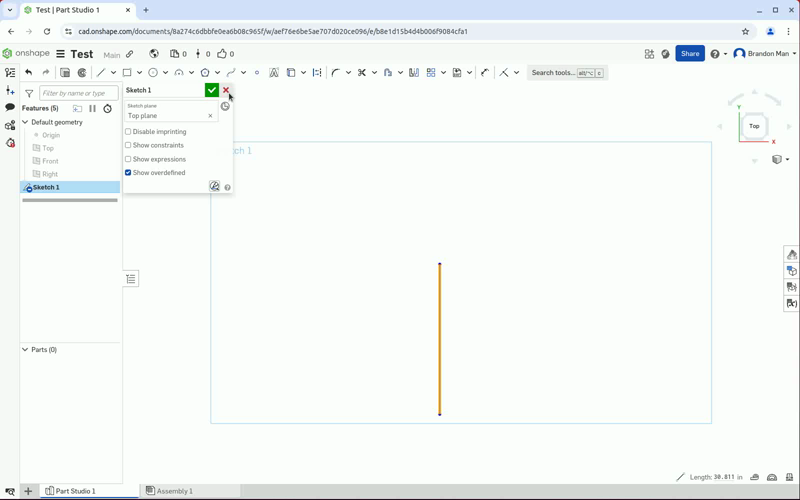
key(shift+h)
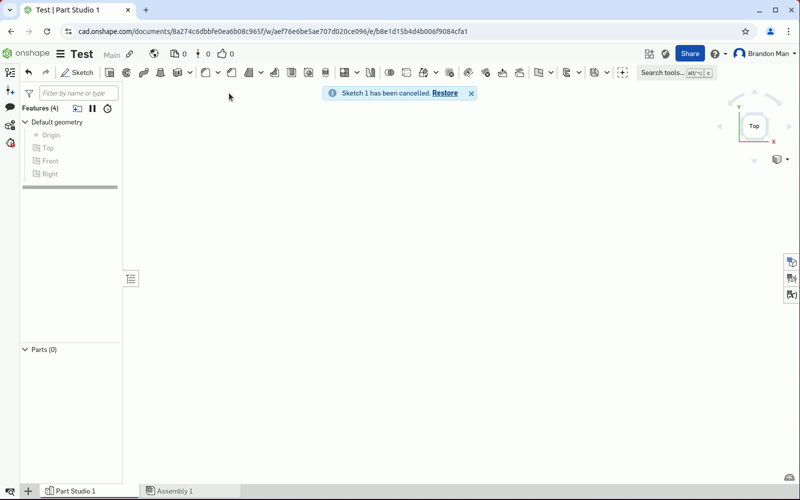
mouse_move(73, 352)
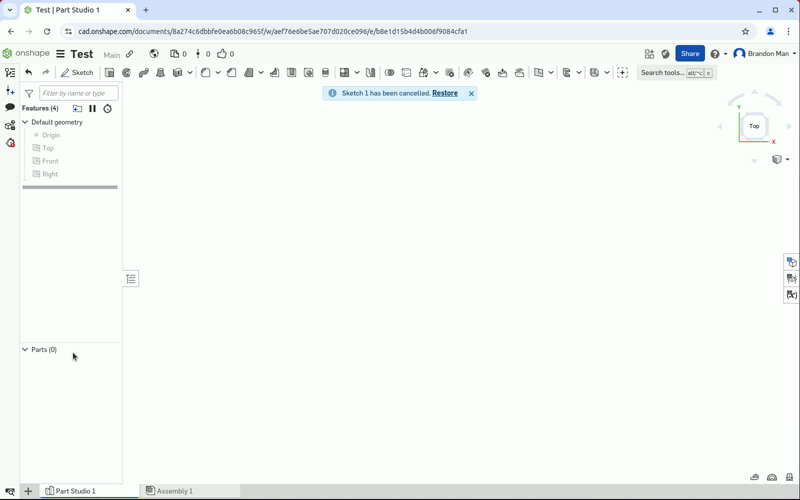
key(y)
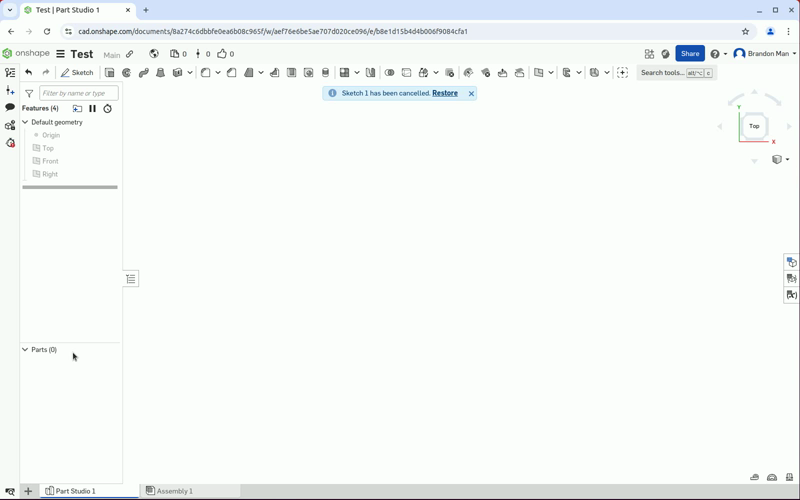
key(shift+p)
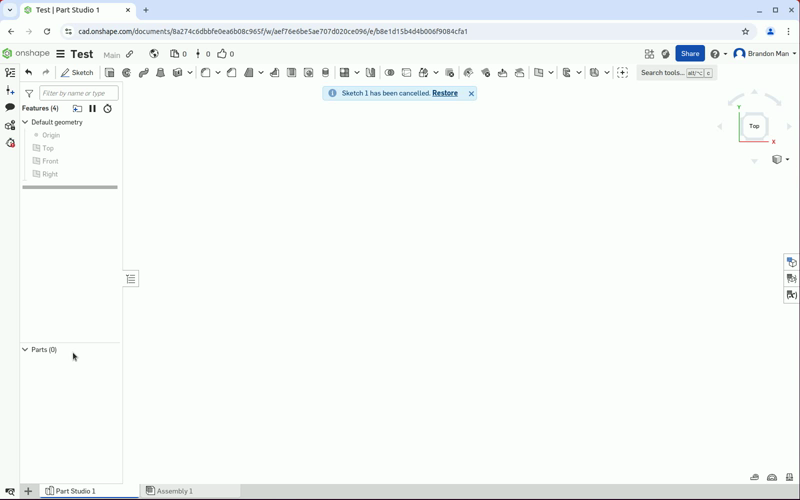
key(space)
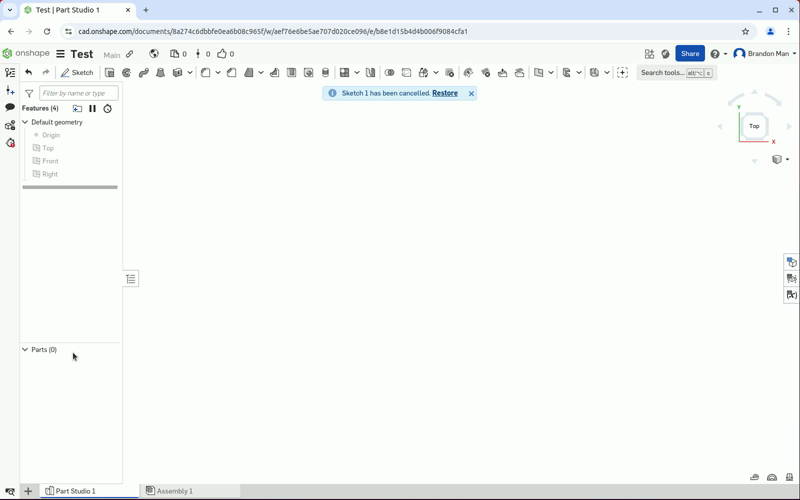
key_down(shift)
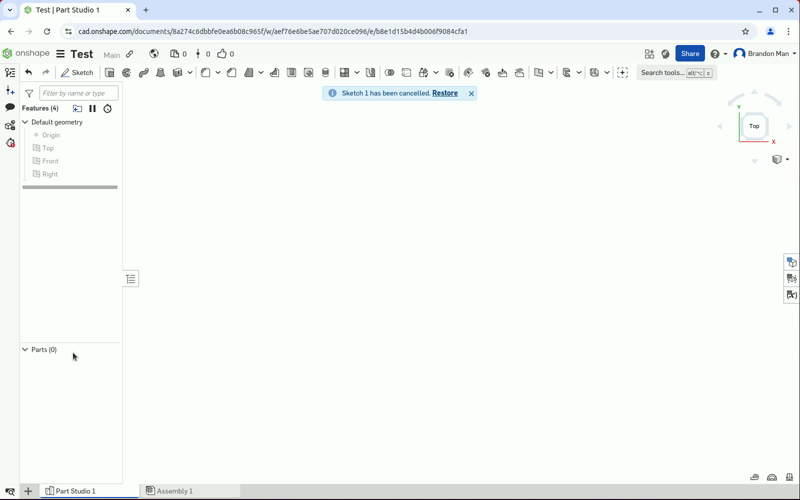
key(up)
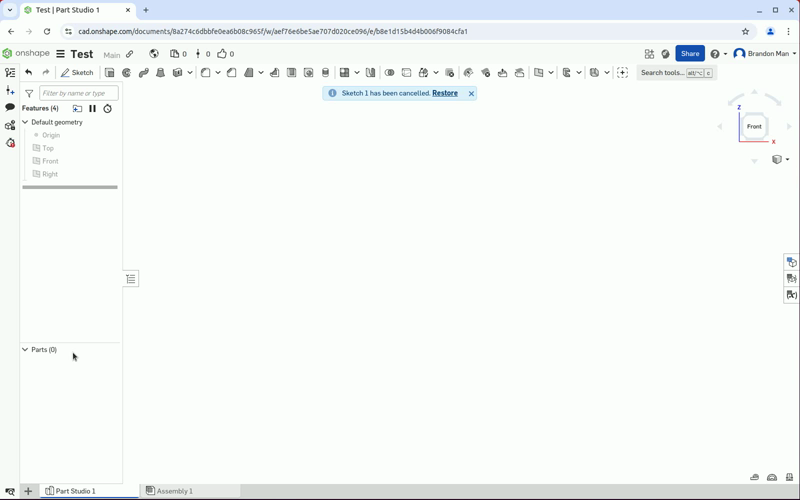
key_up(shift)
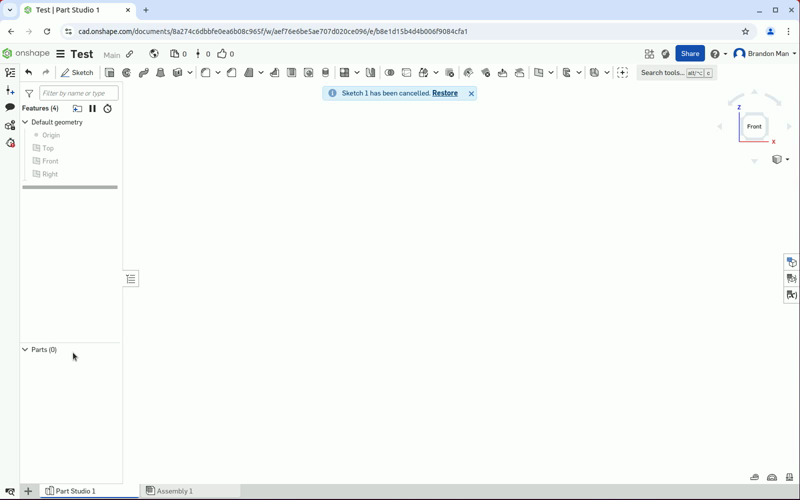
mouse_move(73, 352)
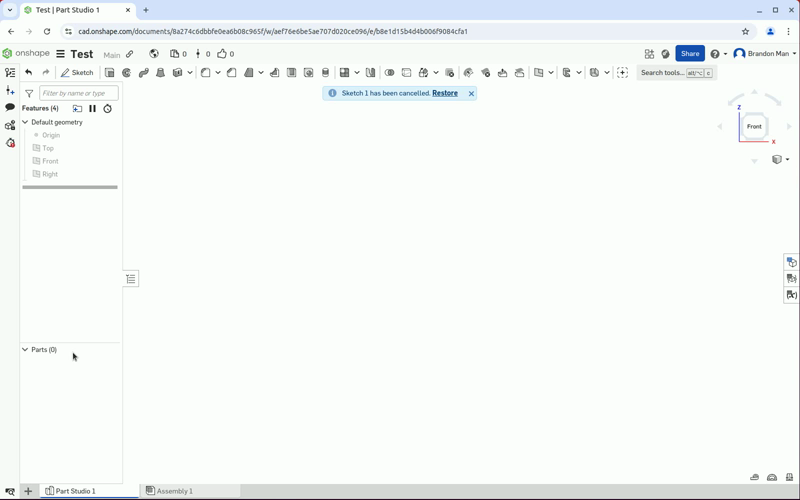
key(shift+y)
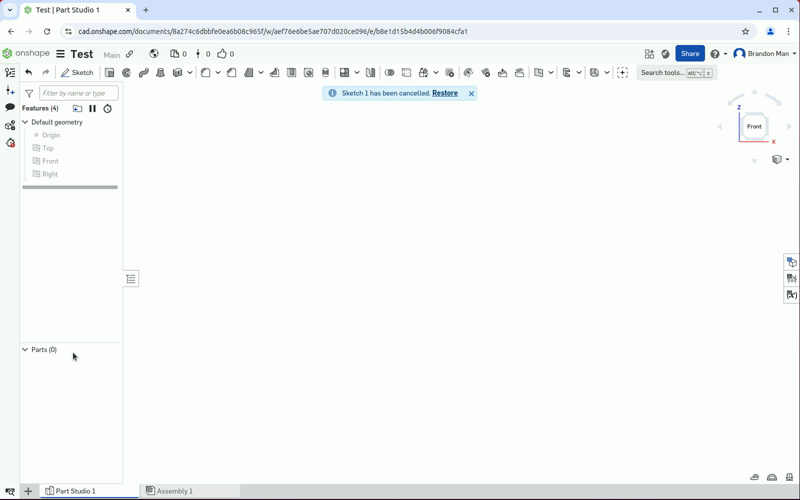
key(shift+s)
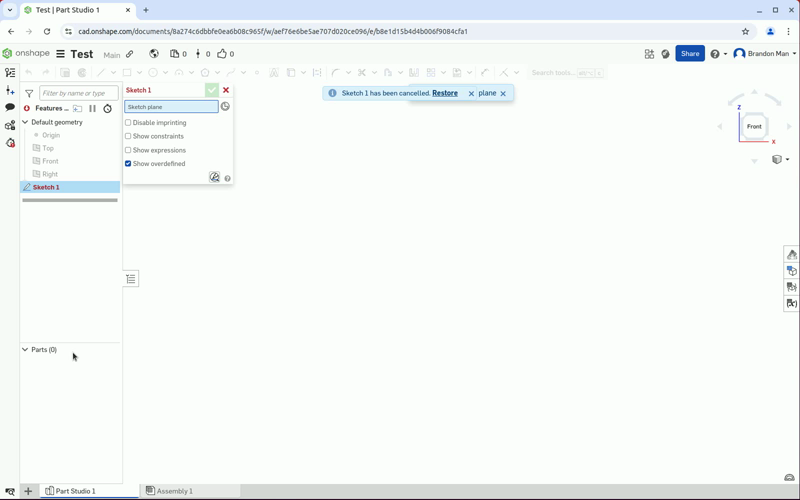
mouse_move(73, 163)
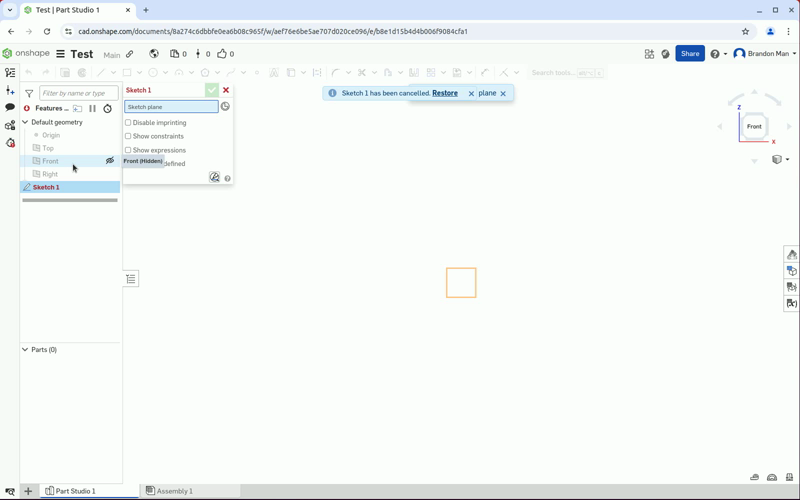
click(73, 163)
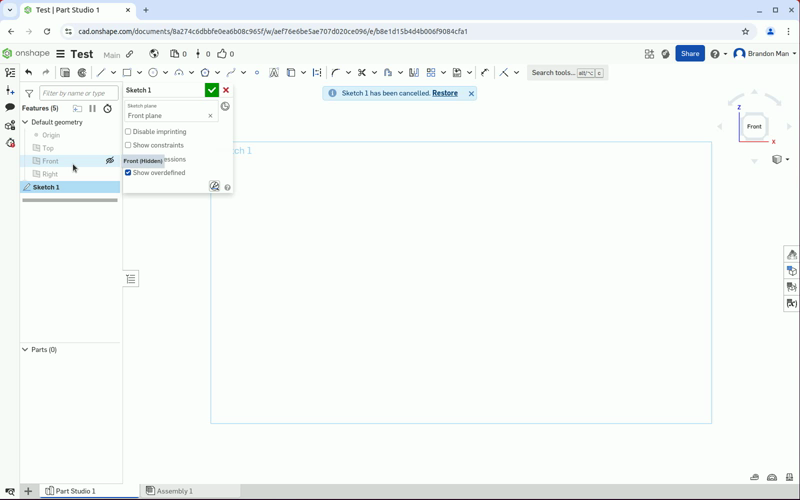
mouse_move(73, 352)
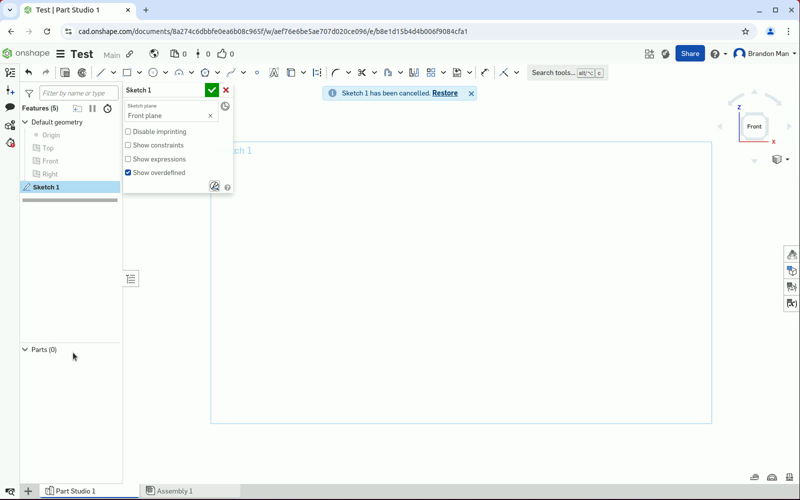
key(y)
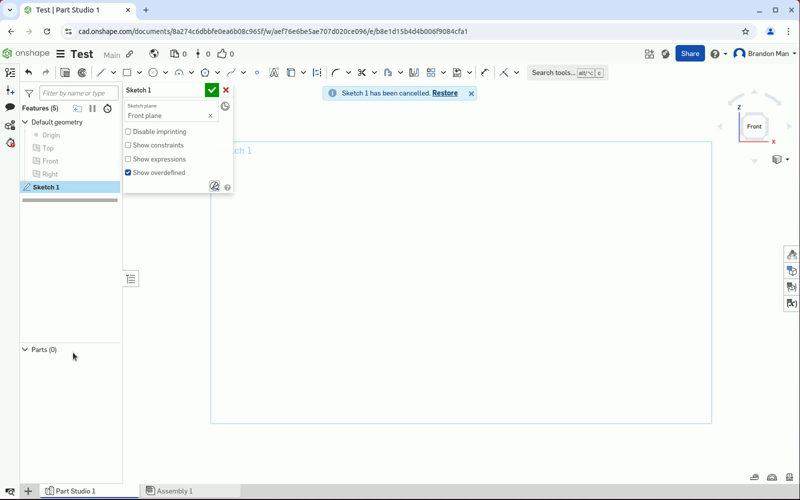
key(l)
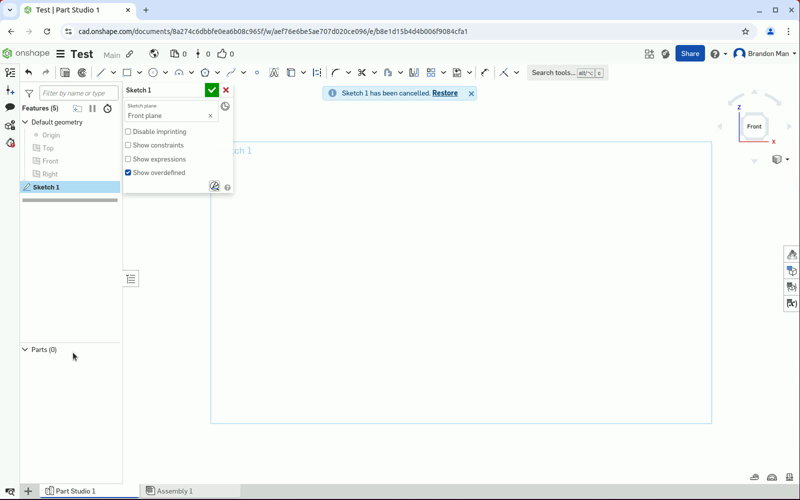
key_down(shift)
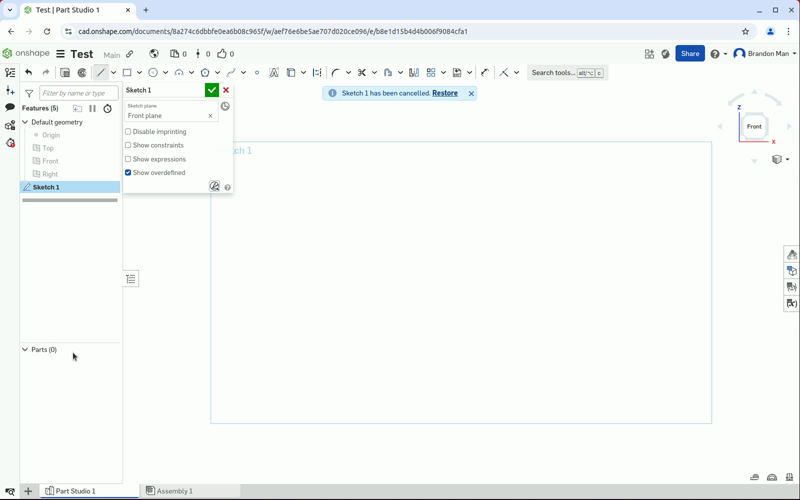
mouse_move(393, 187)
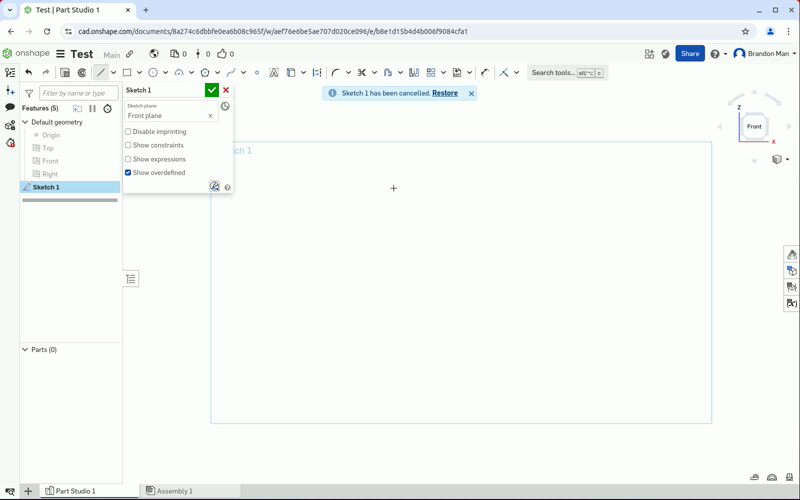
click(393, 187)
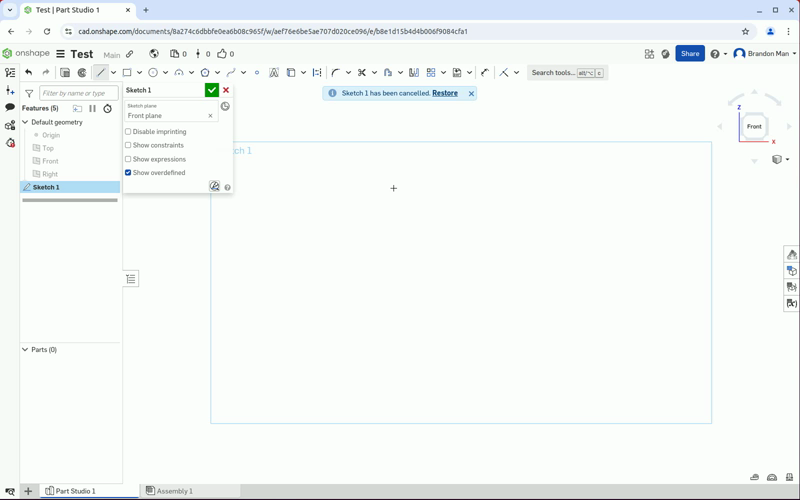
key_up(shift)
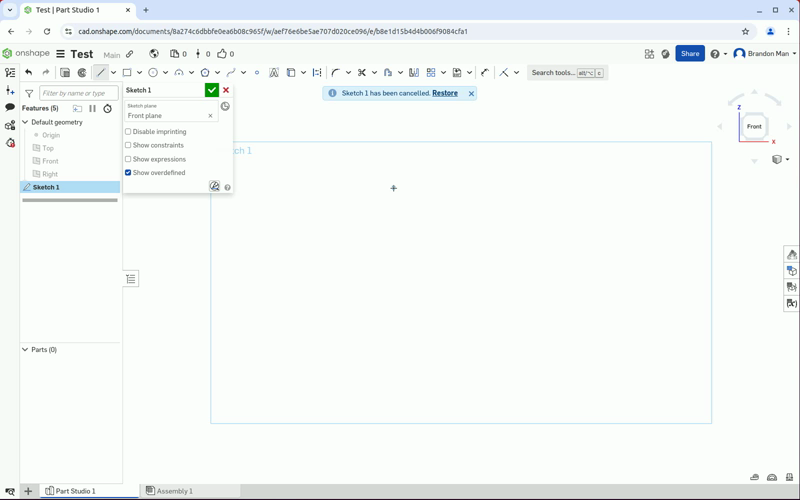
key_down(shift)
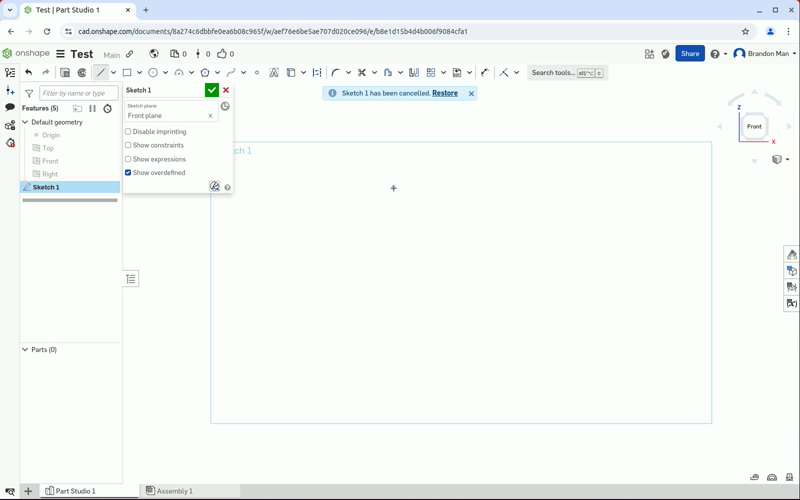
mouse_move(423, 187)
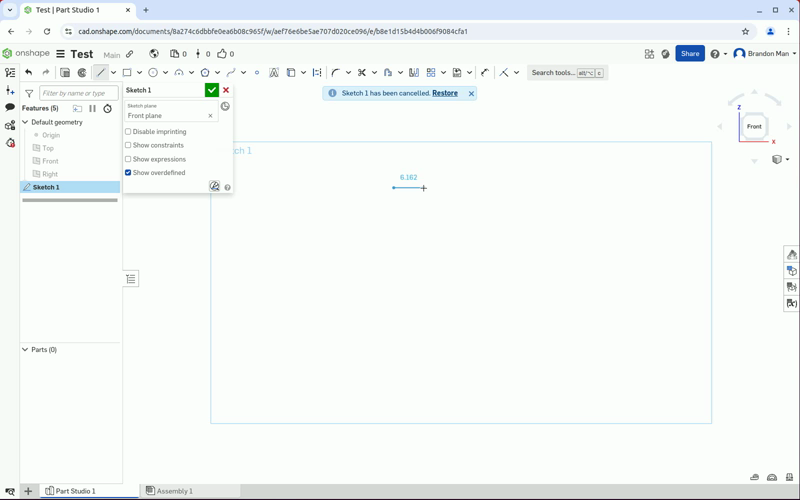
mouse_move(409, 187)
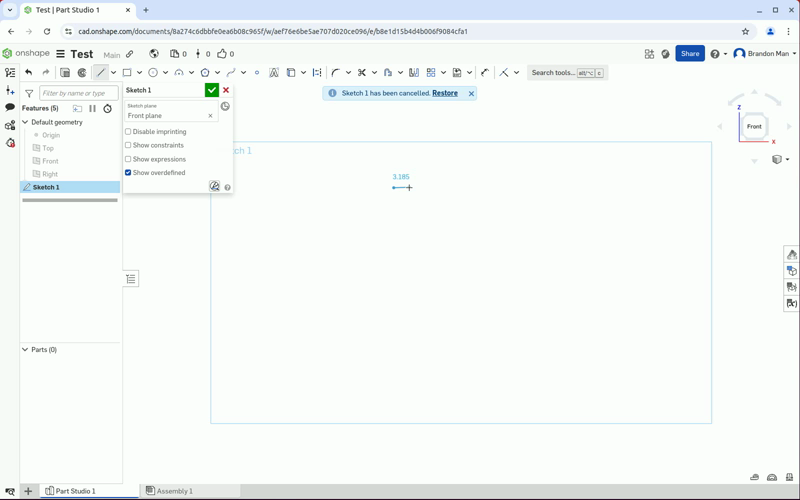
click(409, 187)
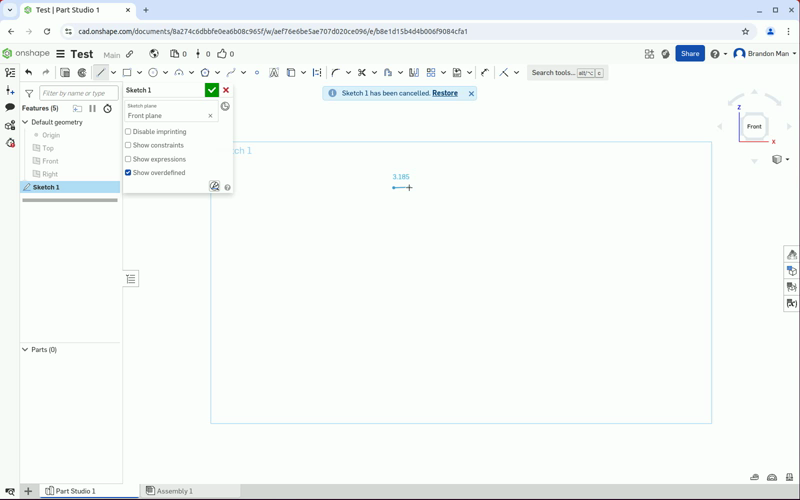
key_up(shift)
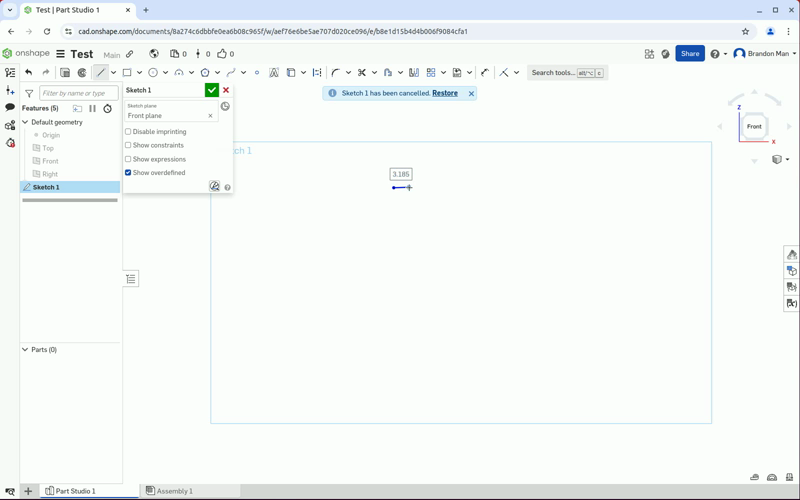
key(esc)
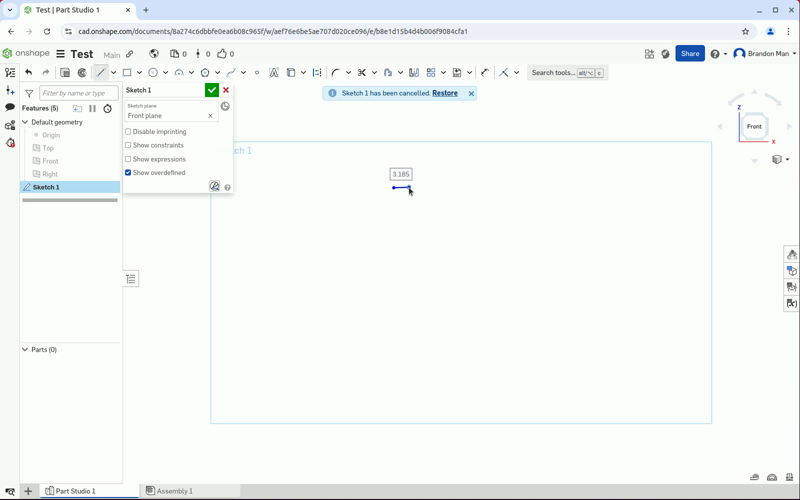
key(a)
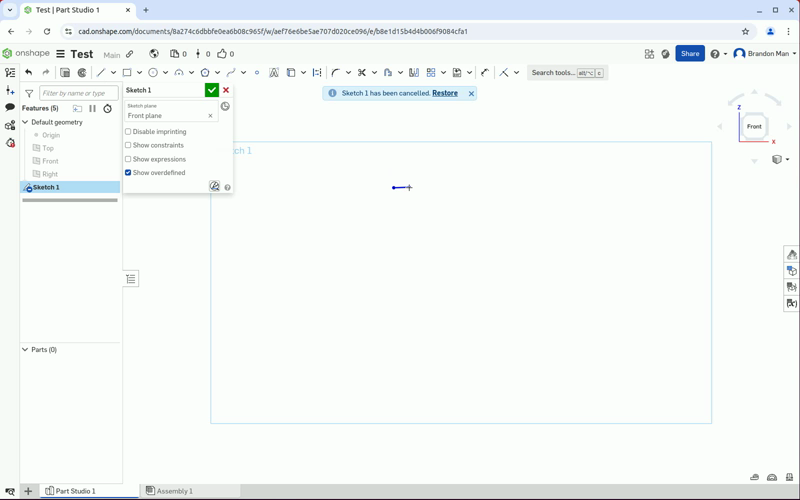
mouse_move(409, 187)
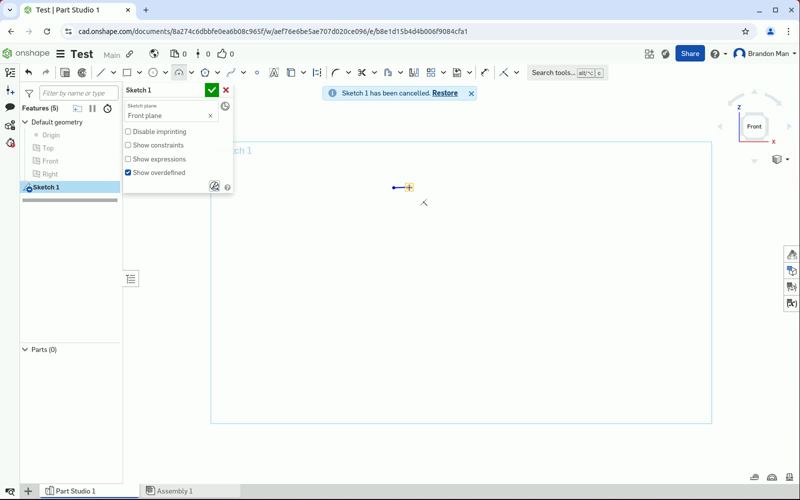
click(409, 187)
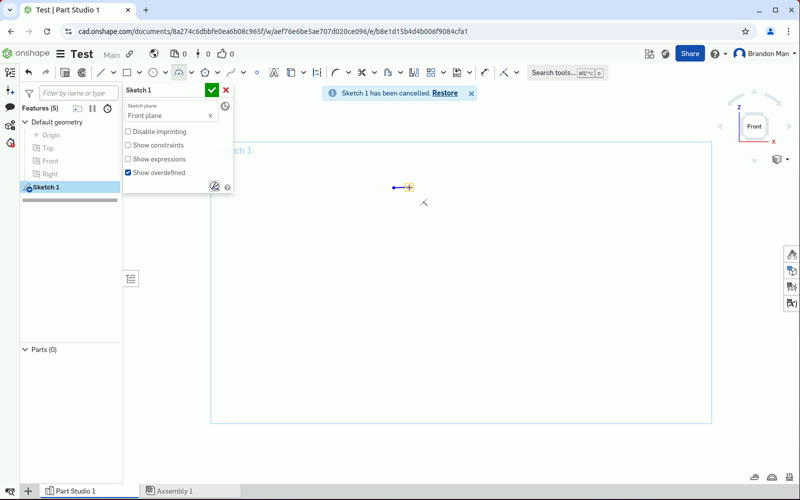
mouse_move(393, 187)
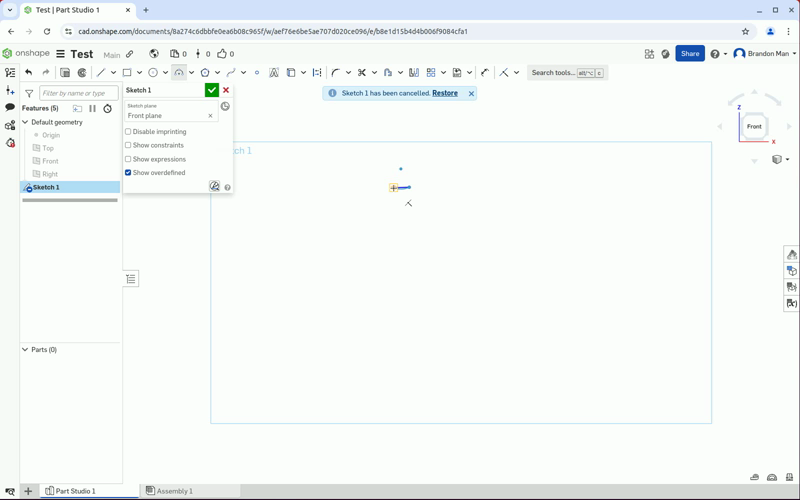
click(393, 187)
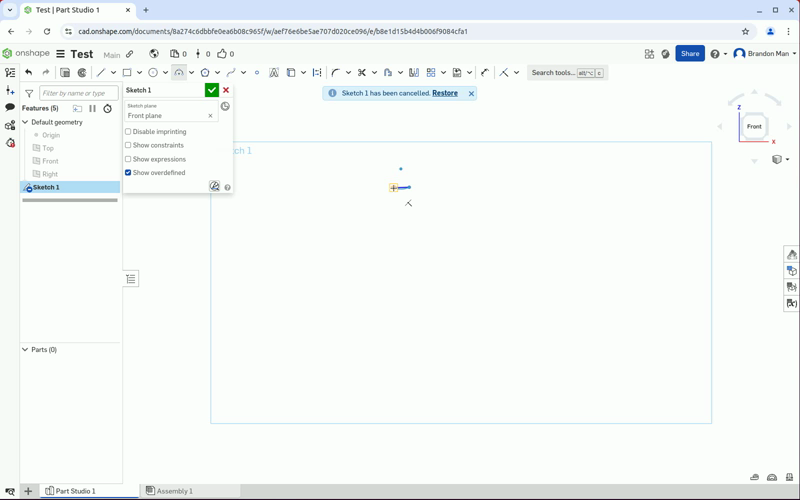
key_down(shift)
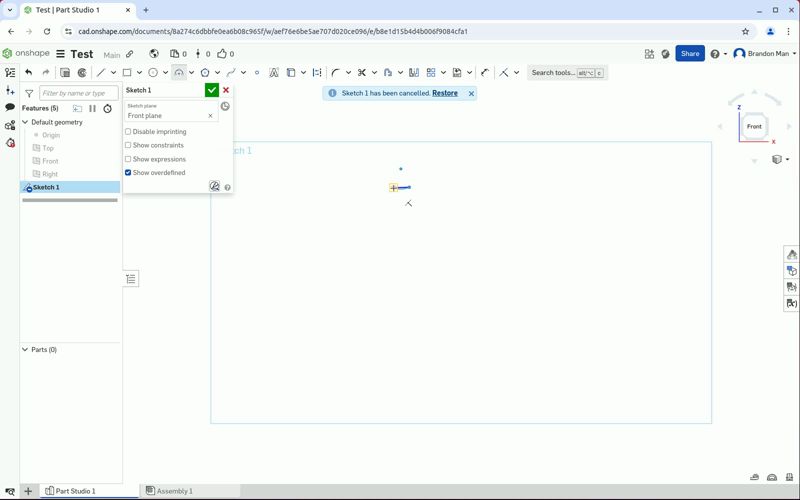
mouse_move(401, 186)
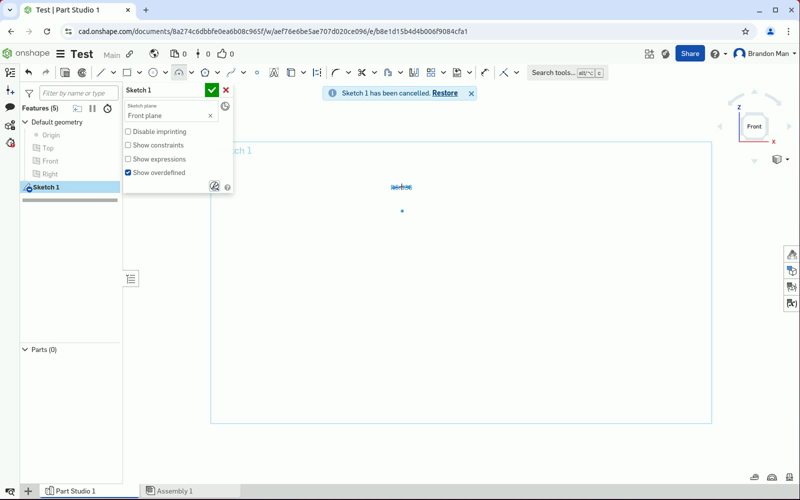
click(401, 186)
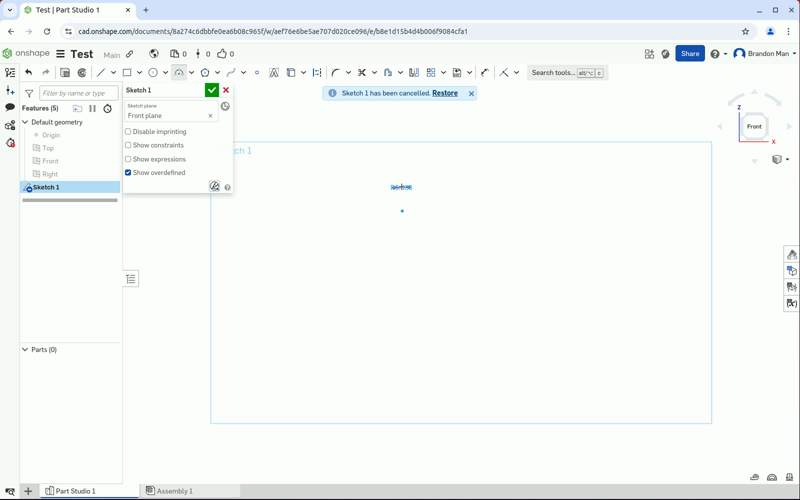
key_up(shift)
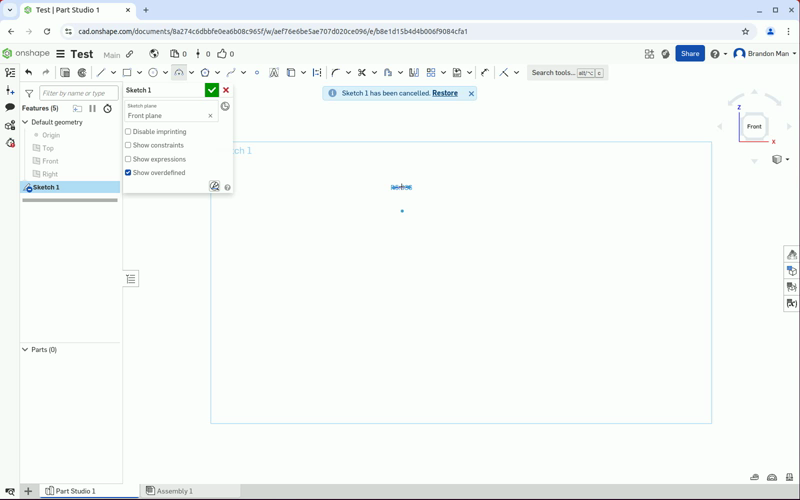
key(esc)
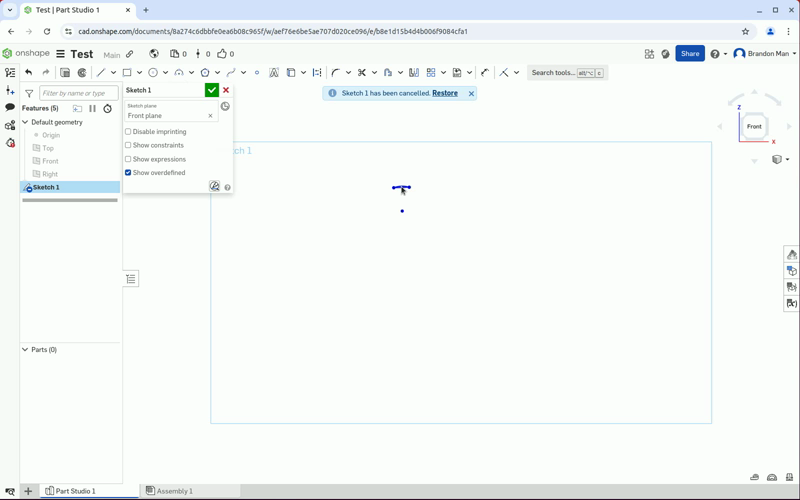
mouse_move(405, 187)
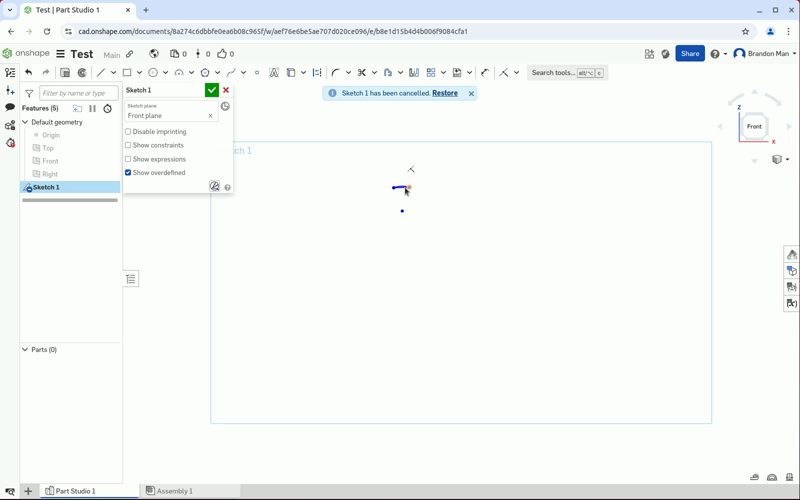
scroll(6)
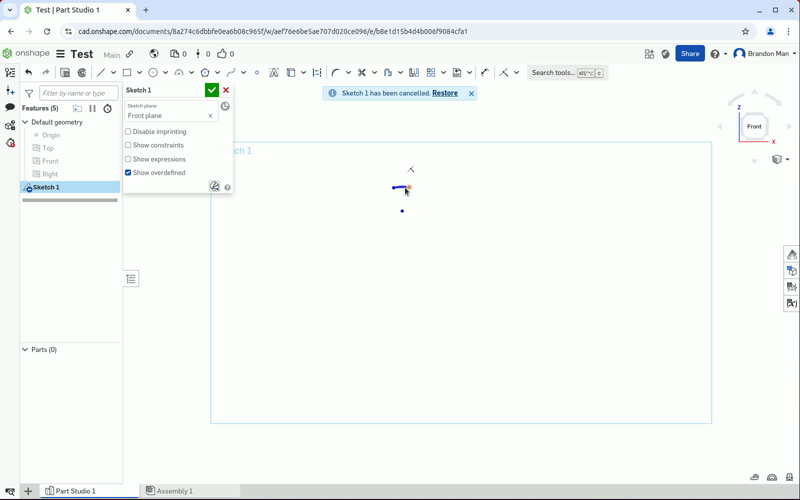
scroll(6)
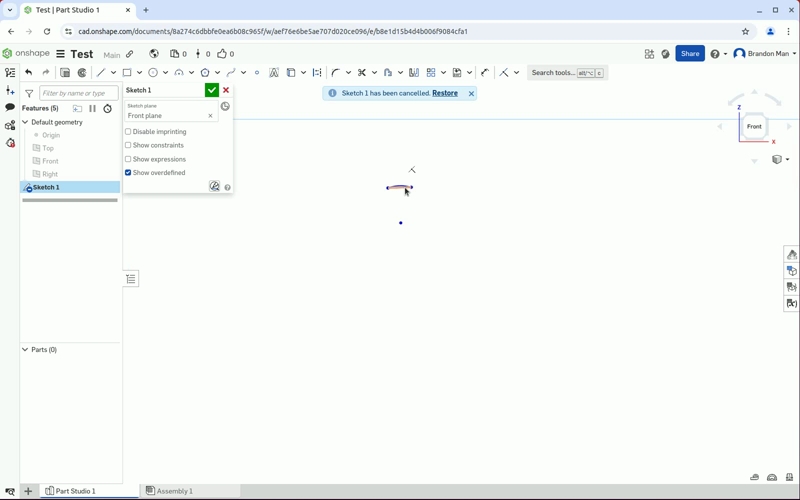
scroll(6)
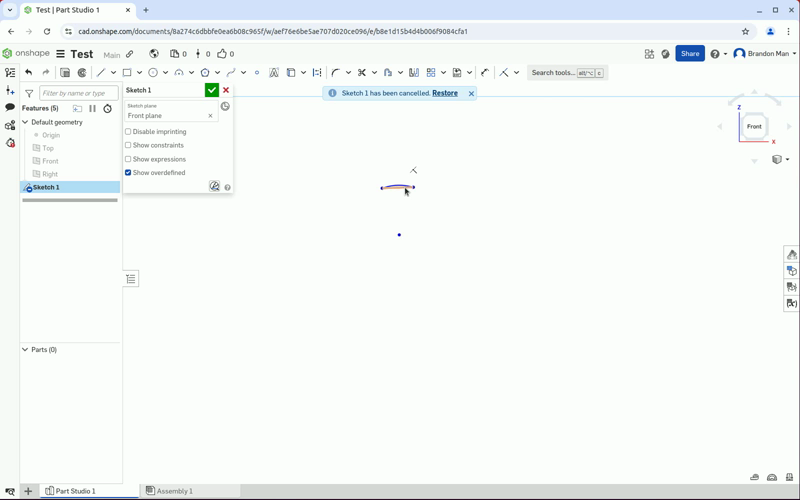
scroll(6)
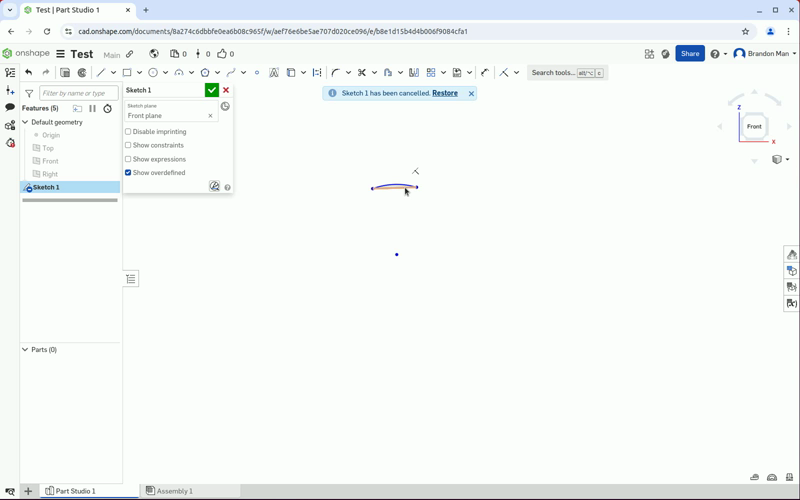
scroll(6)
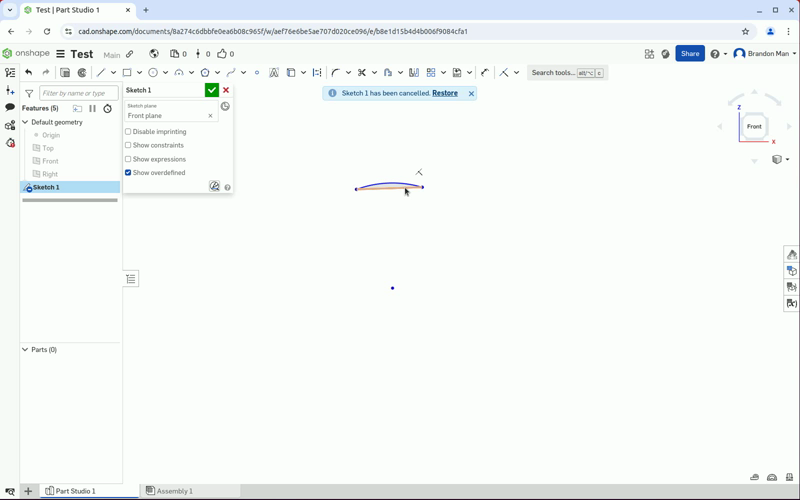
scroll(6)
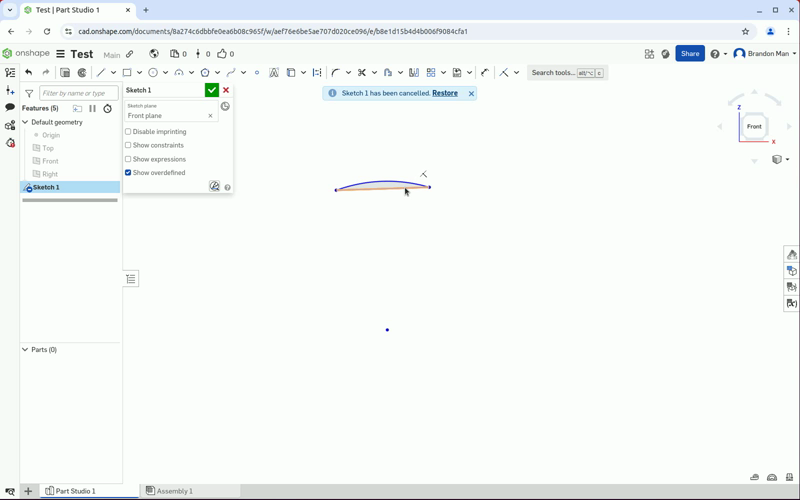
scroll(6)
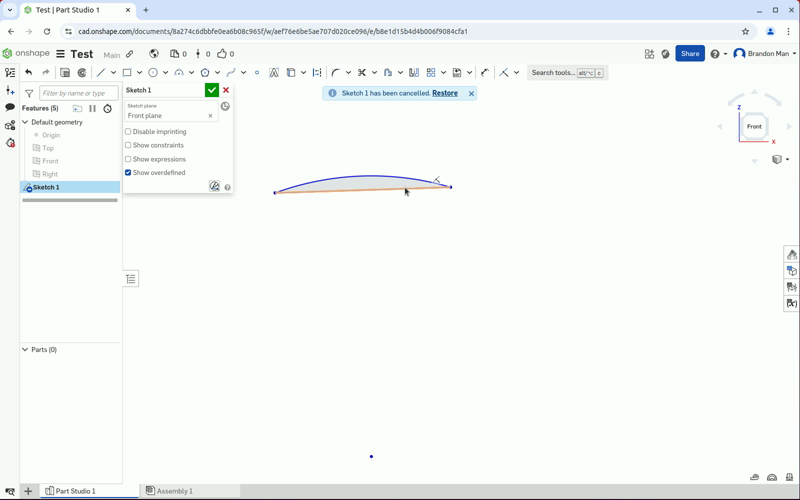
click(405, 187)
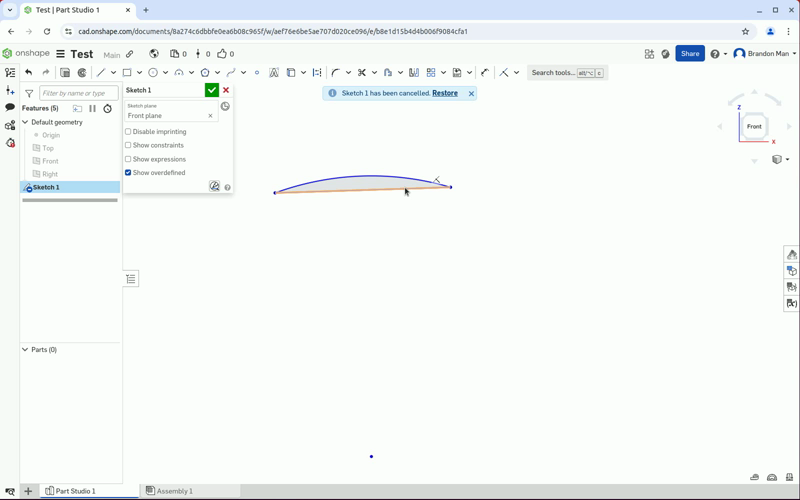
scroll(-6)
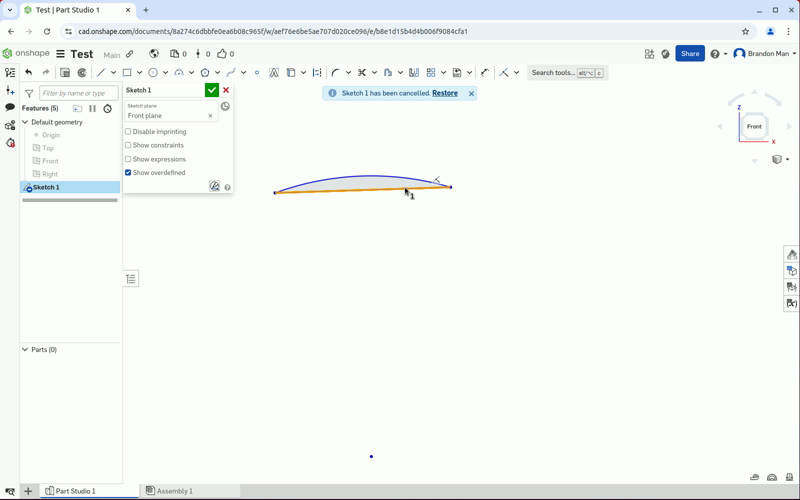
scroll(-6)
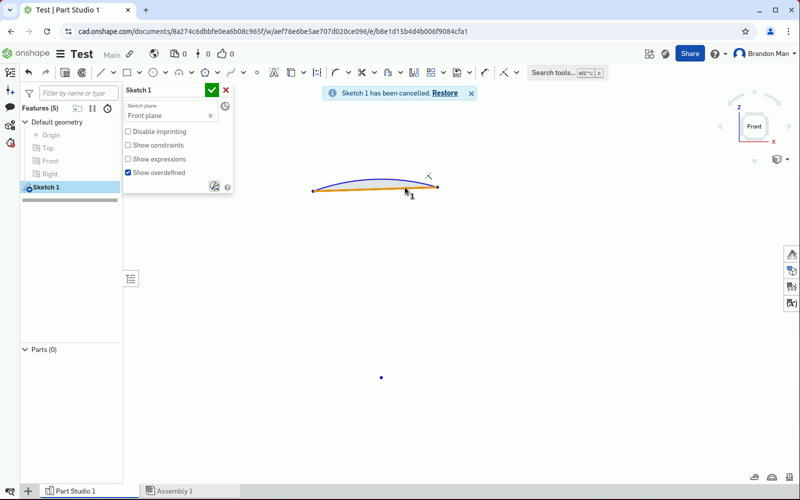
scroll(-6)
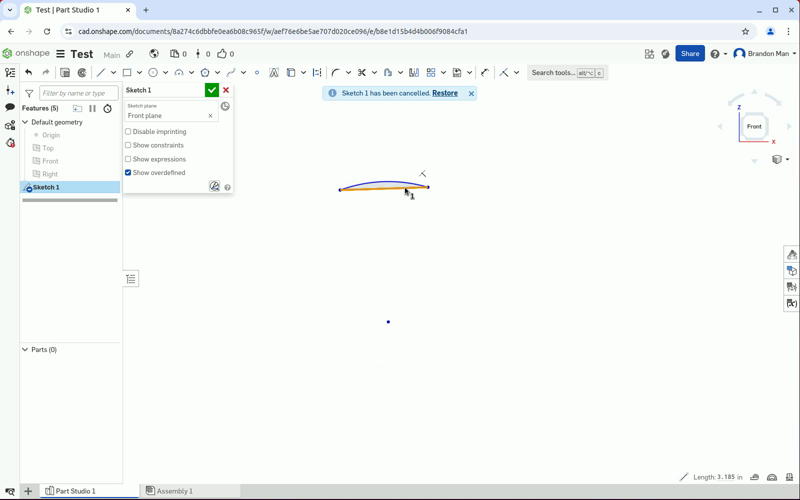
scroll(-6)
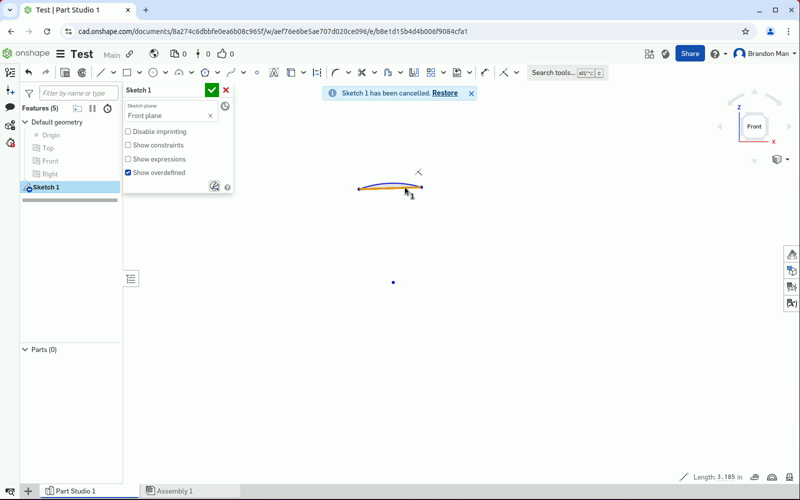
scroll(-6)
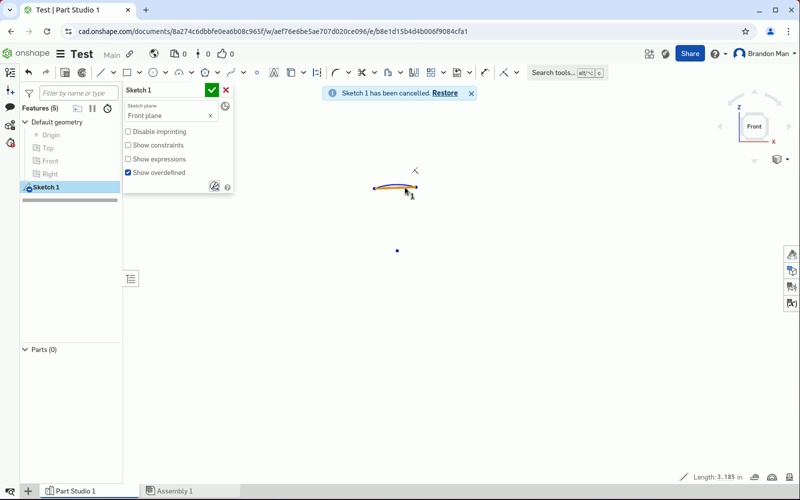
scroll(-6)
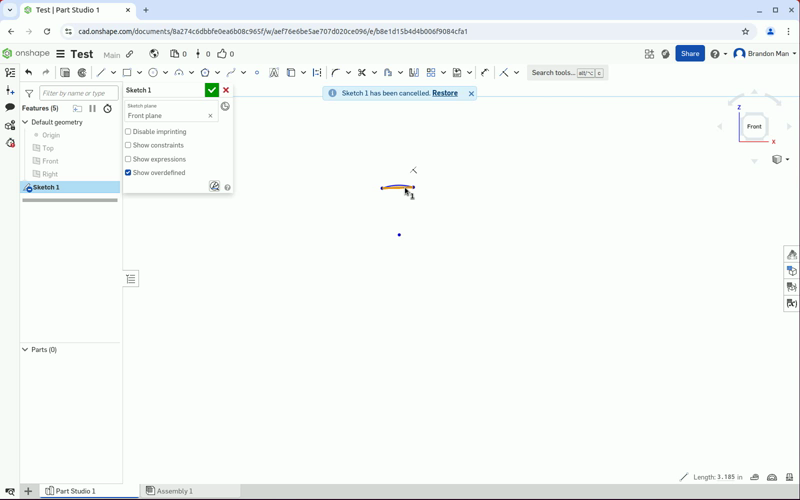
scroll(-6)
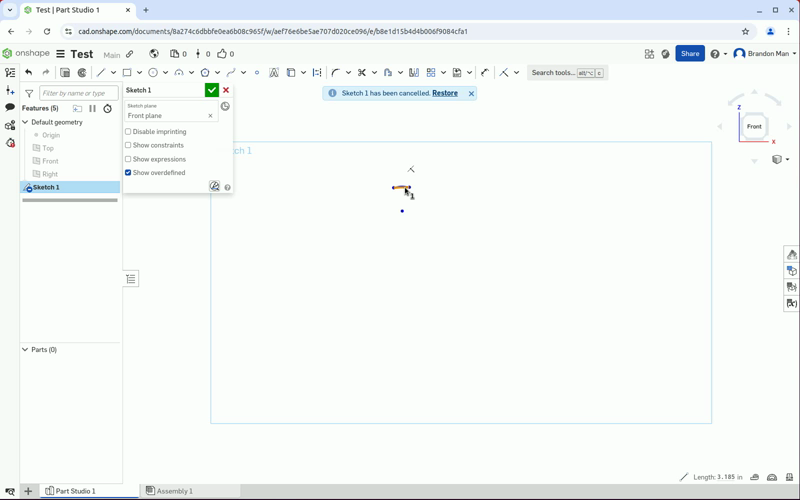
mouse_move(73, 352)
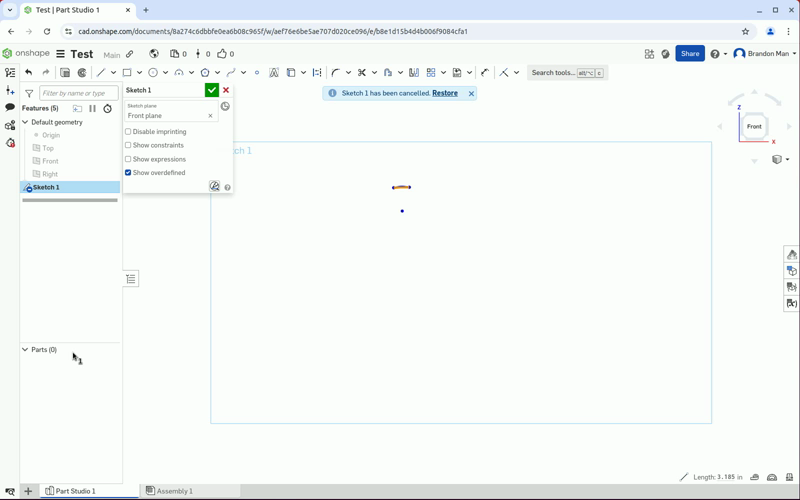
key(shift+y)
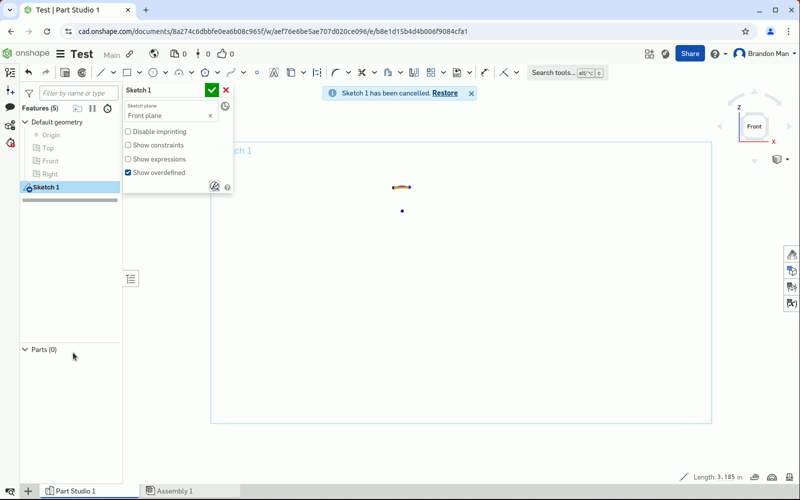
key(shift+e)
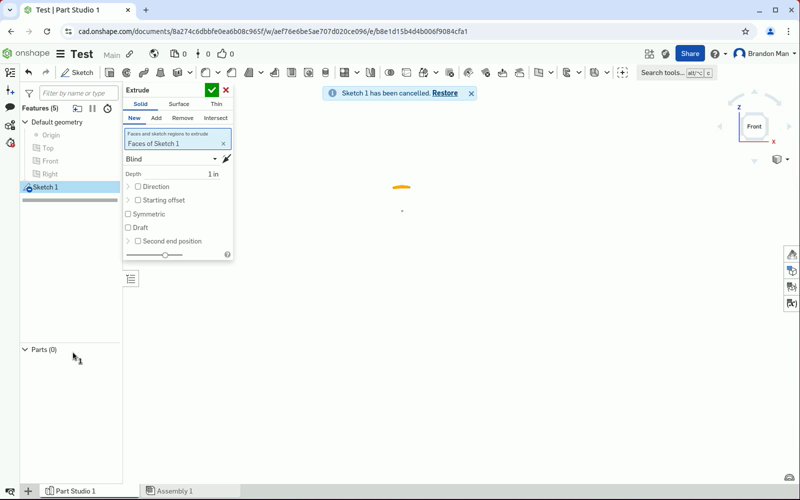
mouse_move(143, 106)
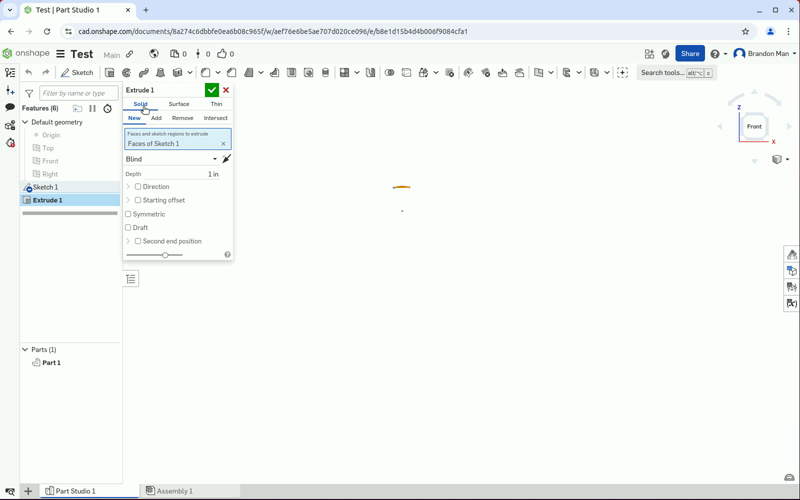
click(143, 106)
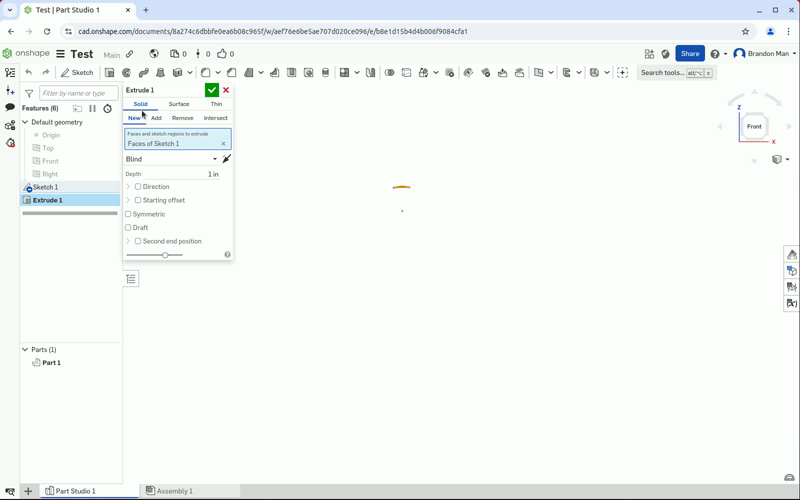
mouse_move(137, 120)
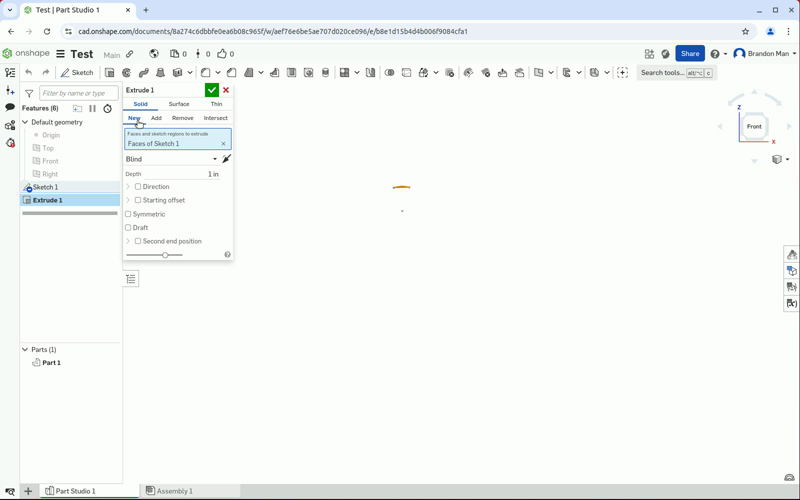
click(137, 120)
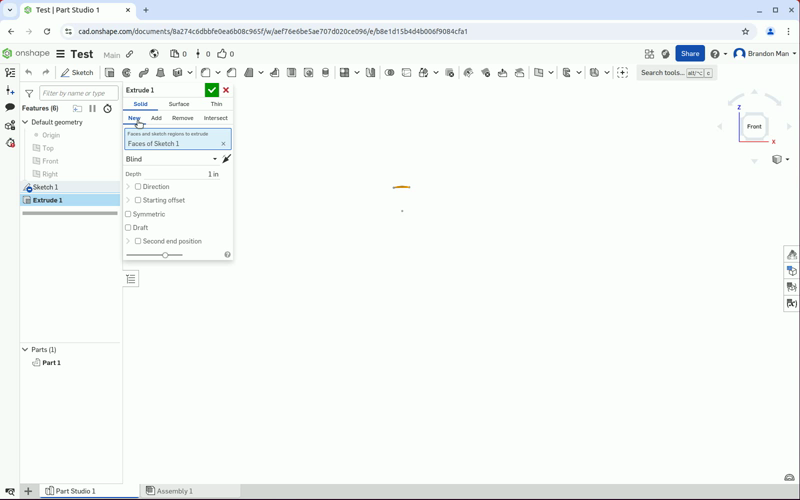
key(tab, 4)
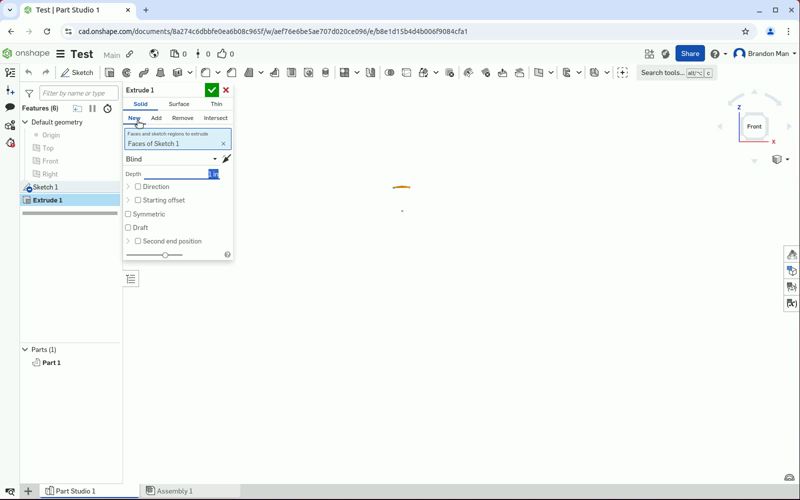
text(1.685)
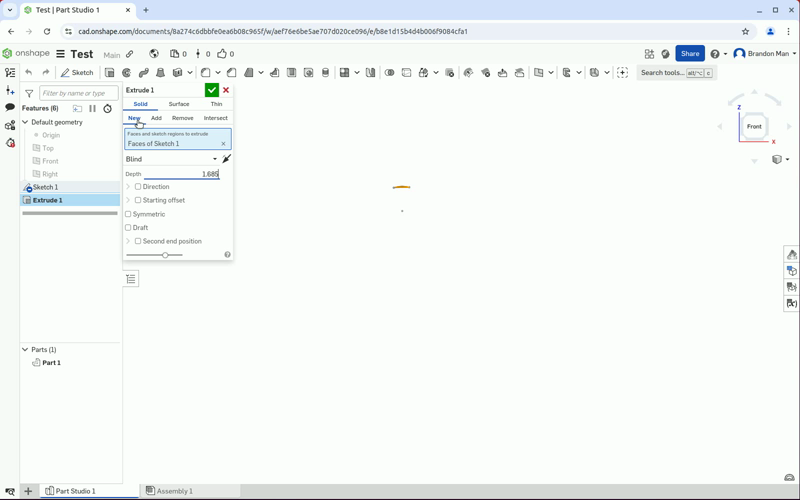
key(enter)
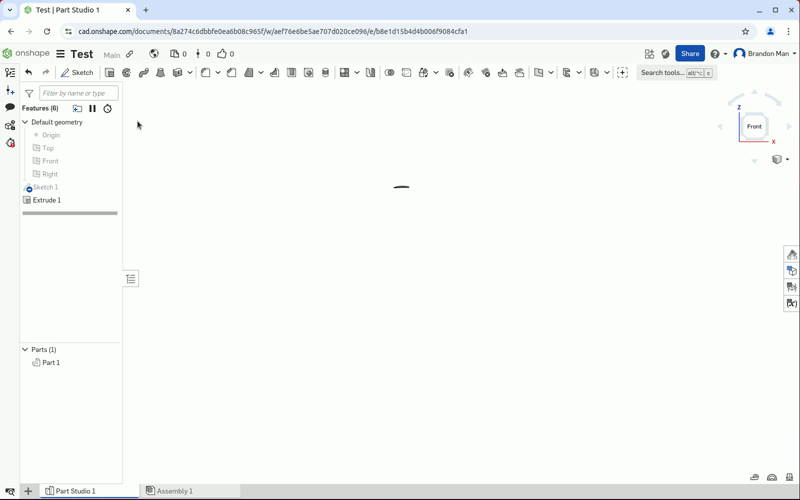
key(shift+h)
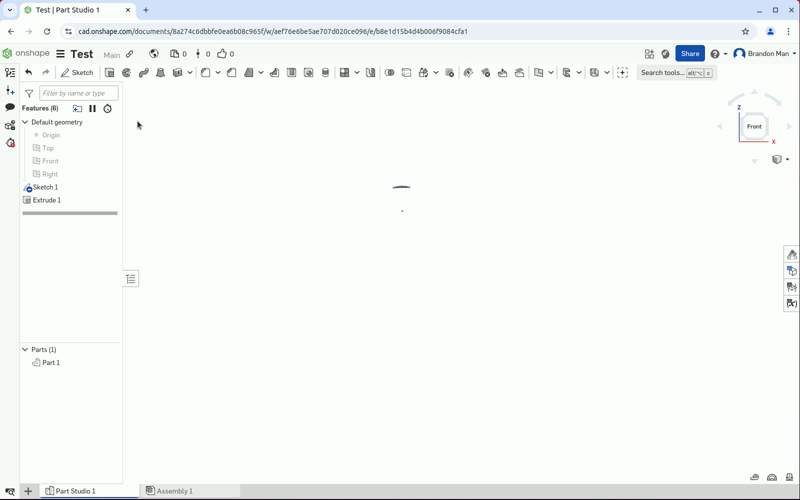
key(shift+h)
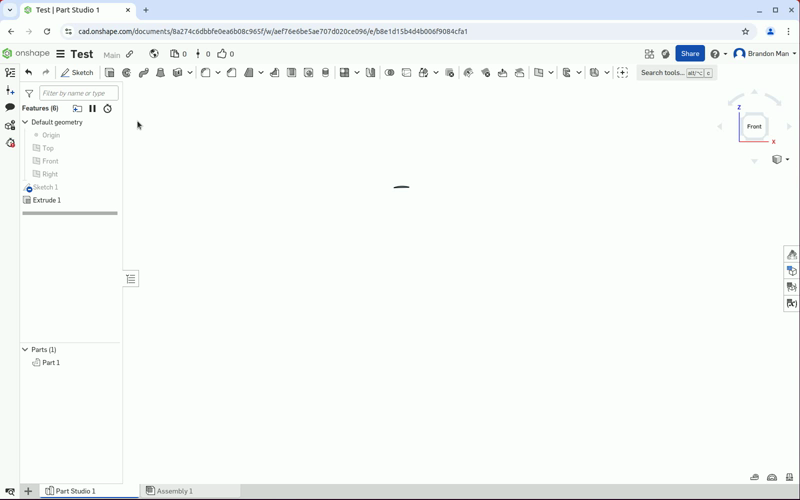
mouse_move(73, 189)
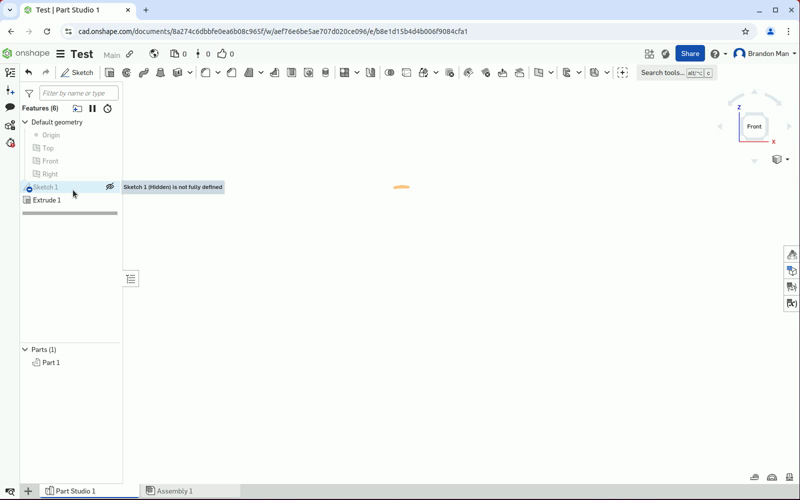
click(73, 189)
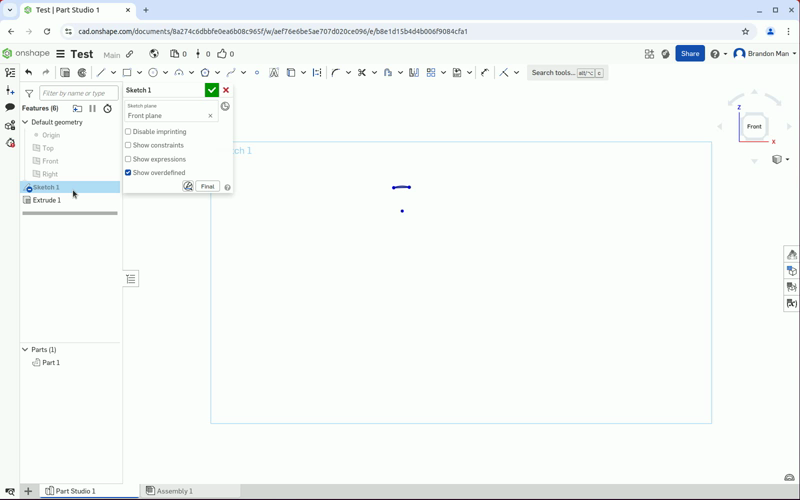
mouse_move(229, 92)
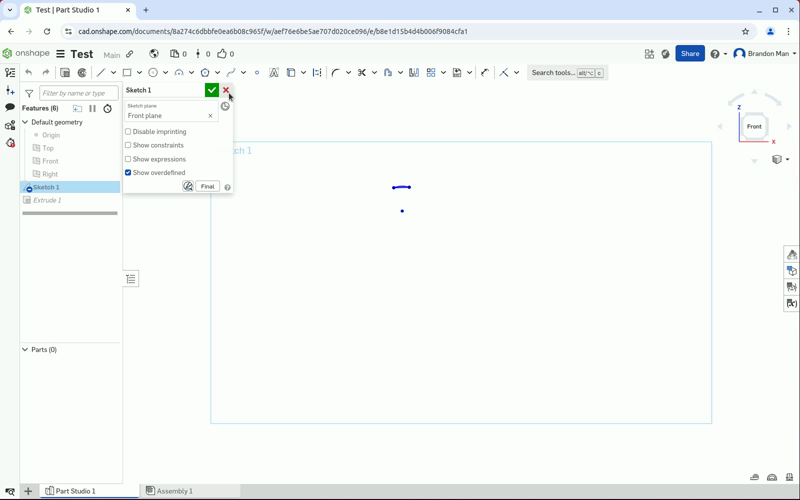
click(229, 92)
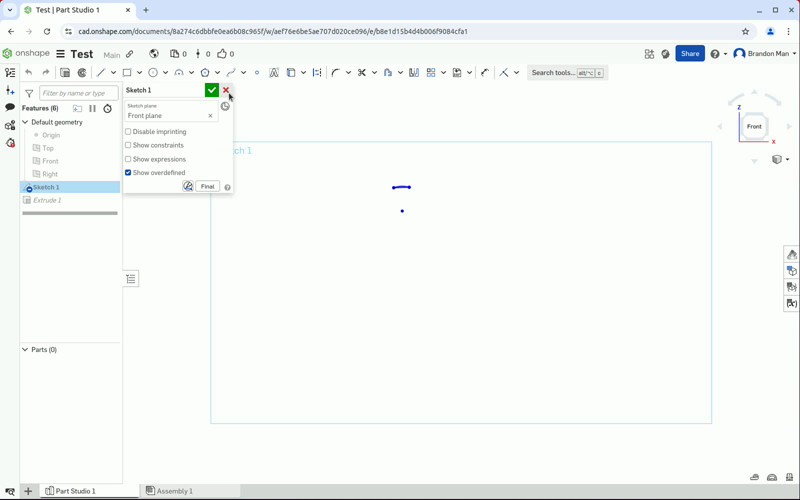
key(shift+s)
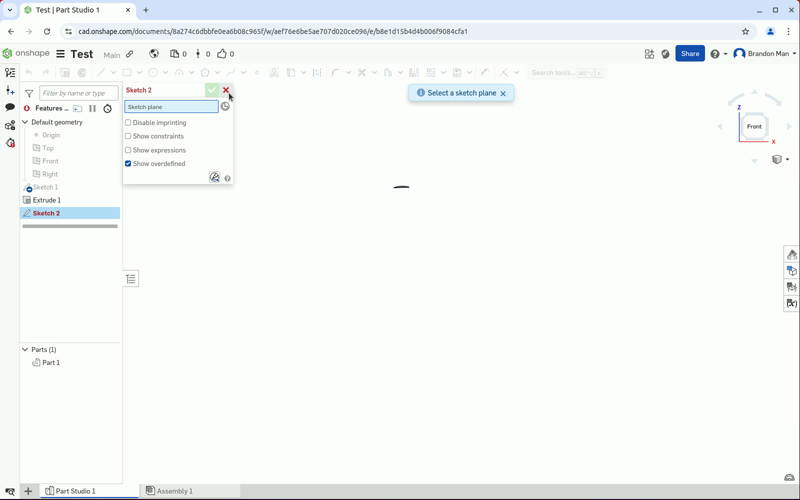
mouse_move(73, 163)
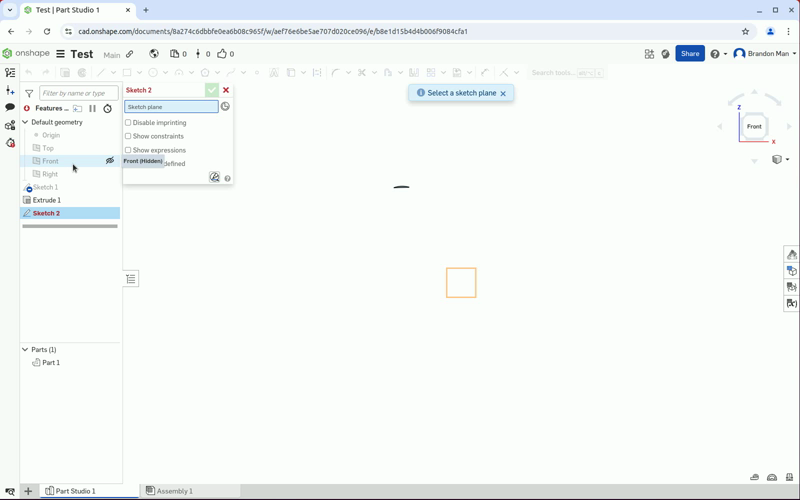
click(73, 163)
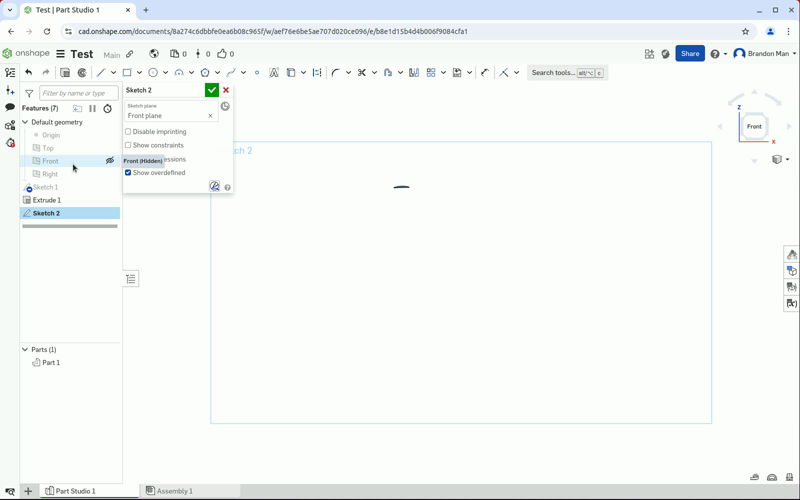
mouse_move(73, 352)
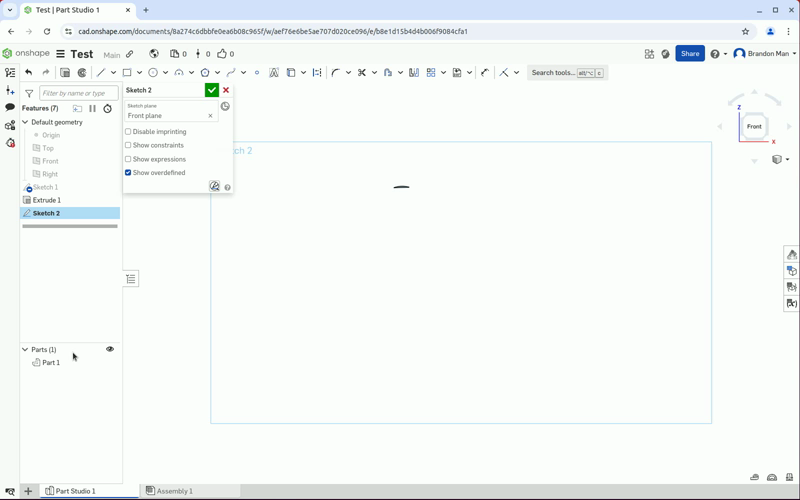
key(y)
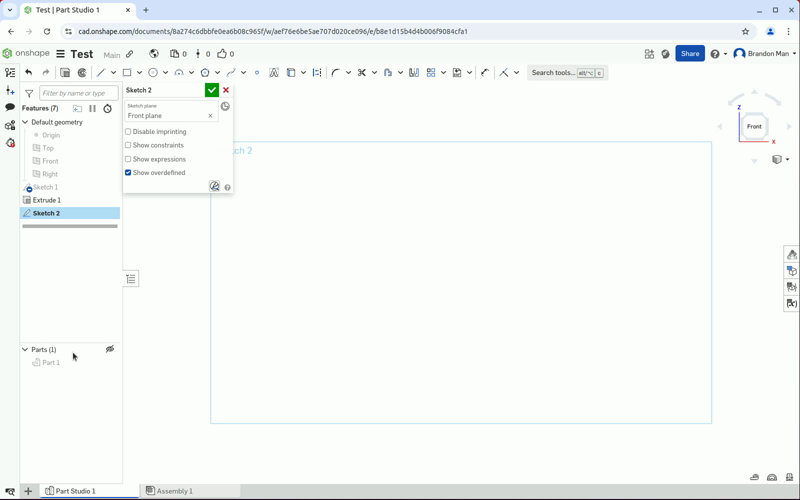
key(a)
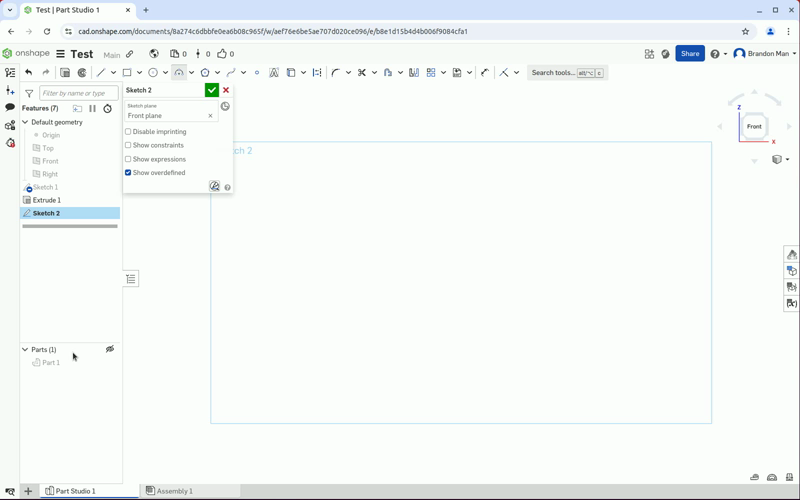
key_down(shift)
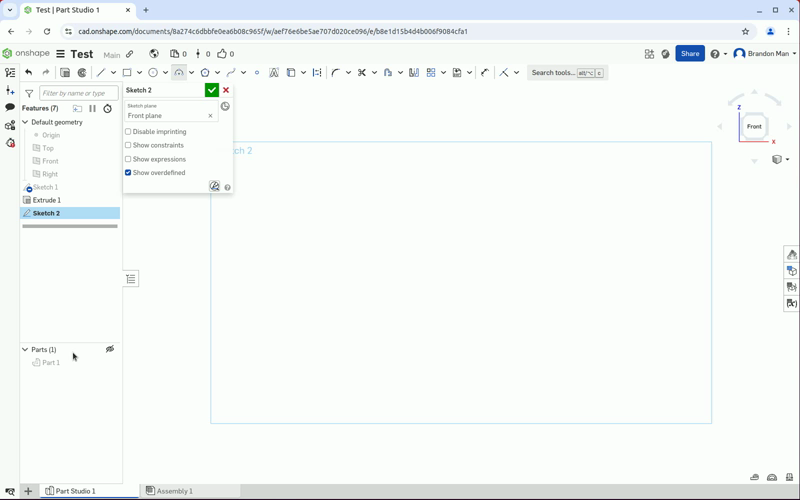
mouse_move(393, 187)
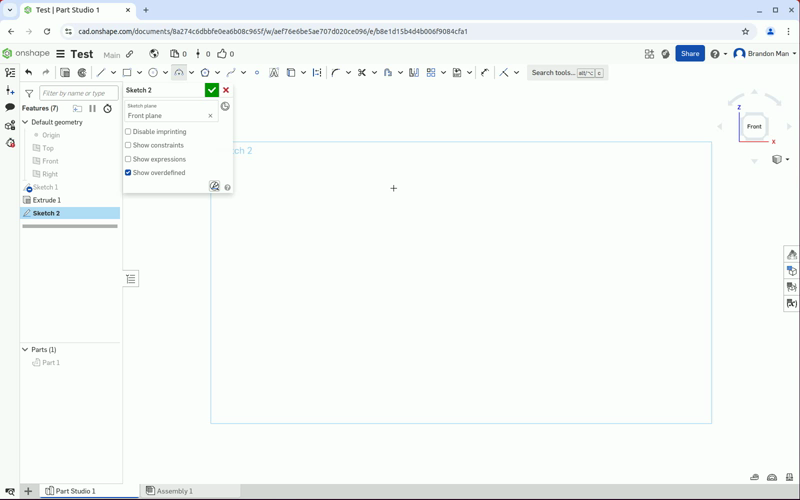
click(393, 187)
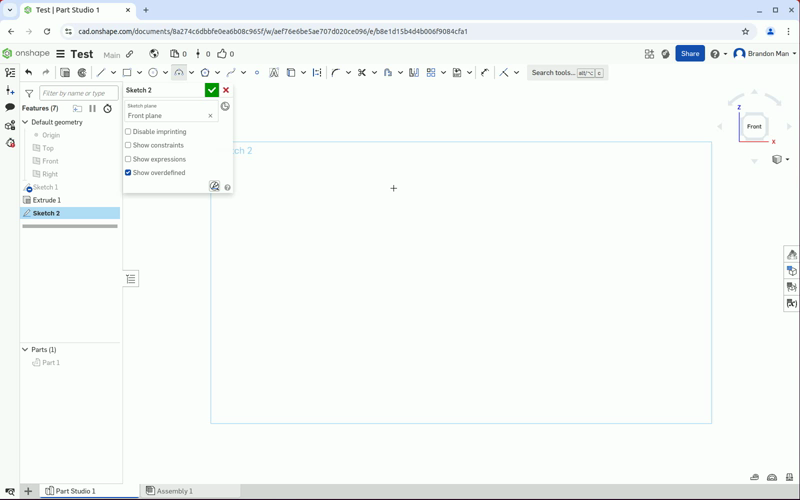
key_up(shift)
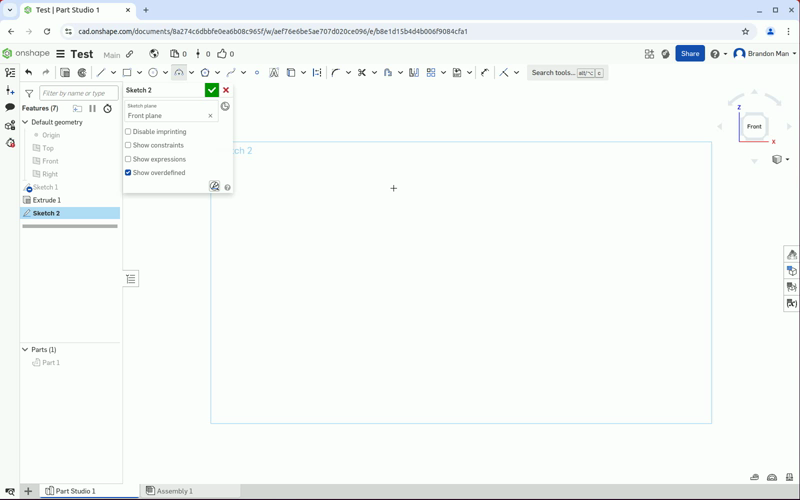
key_down(shift)
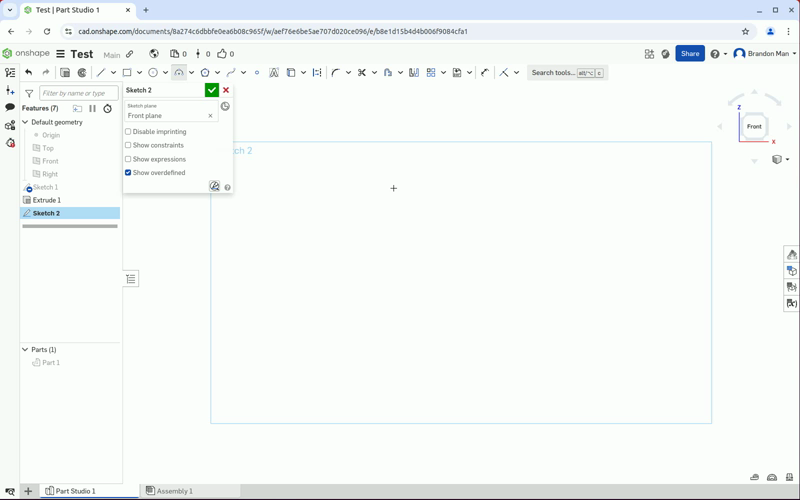
mouse_move(414, 274)
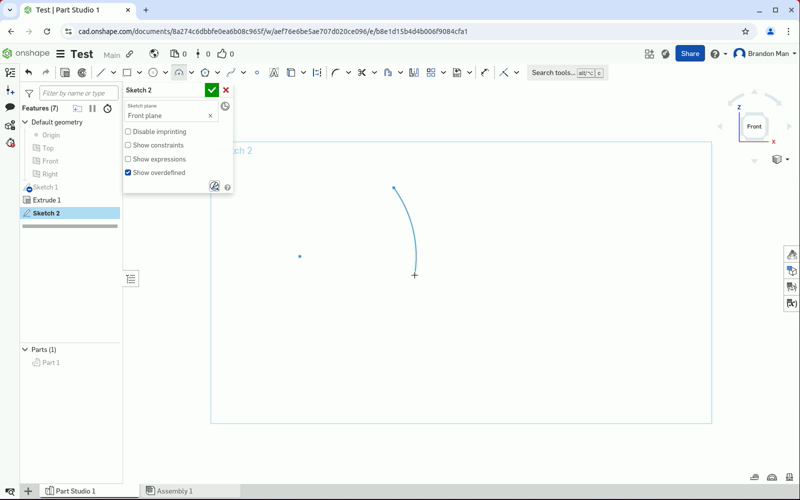
click(414, 274)
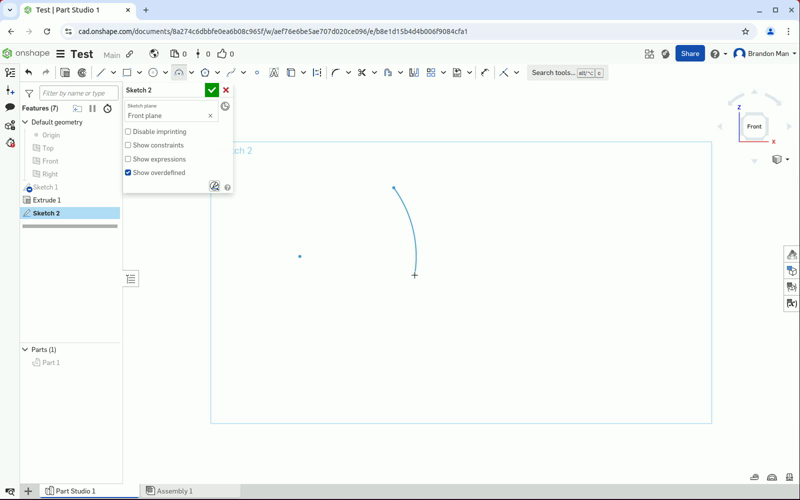
mouse_move(359, 241)
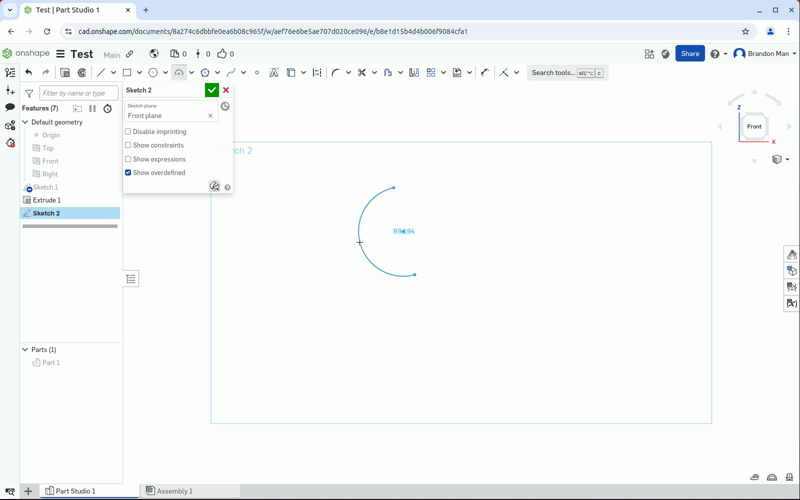
click(359, 241)
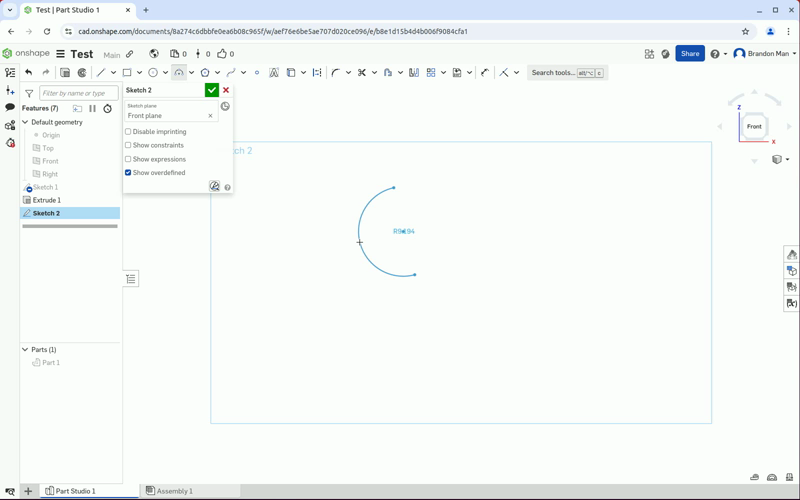
key_up(shift)
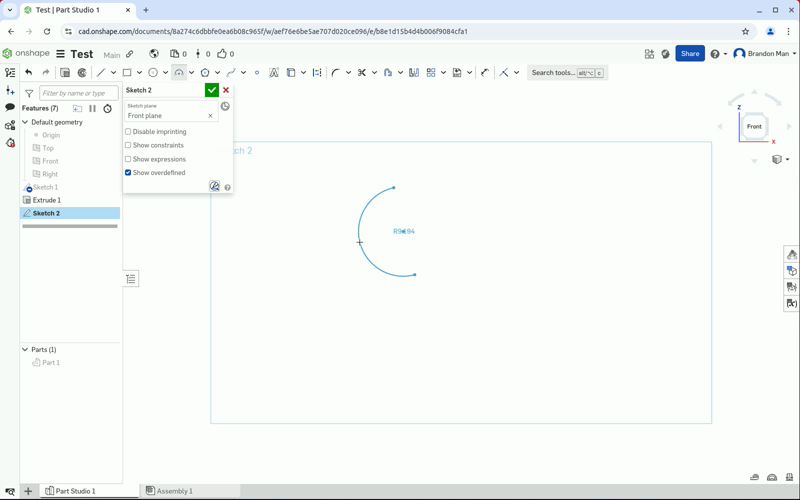
key(esc)
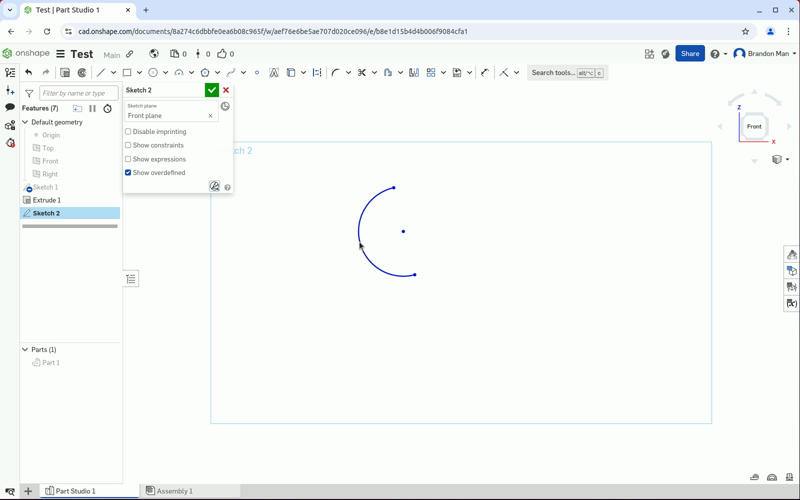
key(l)
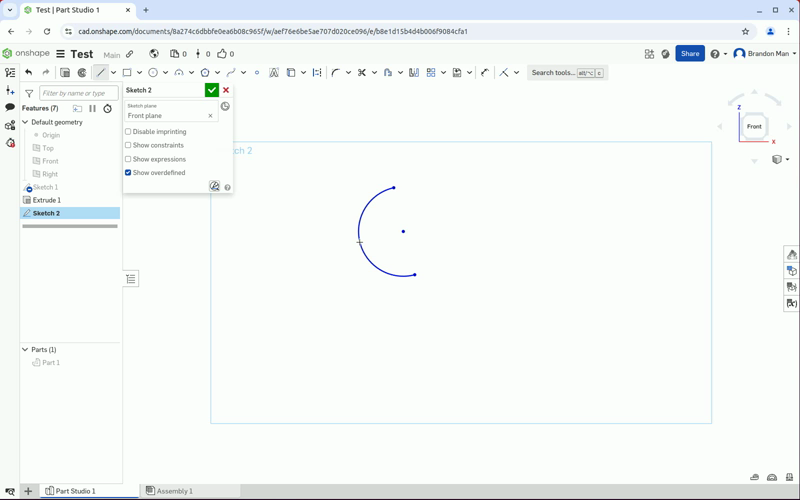
mouse_move(414, 274)
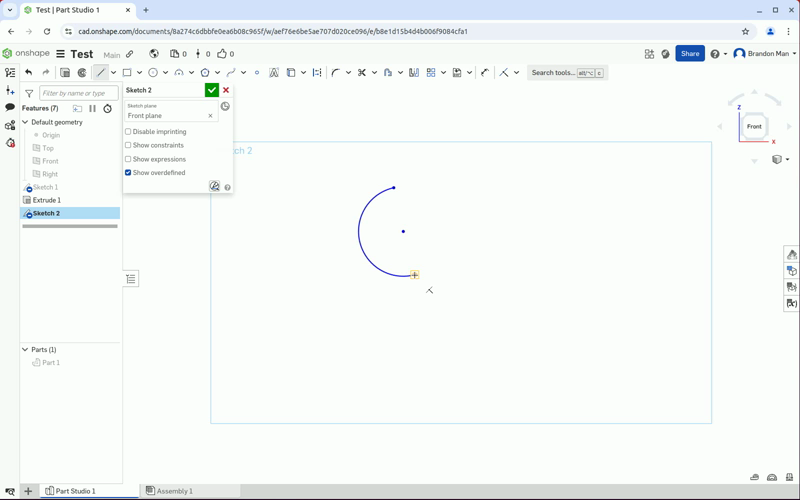
click(414, 274)
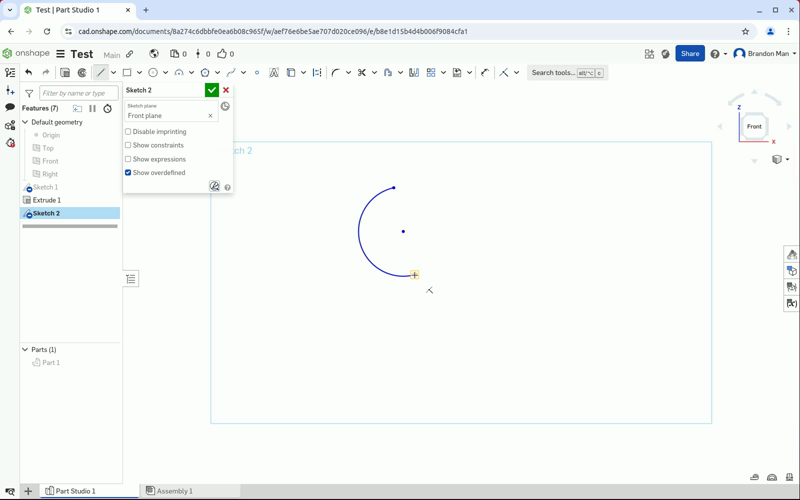
key_down(shift)
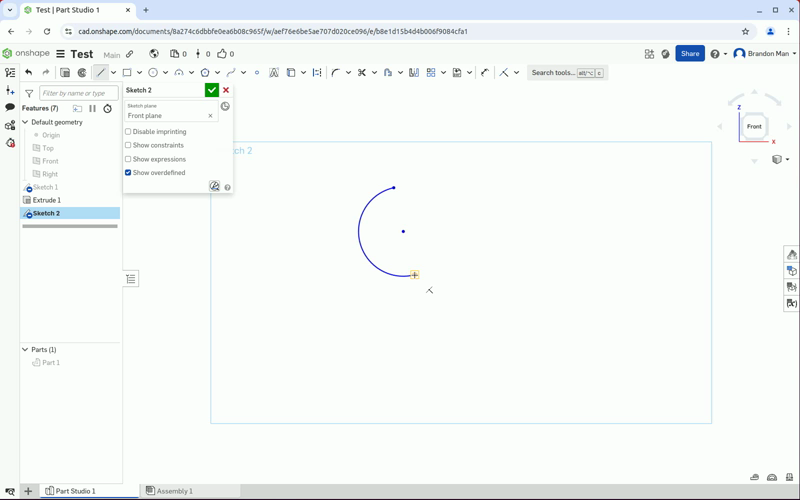
mouse_move(544, 248)
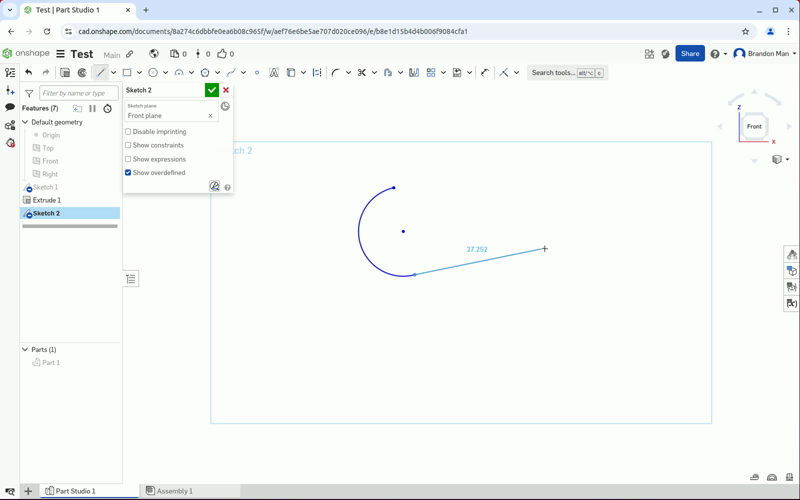
click(544, 248)
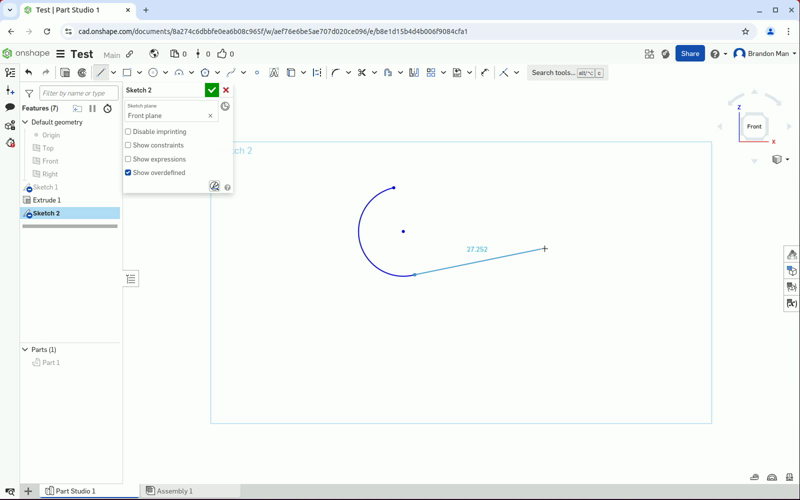
key_up(shift)
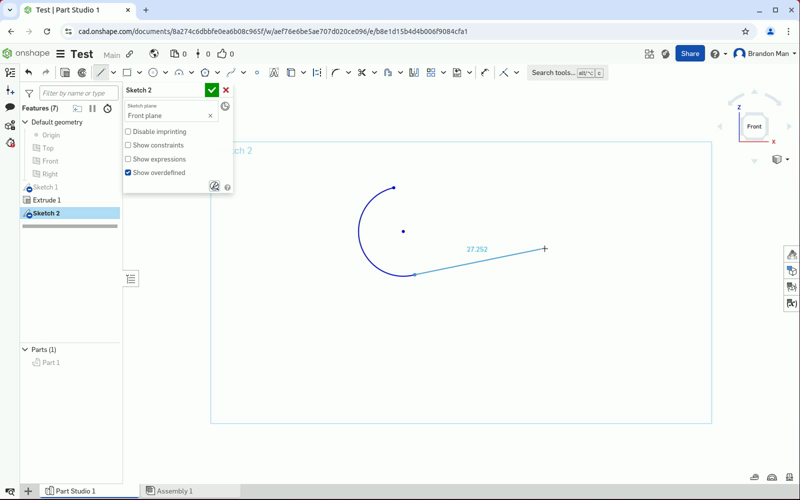
key(esc)
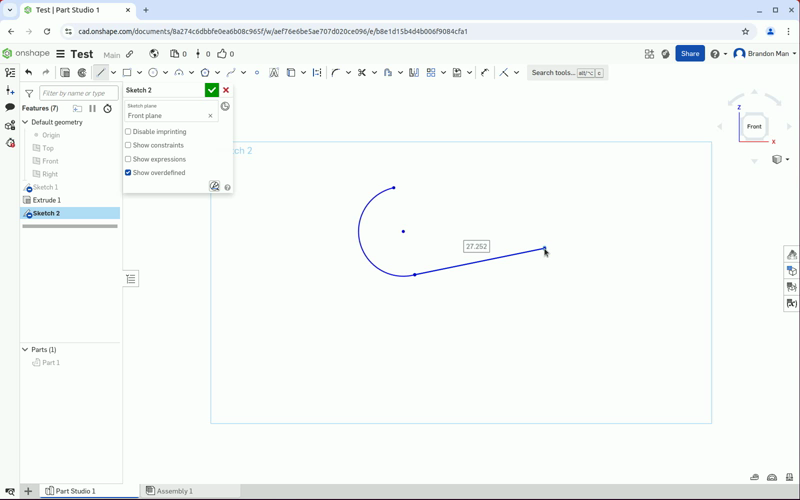
key(a)
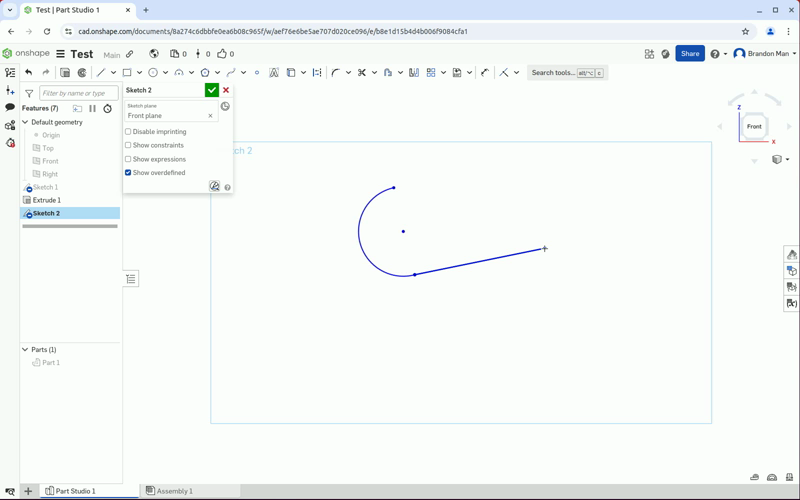
mouse_move(544, 248)
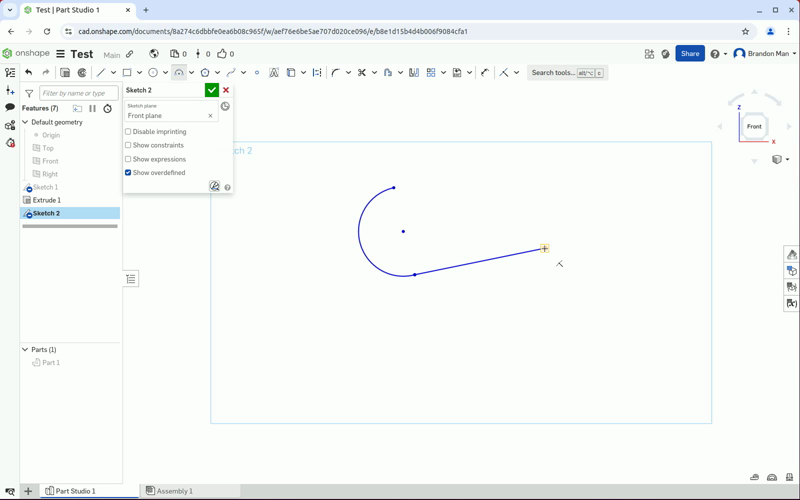
click(544, 248)
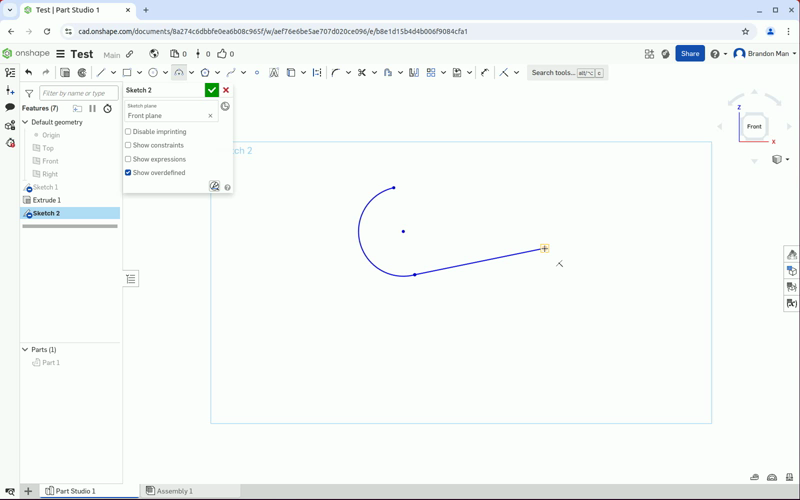
key_down(shift)
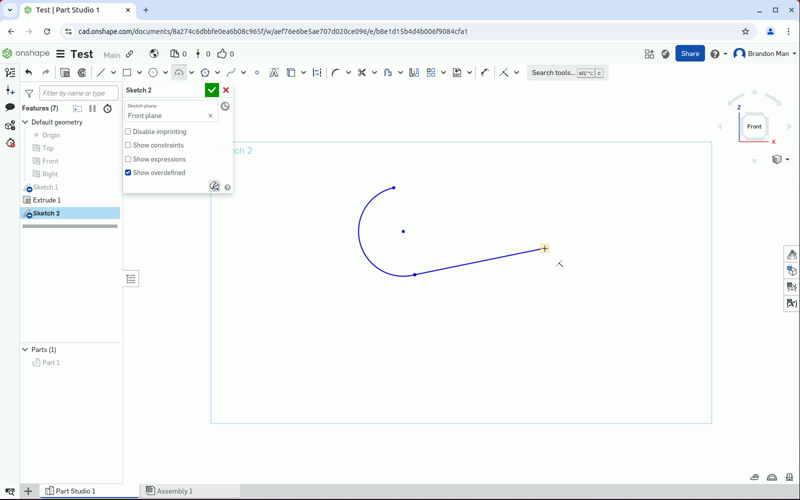
mouse_move(534, 180)
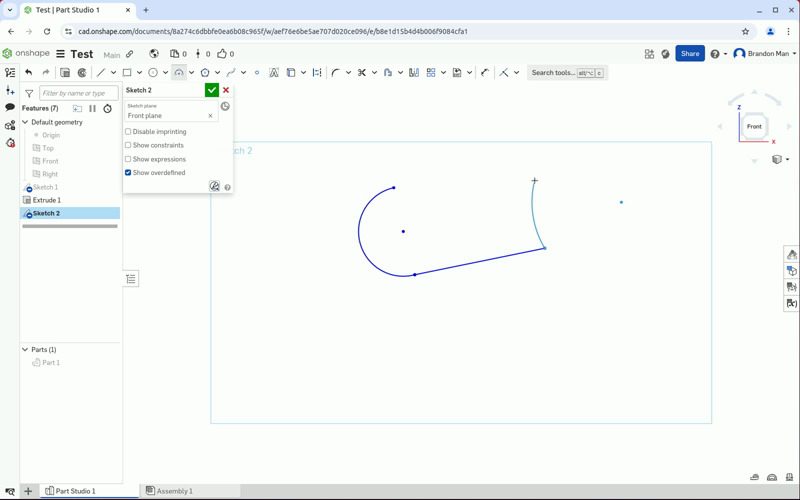
click(534, 180)
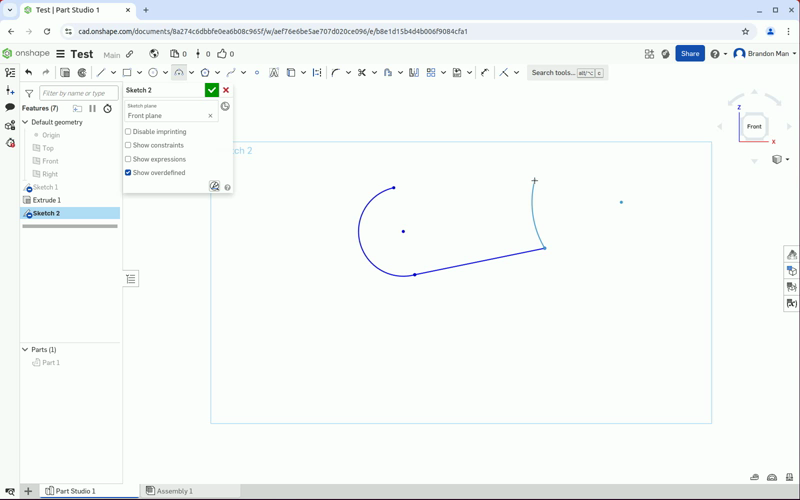
mouse_move(571, 209)
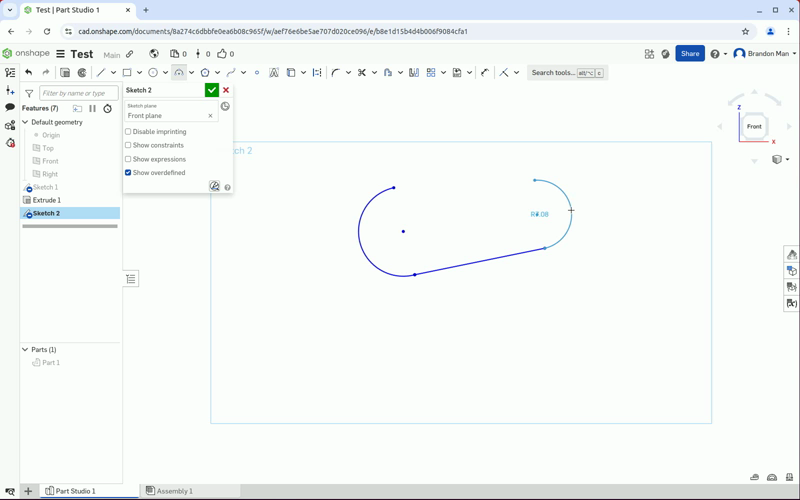
click(571, 209)
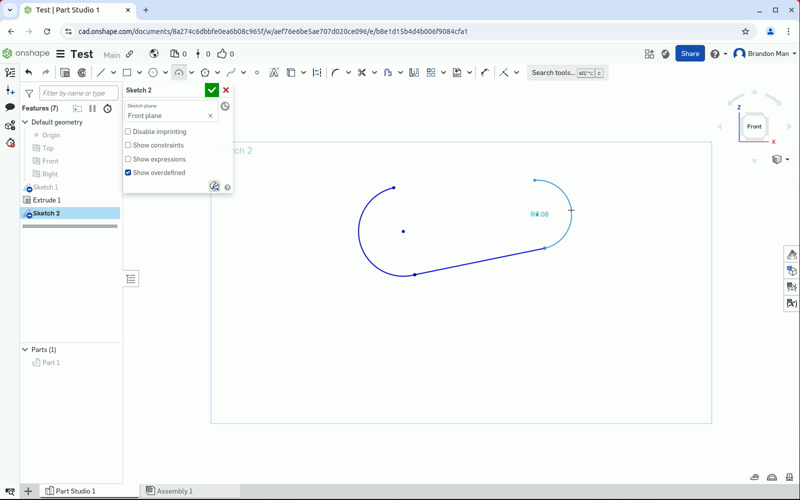
key_up(shift)
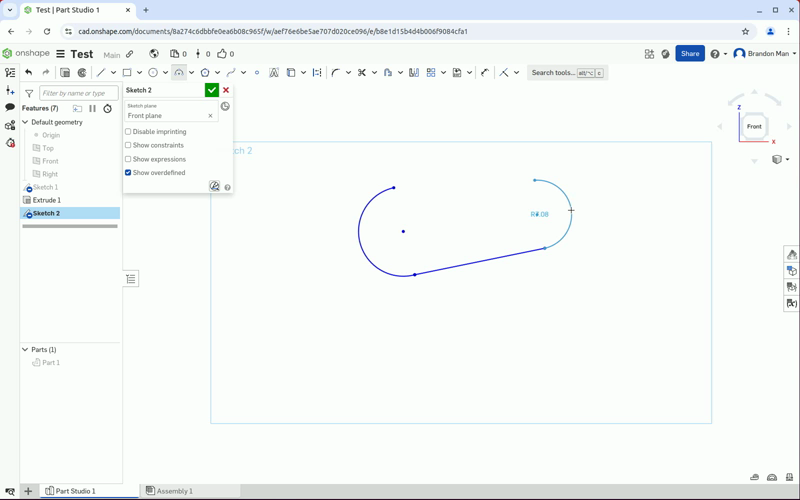
key(esc)
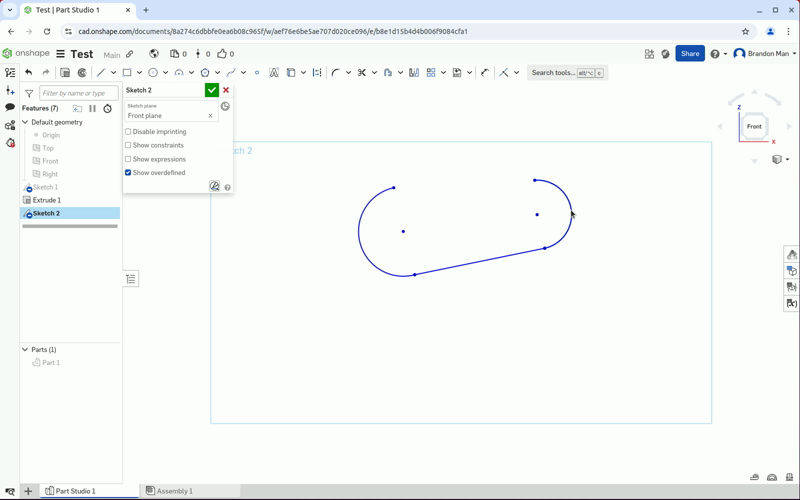
key(l)
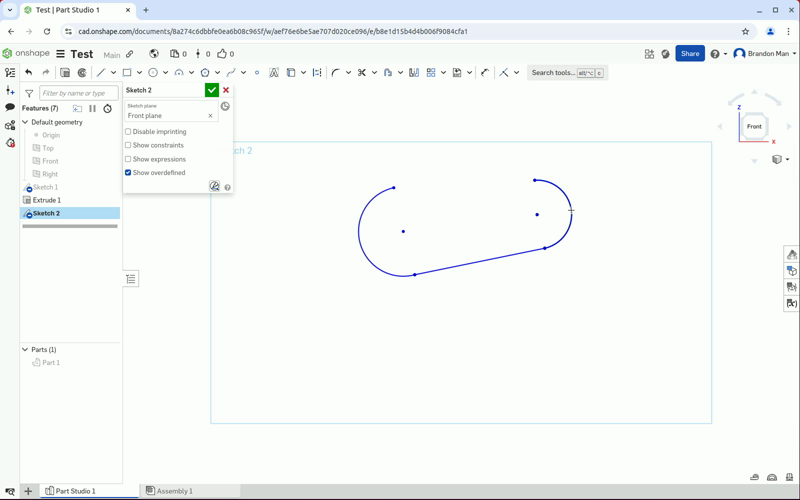
mouse_move(534, 180)
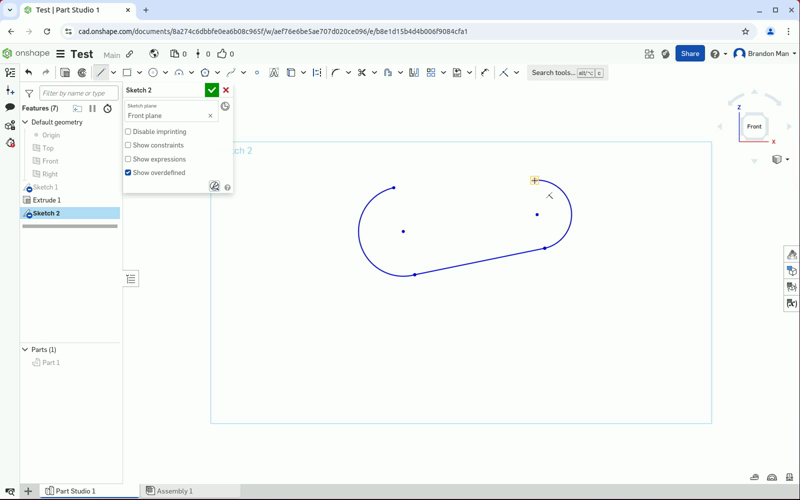
click(534, 180)
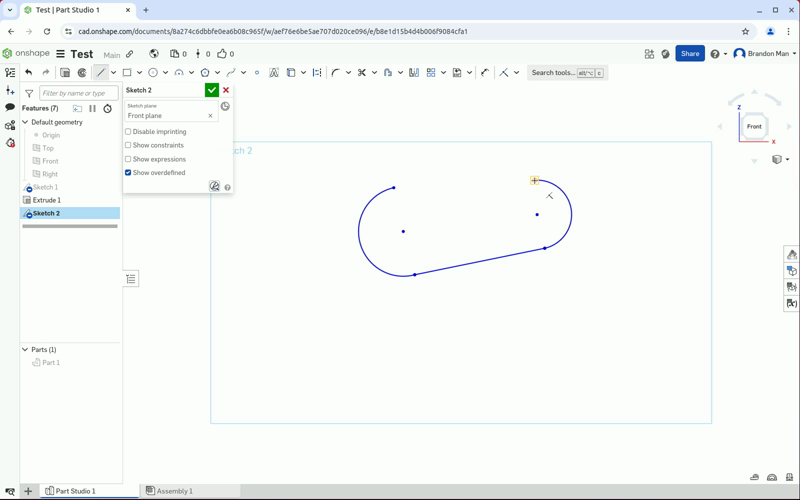
key_down(shift)
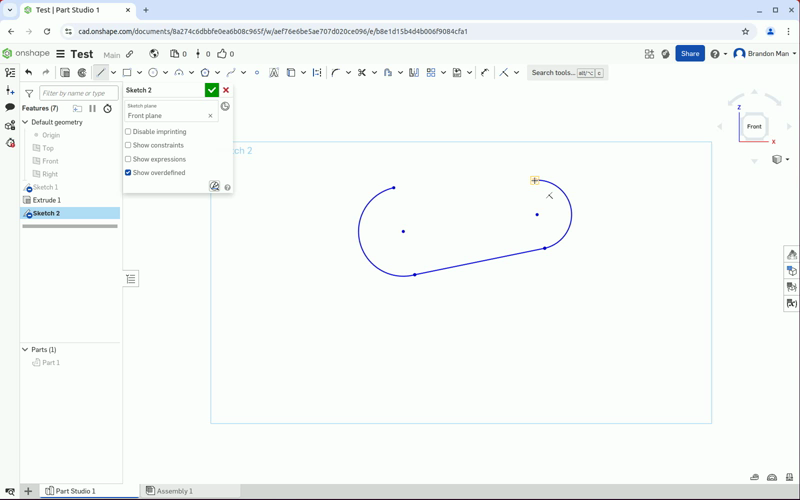
mouse_move(407, 187)
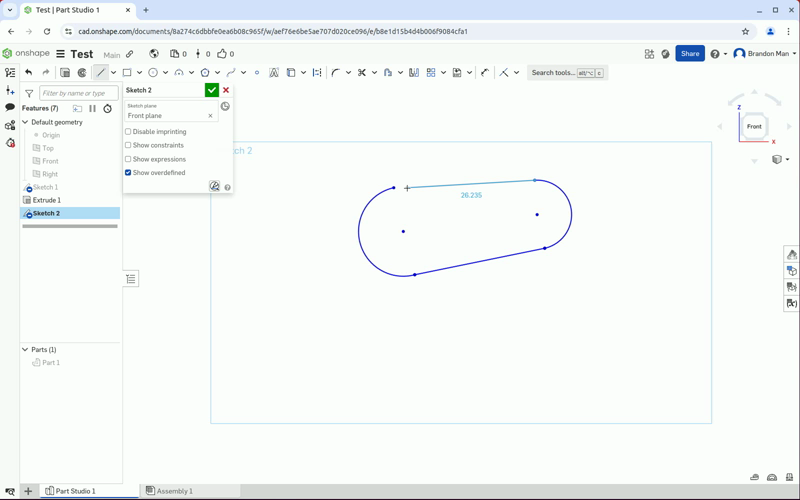
click(407, 187)
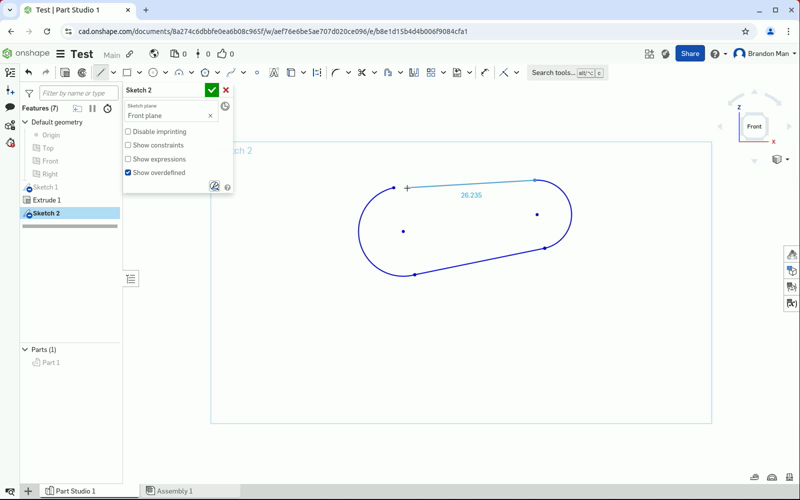
key_up(shift)
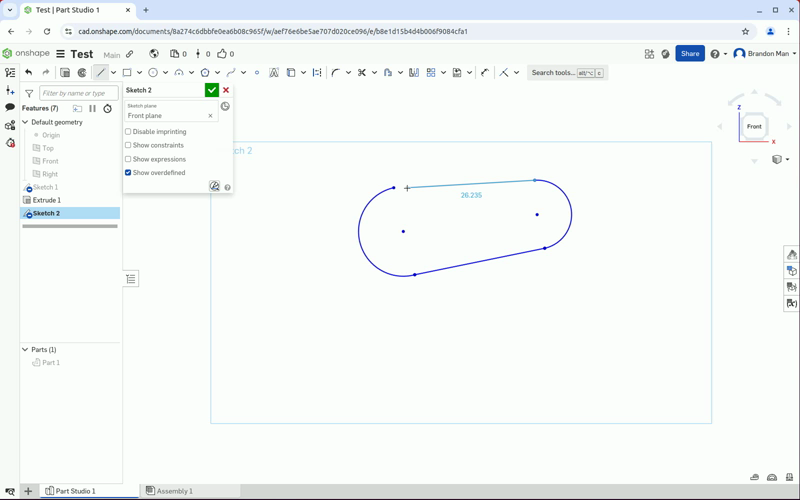
mouse_move(437, 187)
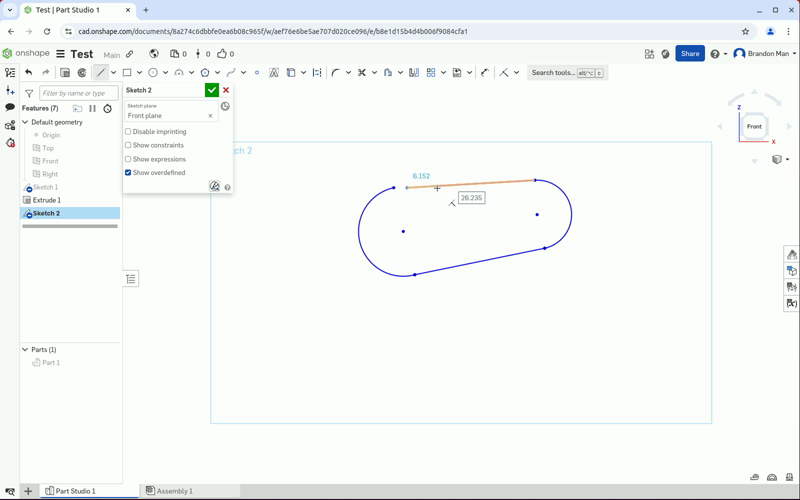
key_down(shift)
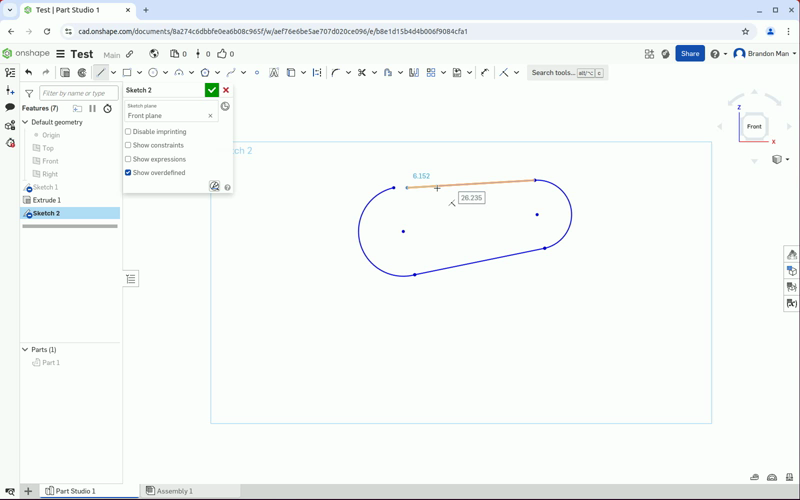
mouse_move(393, 187)
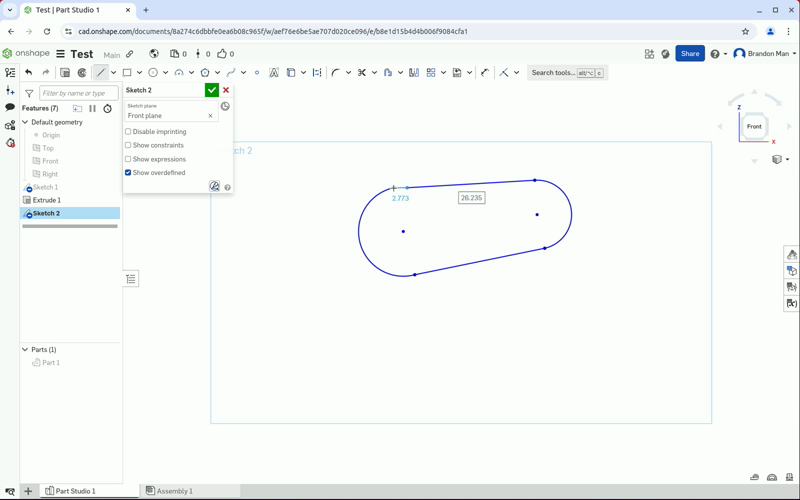
key_up(shift)
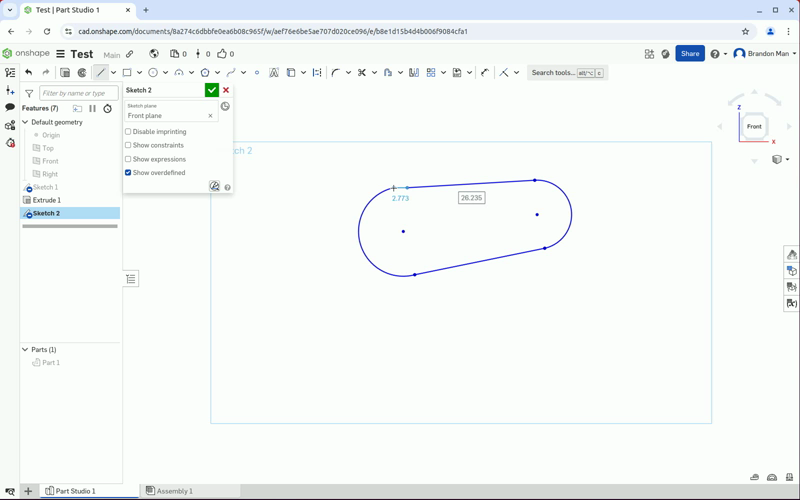
click(393, 187)
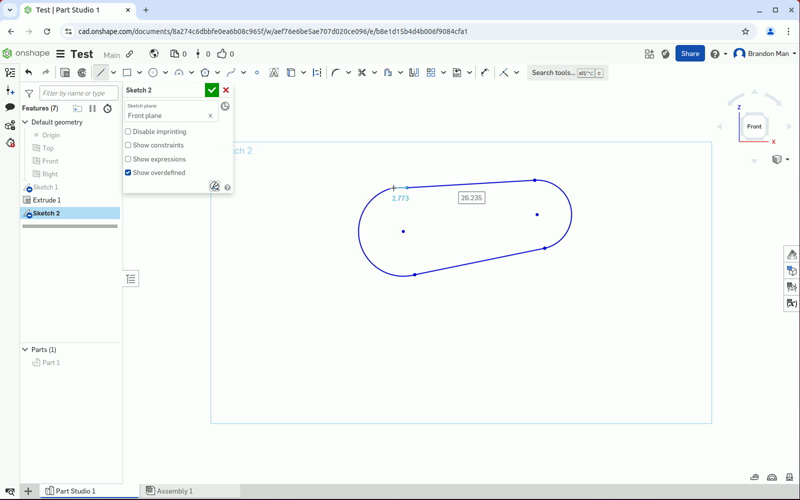
key(esc)
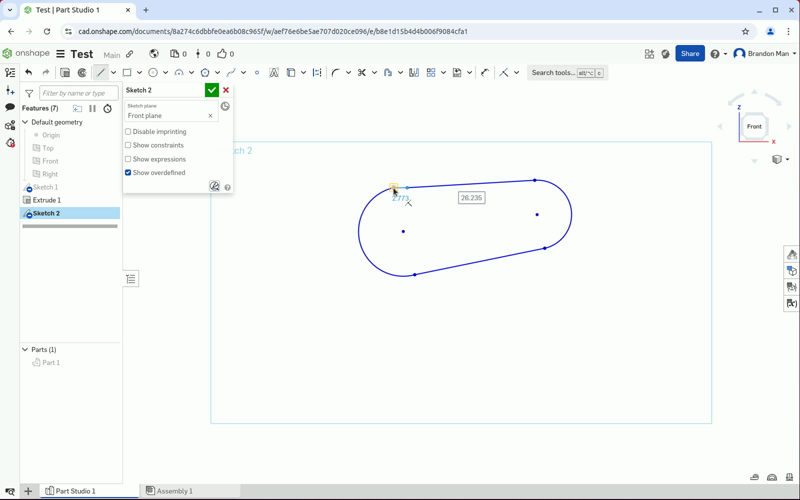
mouse_move(459, 205)
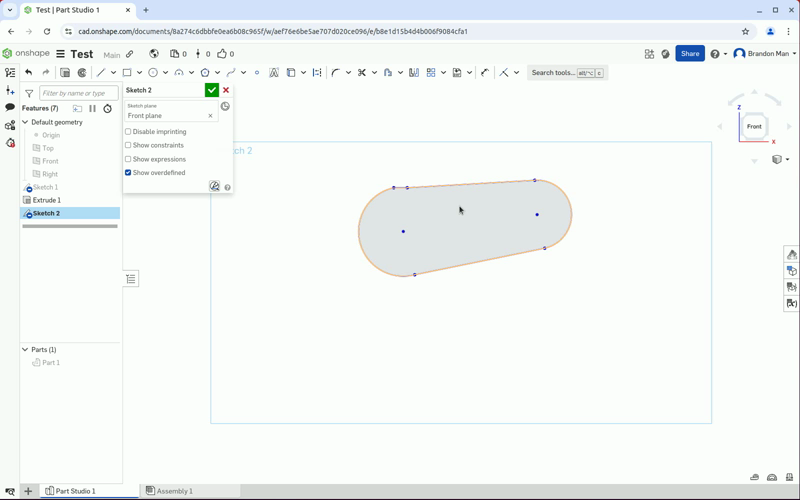
click(459, 205)
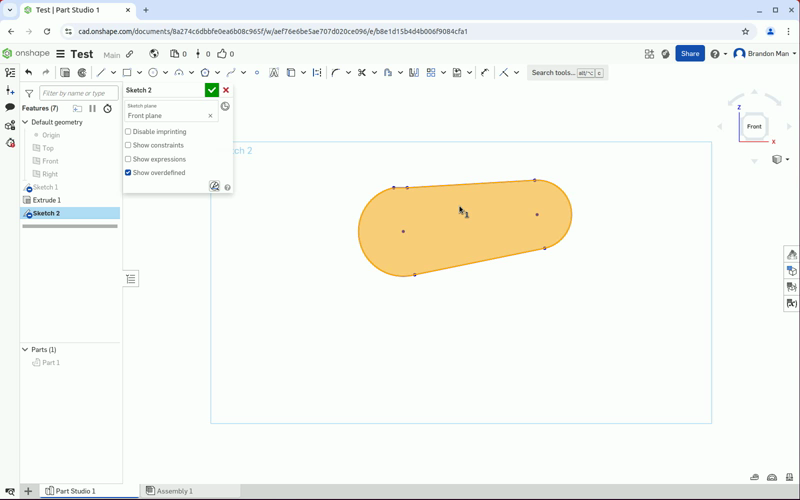
mouse_move(73, 352)
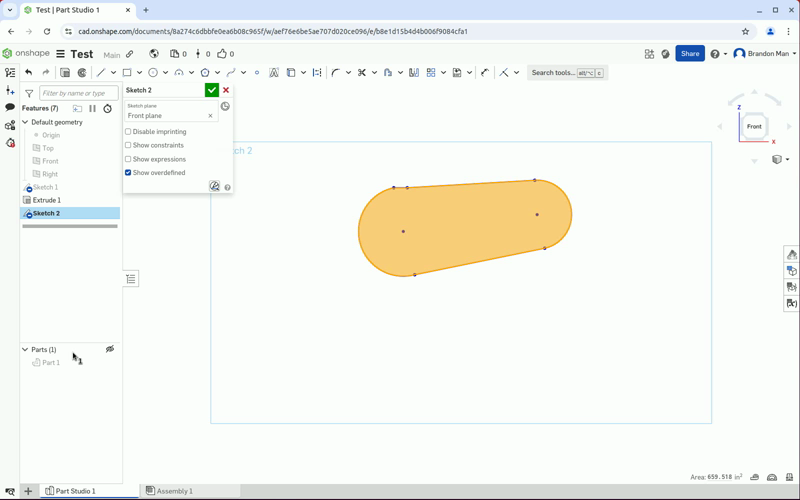
key(shift+y)
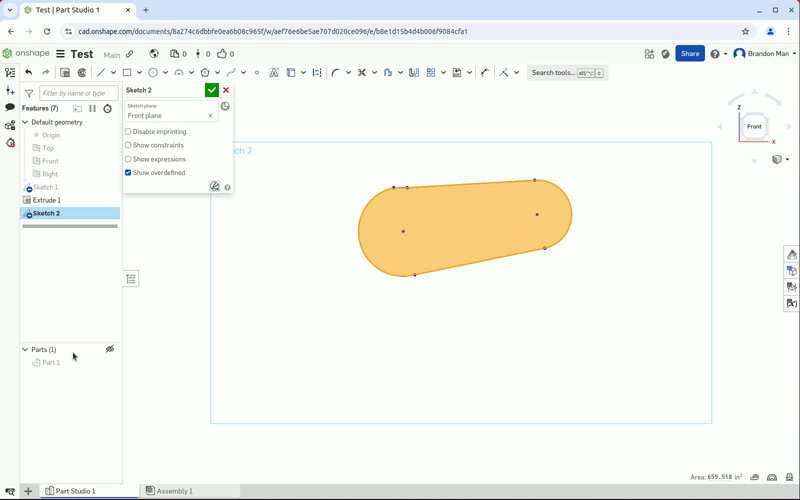
key(shift+e)
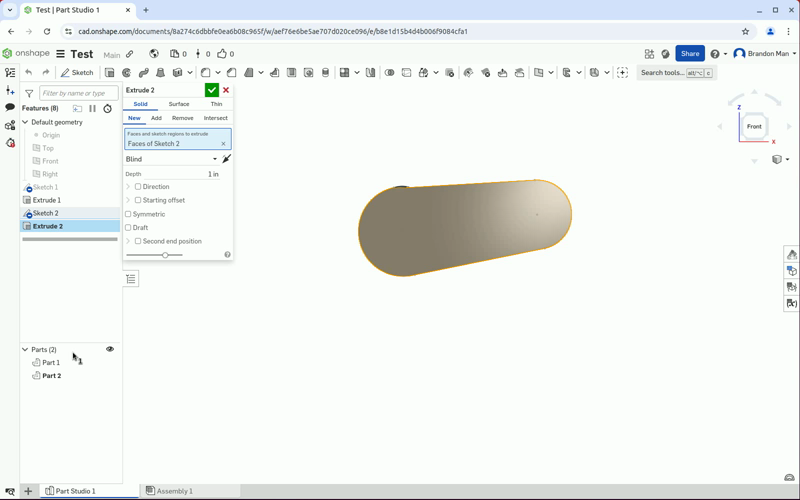
mouse_move(143, 106)
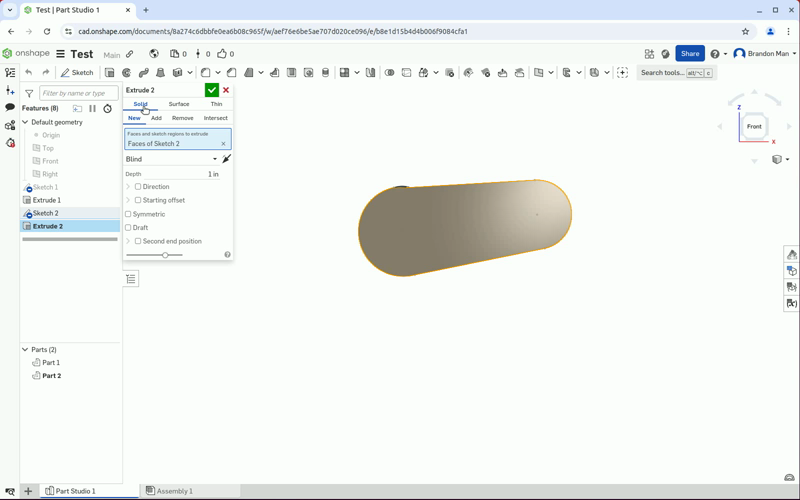
click(143, 106)
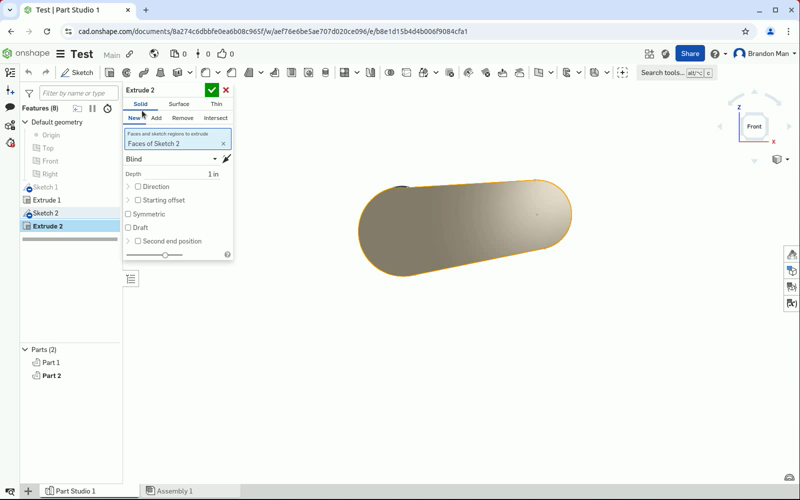
mouse_move(137, 120)
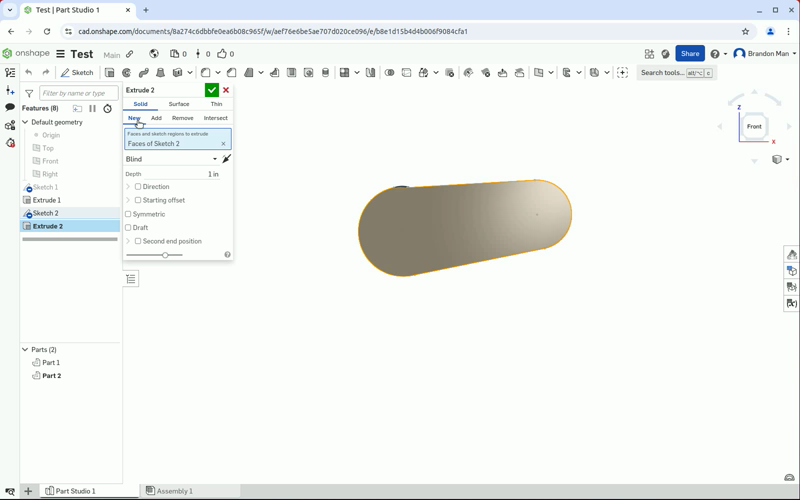
click(137, 120)
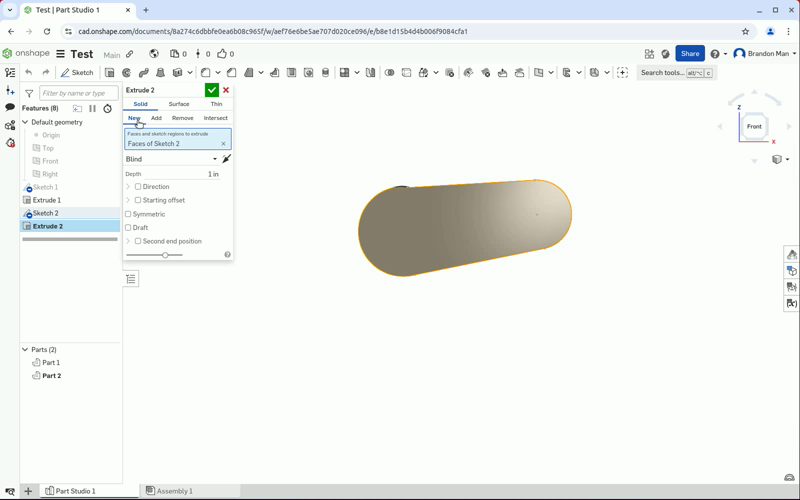
key(tab, 4)
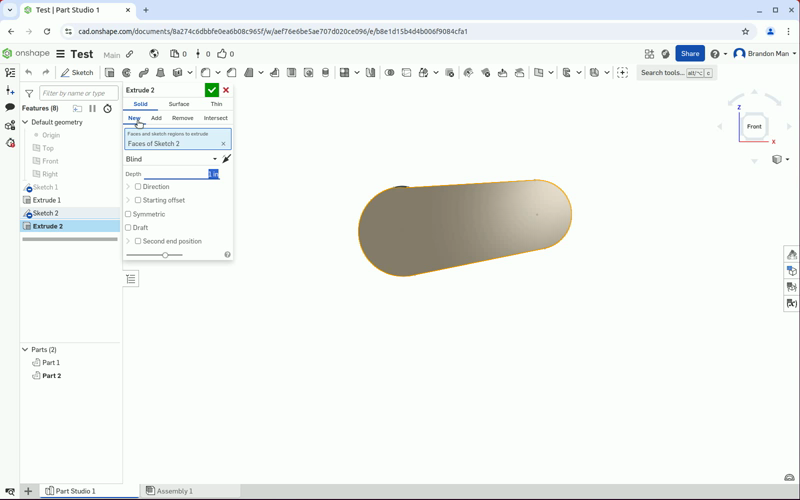
text(1.685)
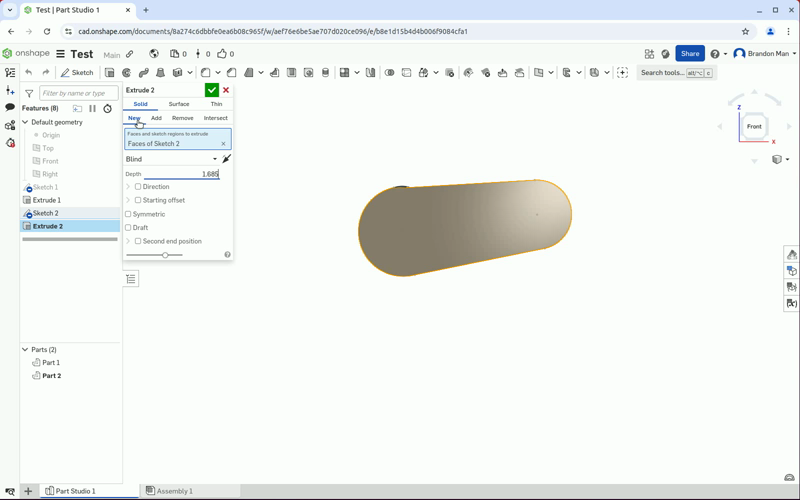
key(enter)
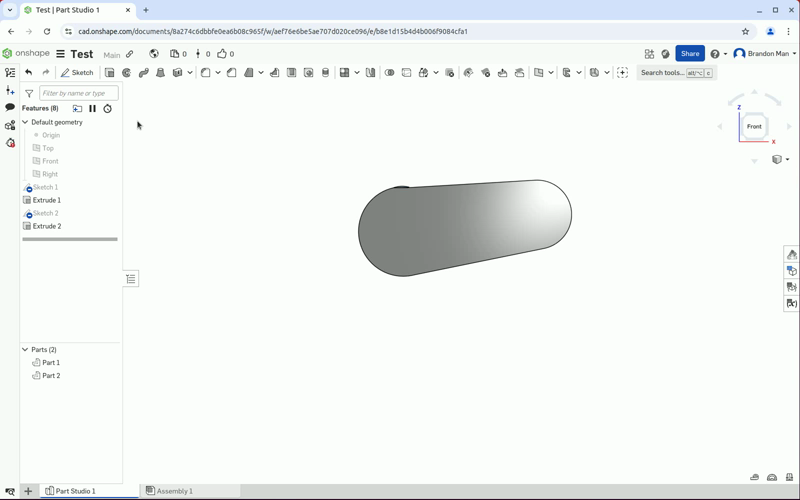
key(shift+h)
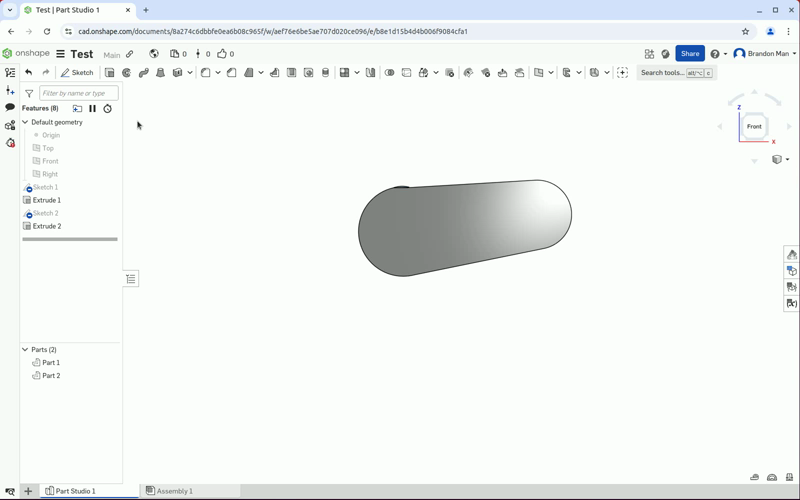
key(shift+h)
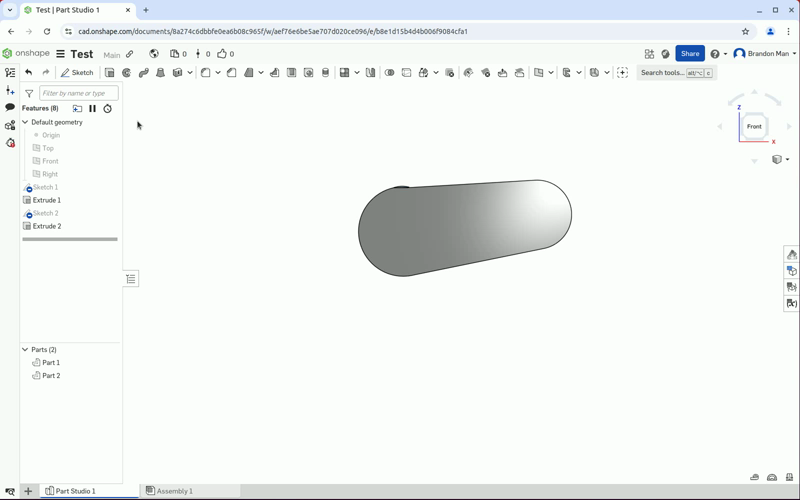
mouse_move(73, 189)
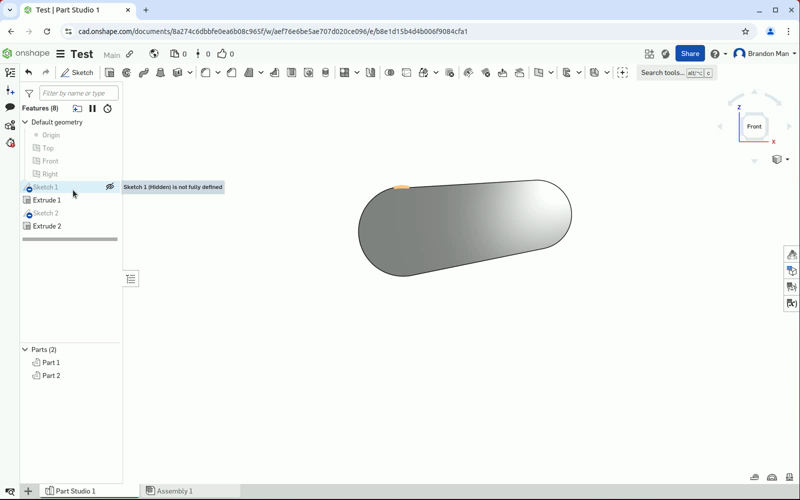
click(73, 189)
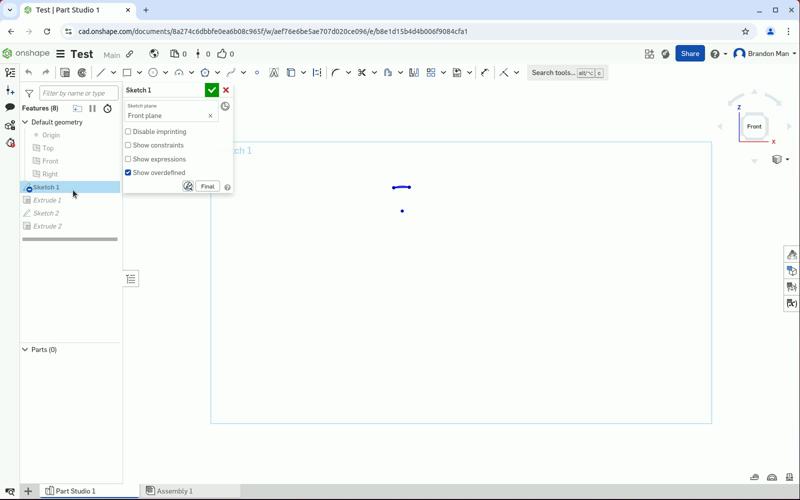
mouse_move(229, 92)
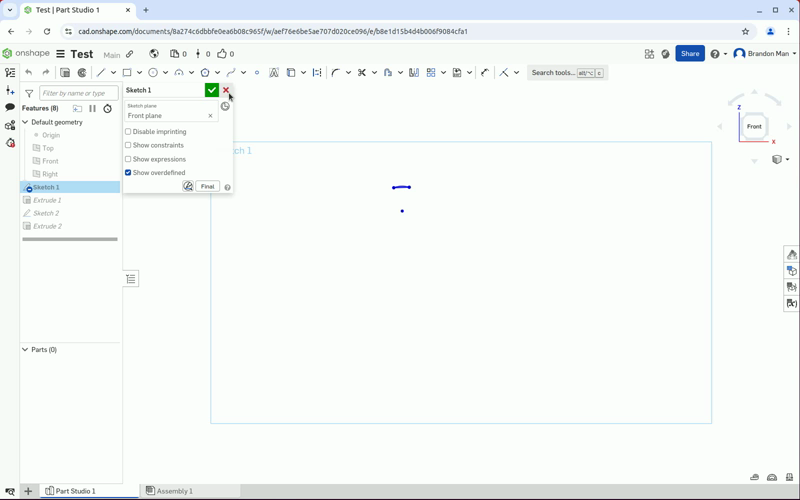
click(229, 92)
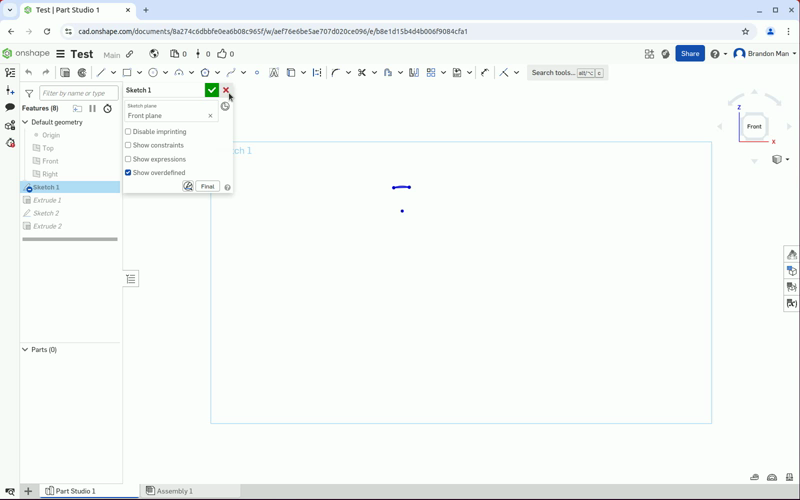
key(shift+s)
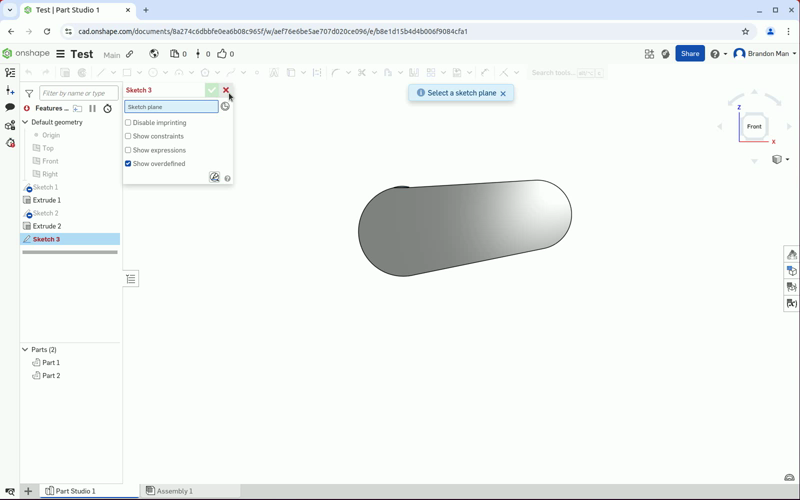
mouse_move(73, 163)
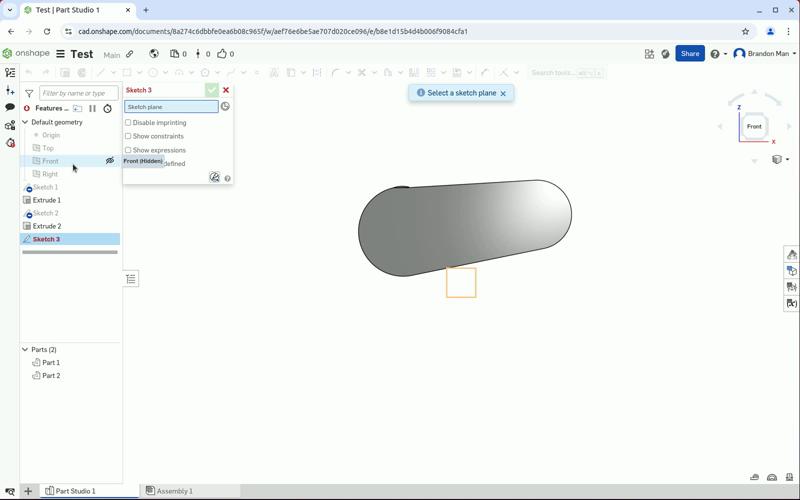
click(73, 163)
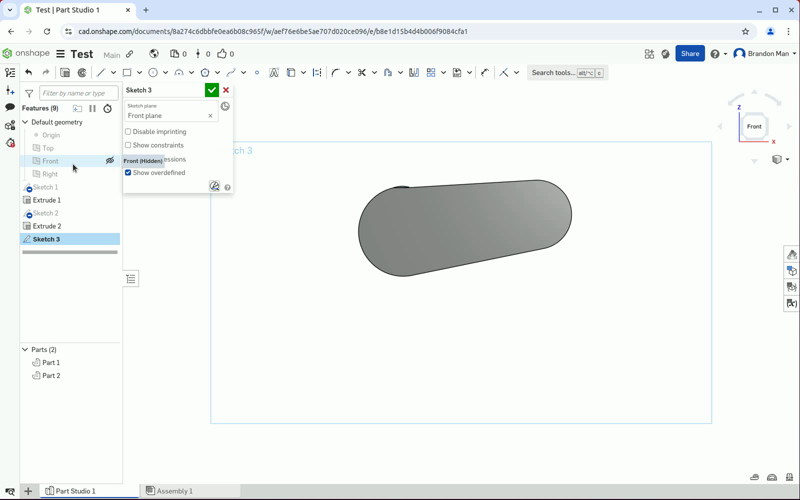
mouse_move(73, 352)
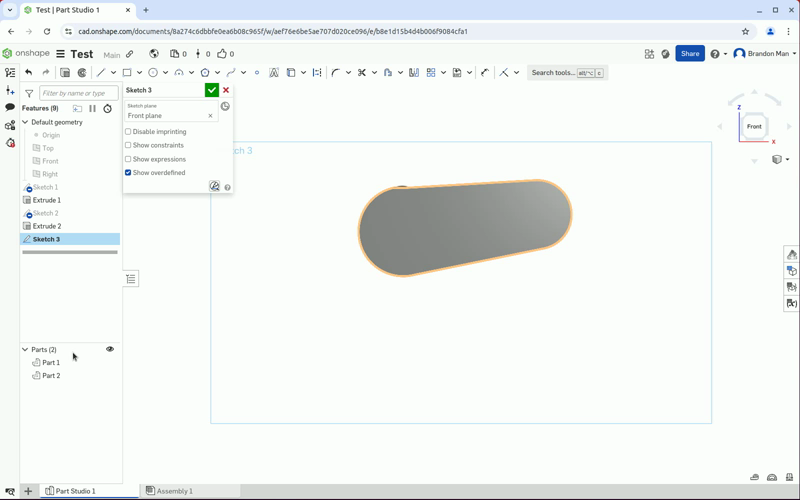
key(y)
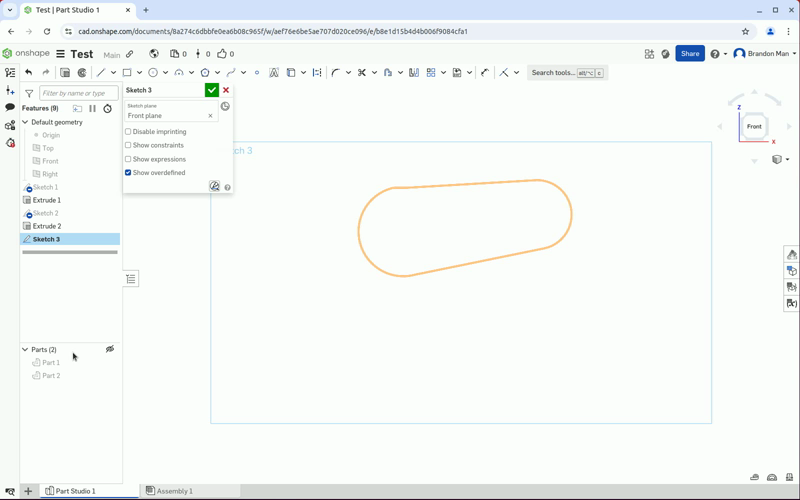
key(l)
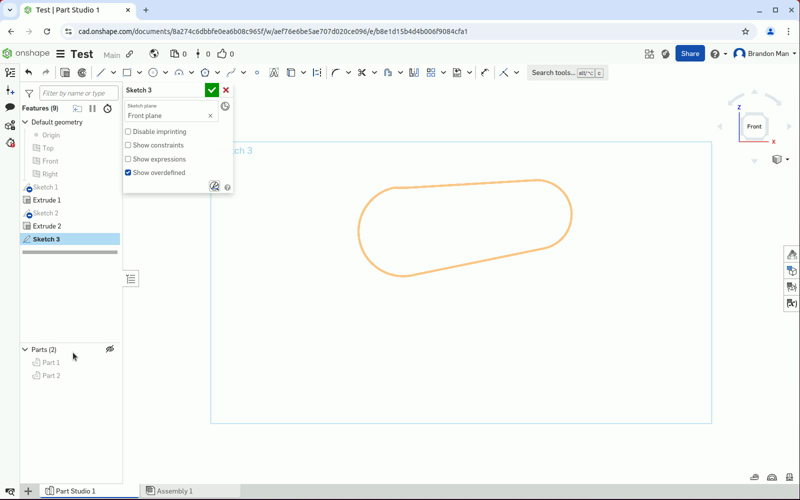
key_down(shift)
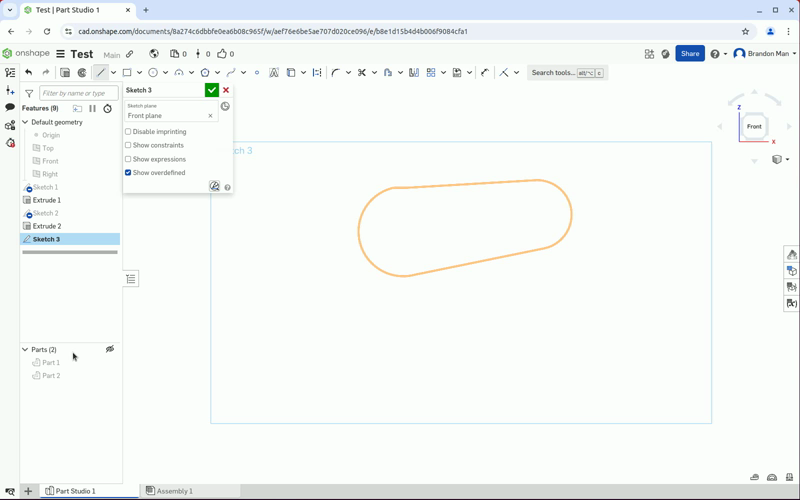
mouse_move(393, 187)
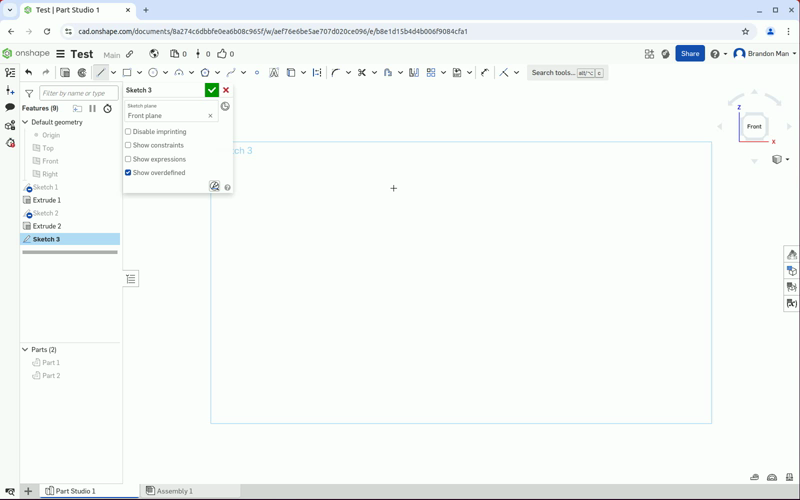
click(393, 187)
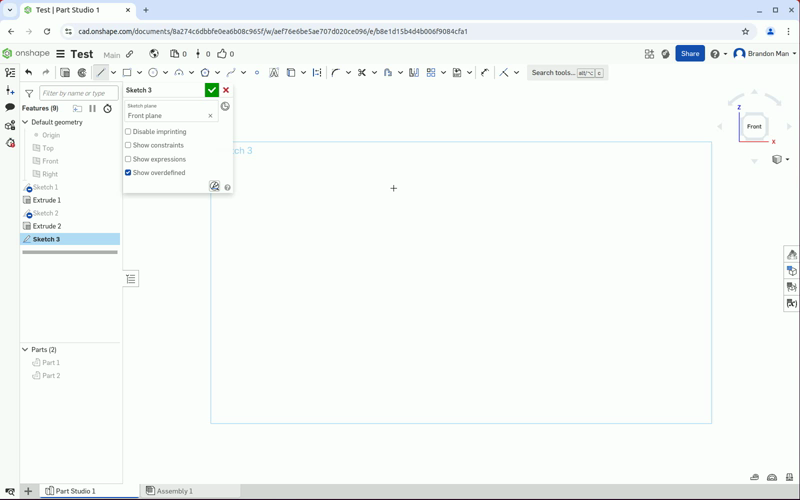
key_up(shift)
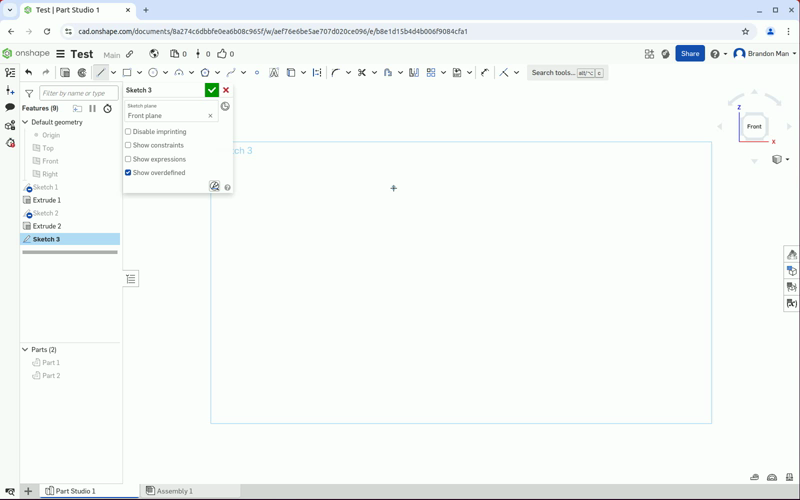
key_down(shift)
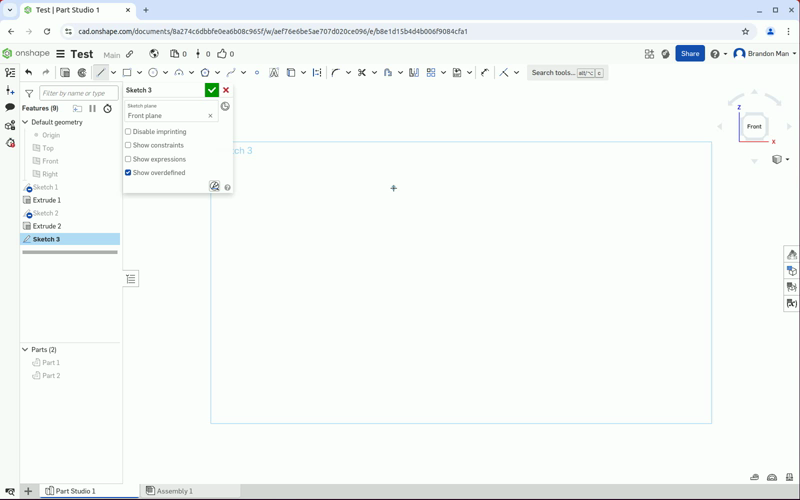
mouse_move(423, 187)
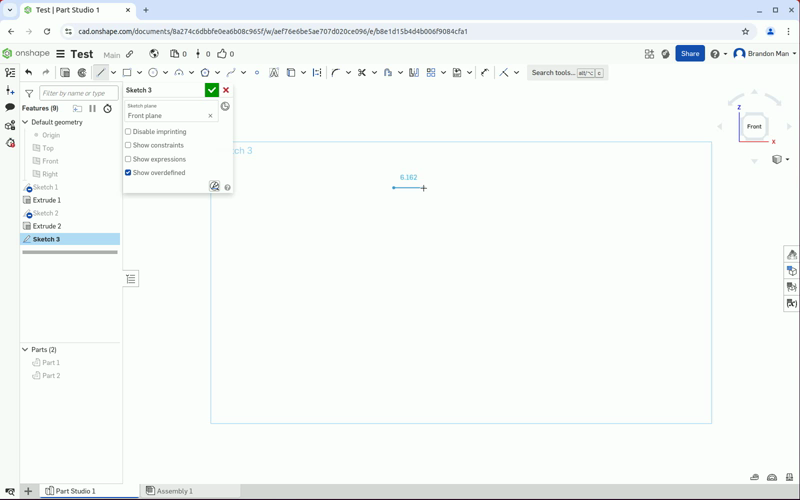
mouse_move(409, 187)
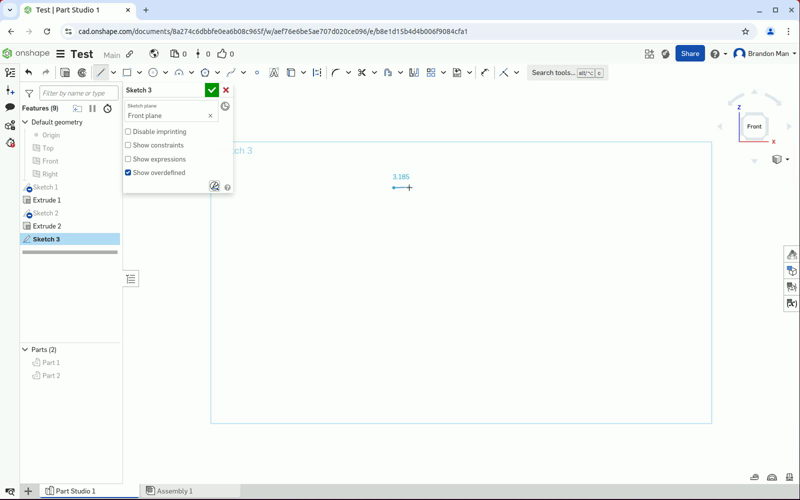
click(409, 187)
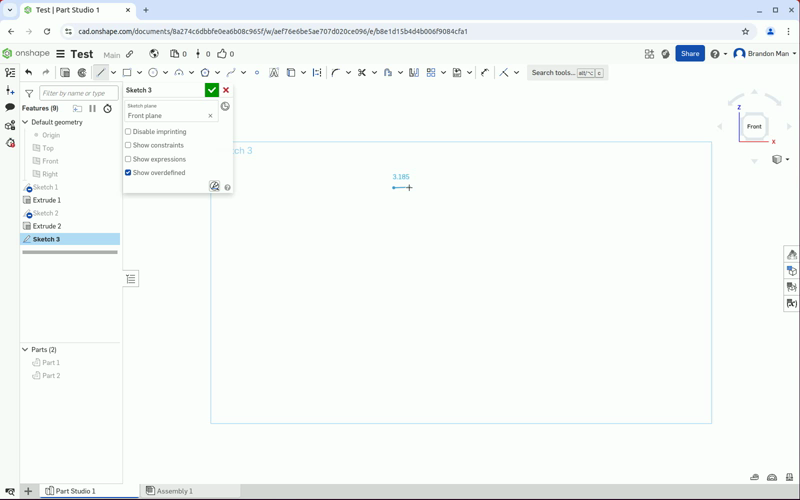
key_up(shift)
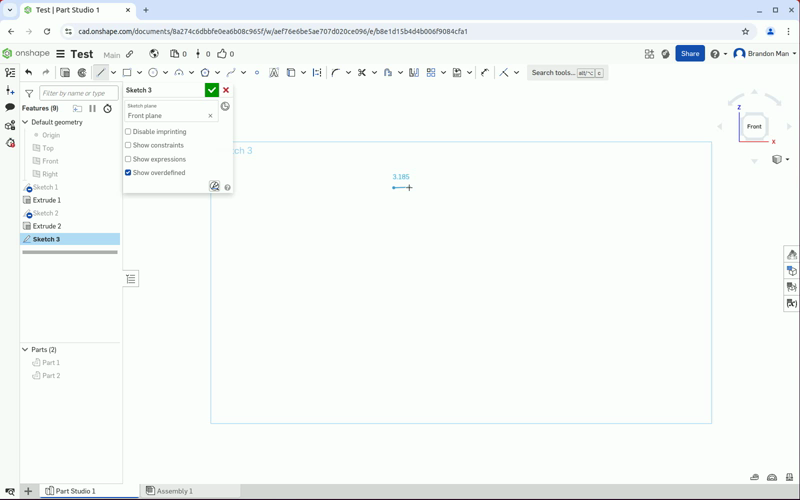
key(esc)
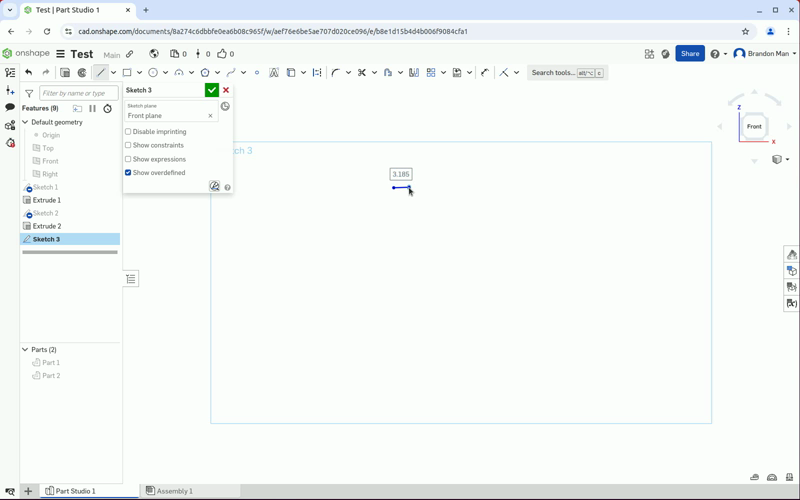
key(a)
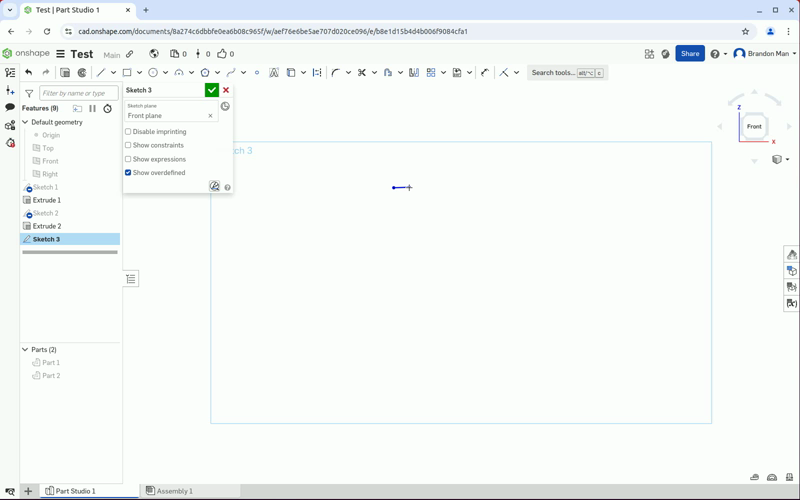
mouse_move(409, 187)
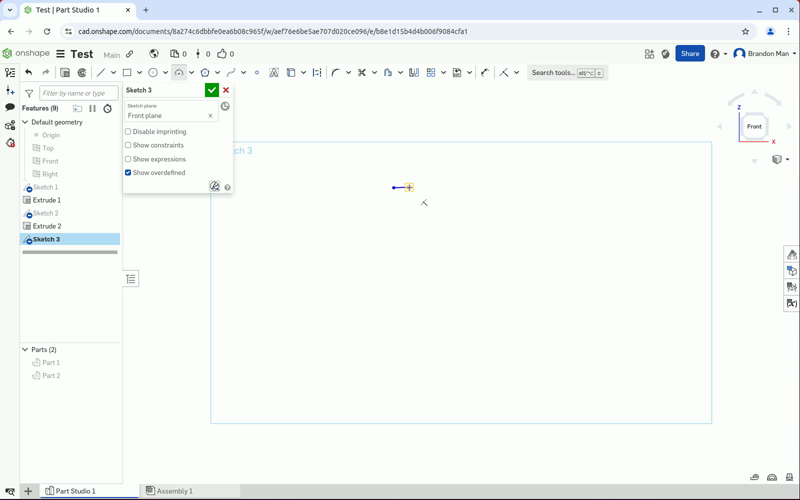
click(409, 187)
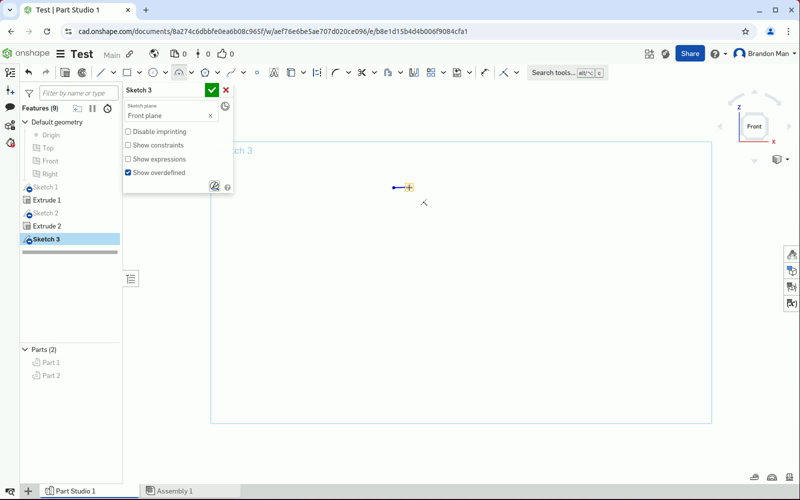
mouse_move(393, 187)
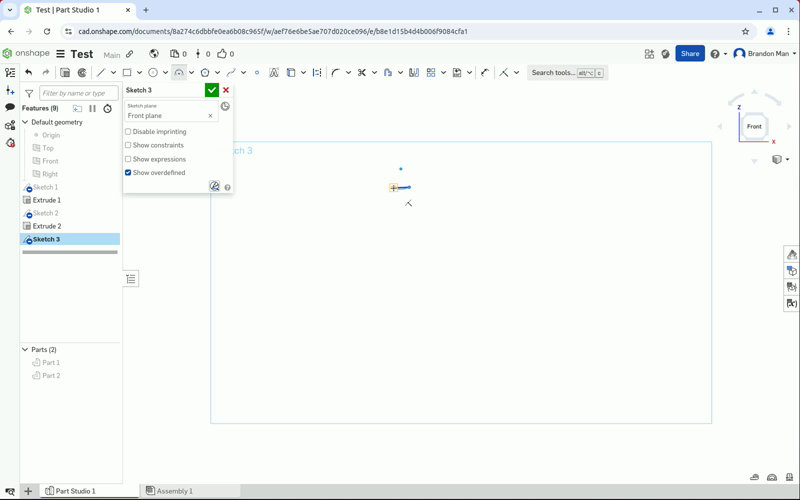
click(393, 187)
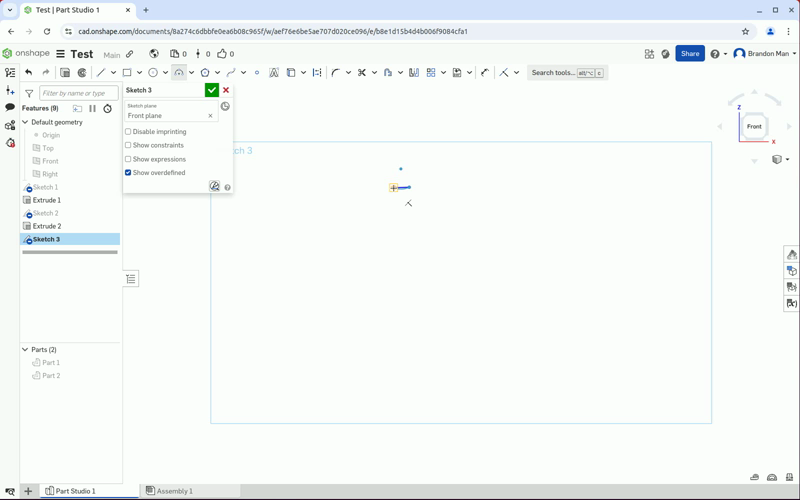
key_down(shift)
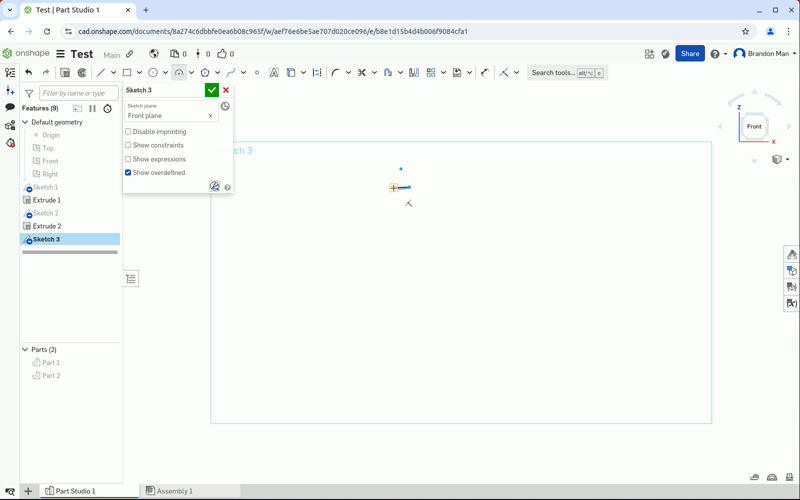
mouse_move(401, 186)
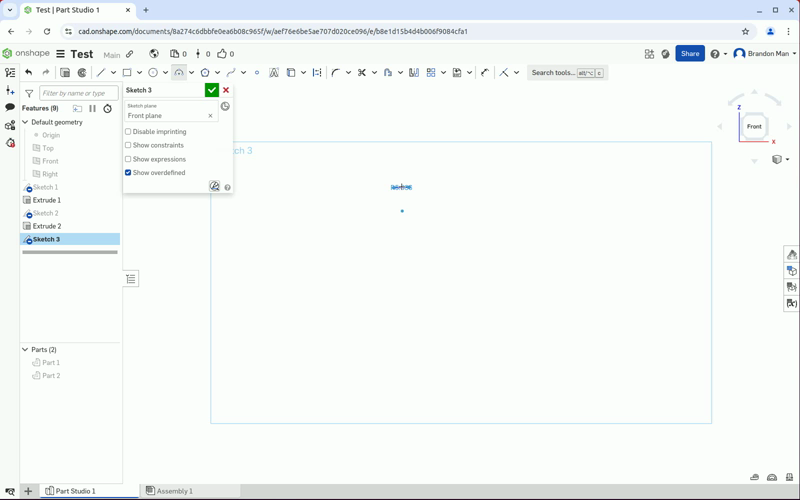
click(401, 186)
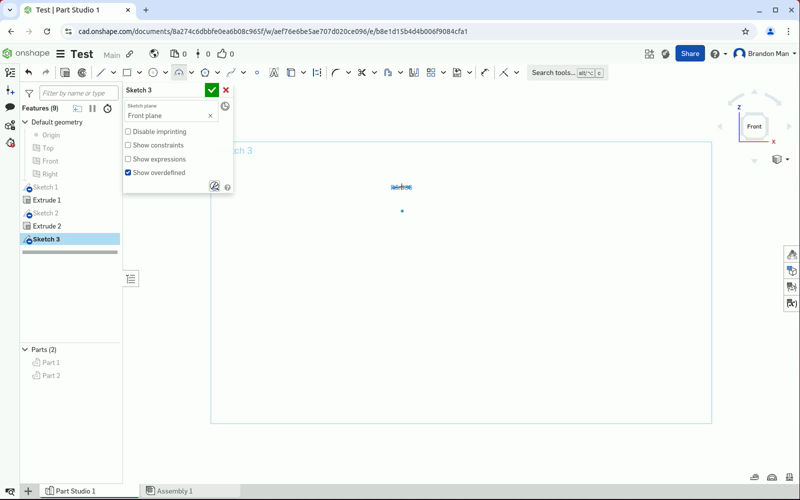
key_up(shift)
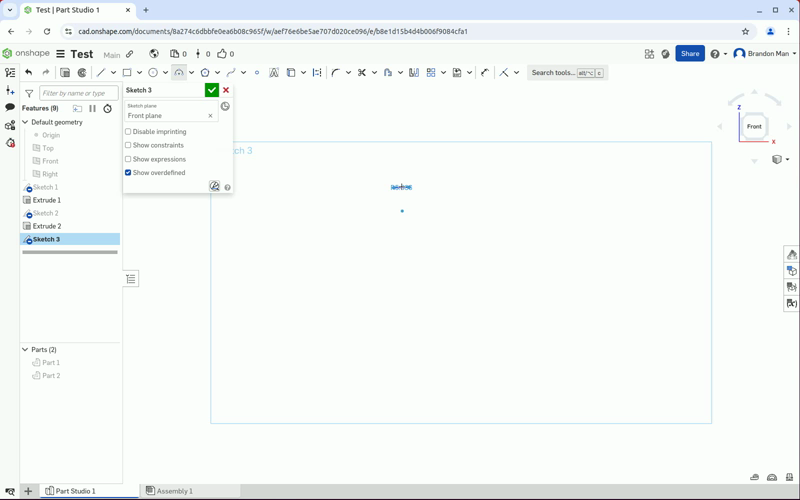
key(esc)
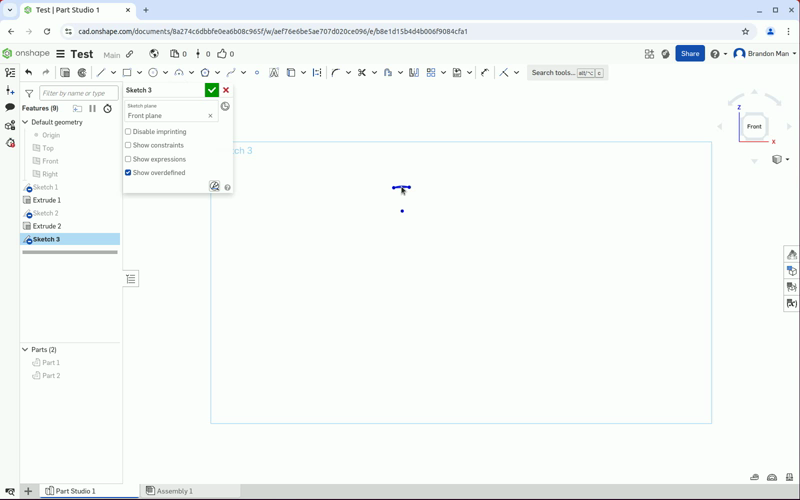
mouse_move(400, 187)
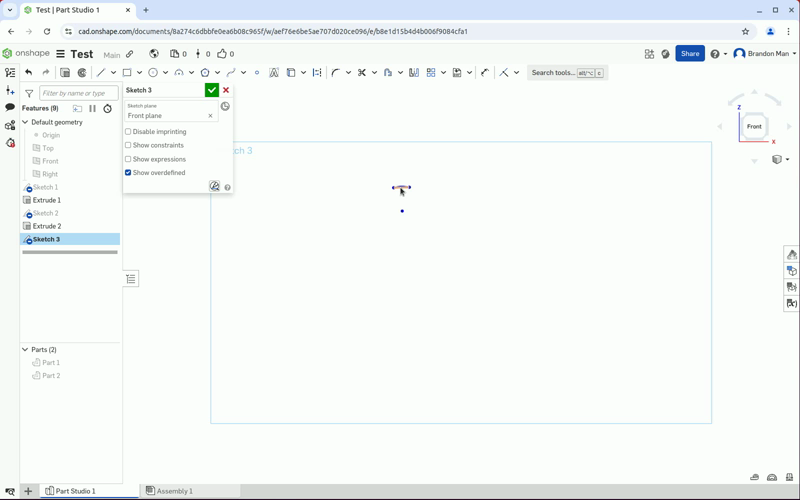
scroll(6)
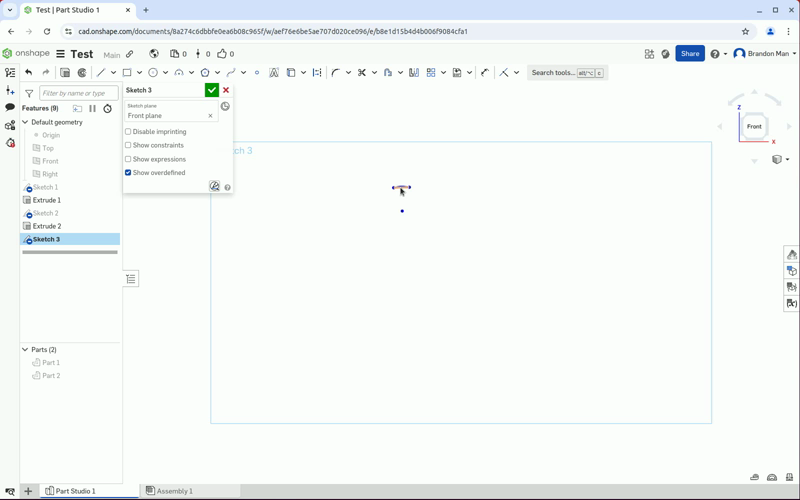
scroll(6)
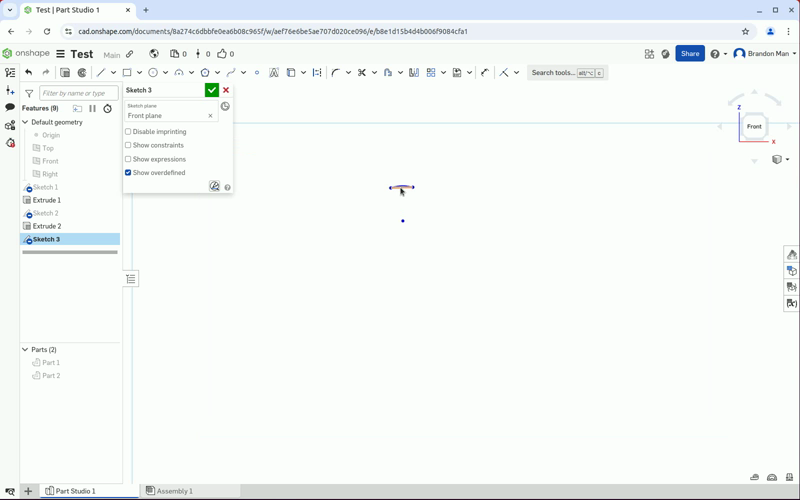
scroll(6)
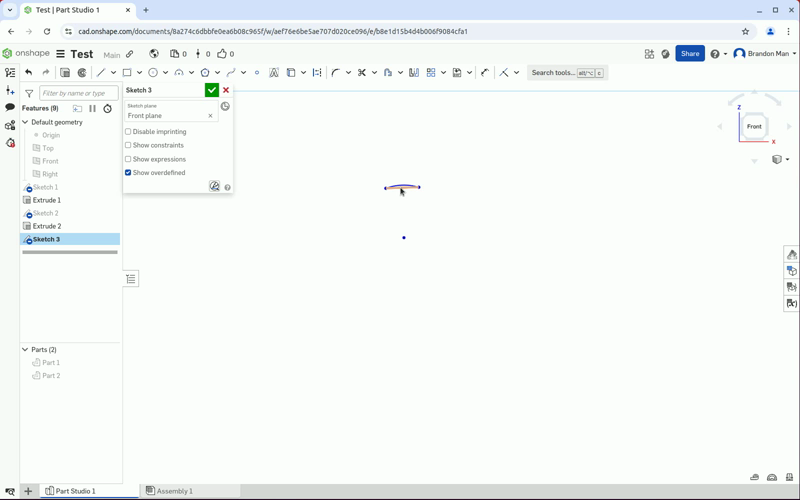
scroll(6)
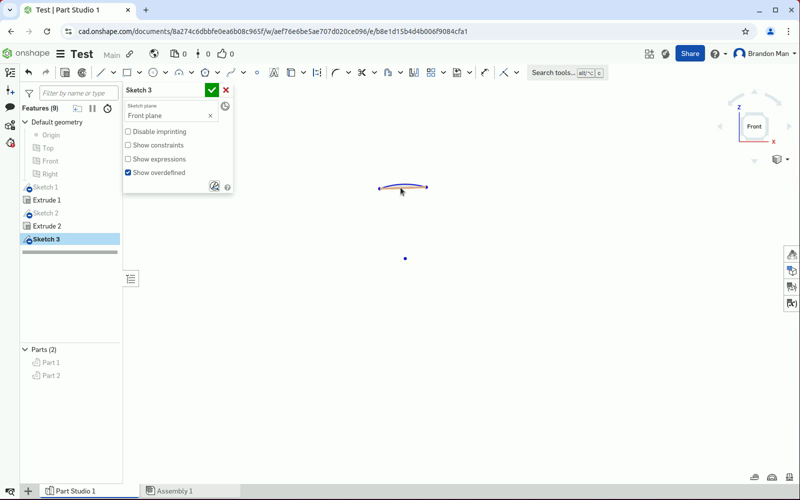
scroll(6)
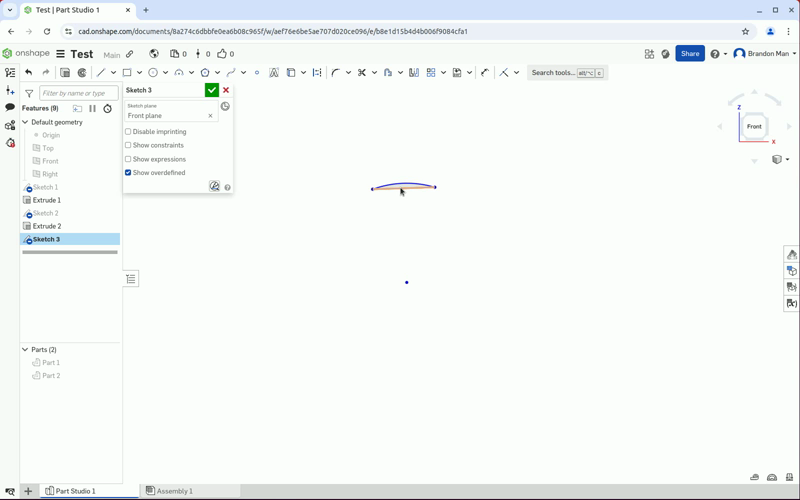
scroll(6)
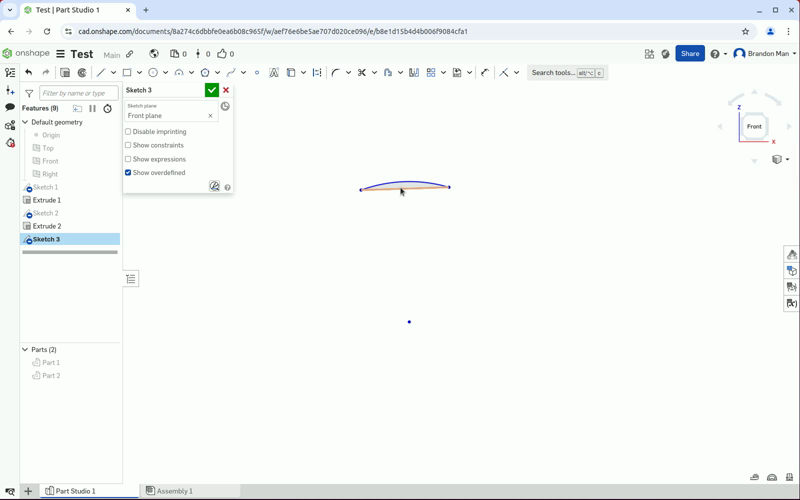
scroll(6)
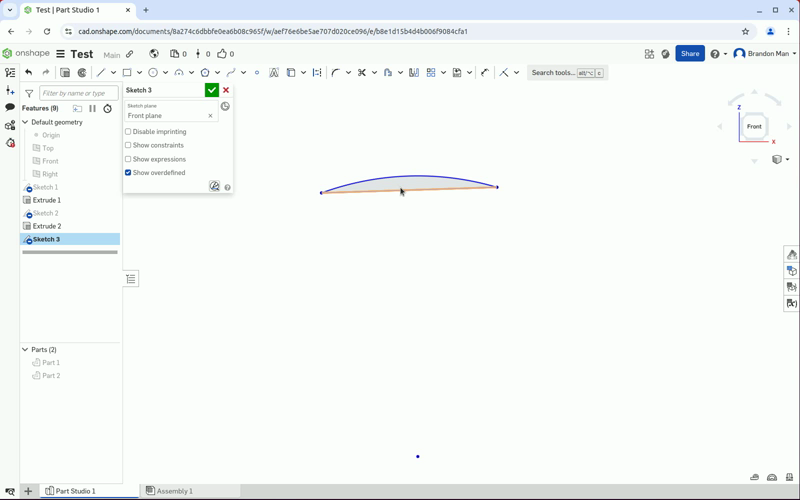
click(400, 187)
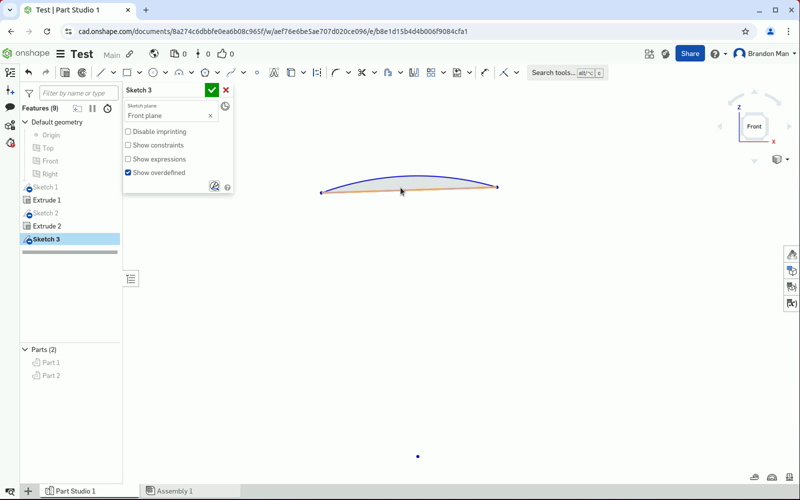
scroll(-6)
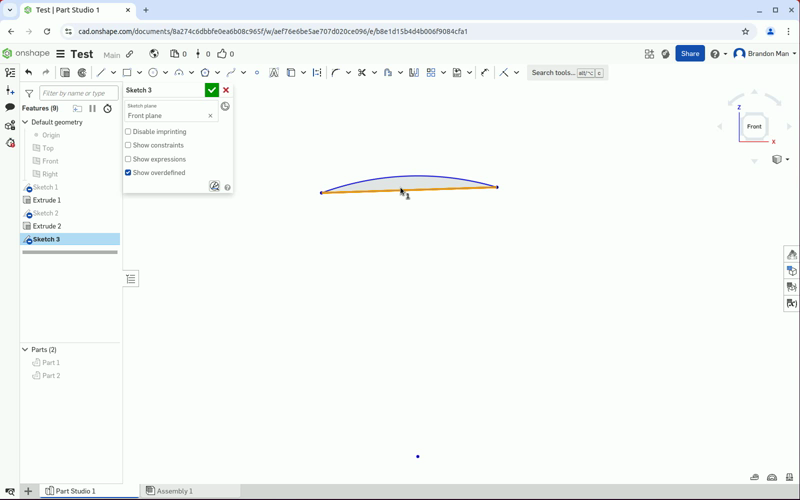
scroll(-6)
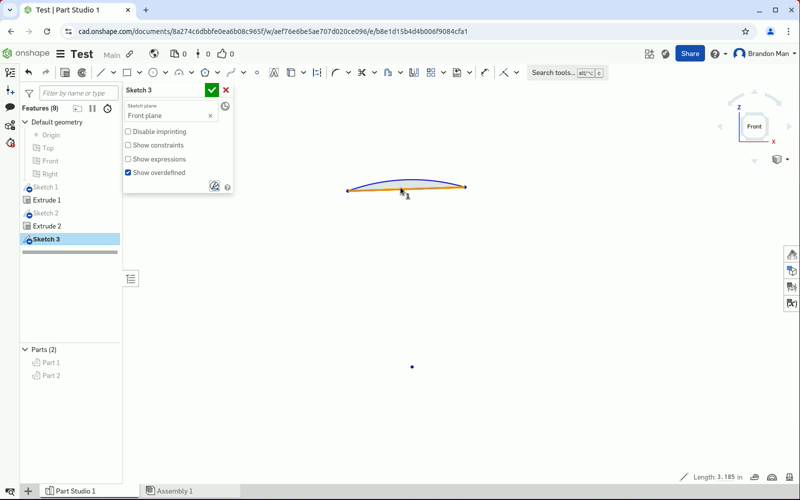
scroll(-6)
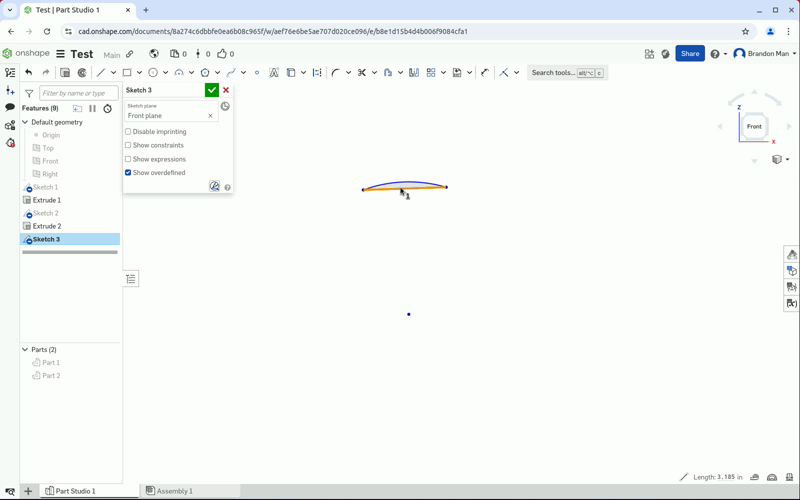
scroll(-6)
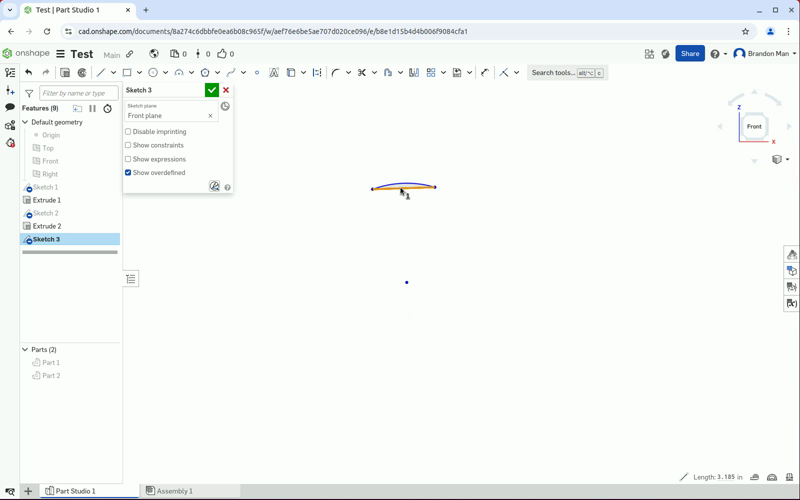
scroll(-6)
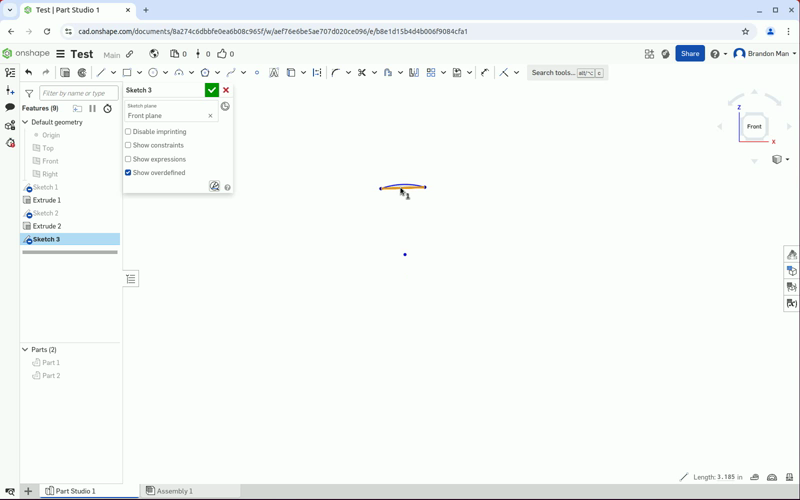
scroll(-6)
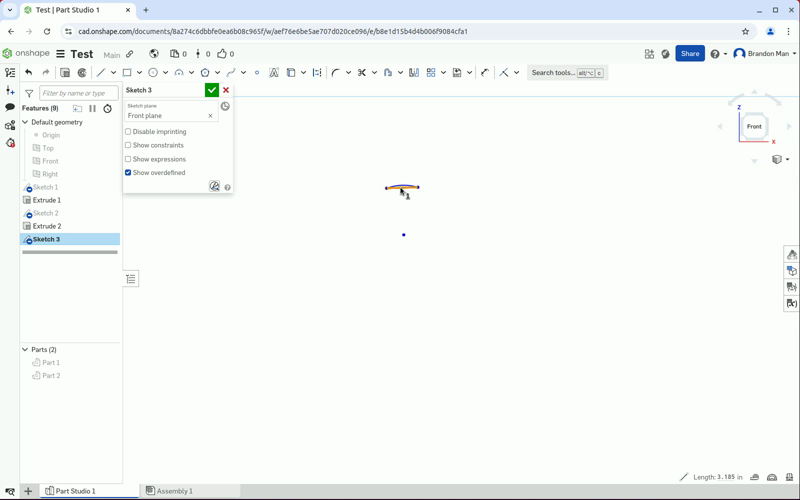
scroll(-6)
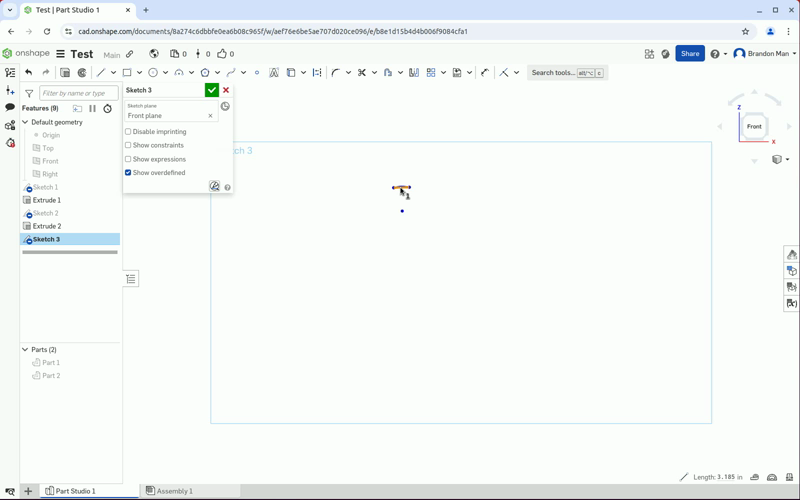
mouse_move(73, 352)
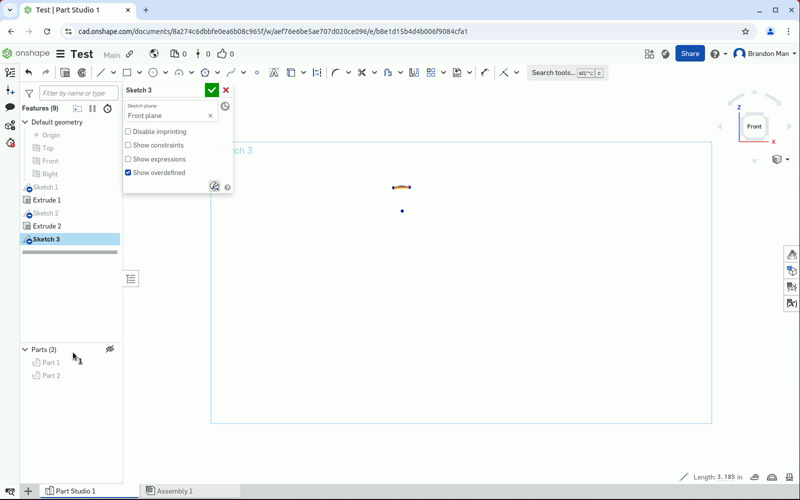
key(shift+y)
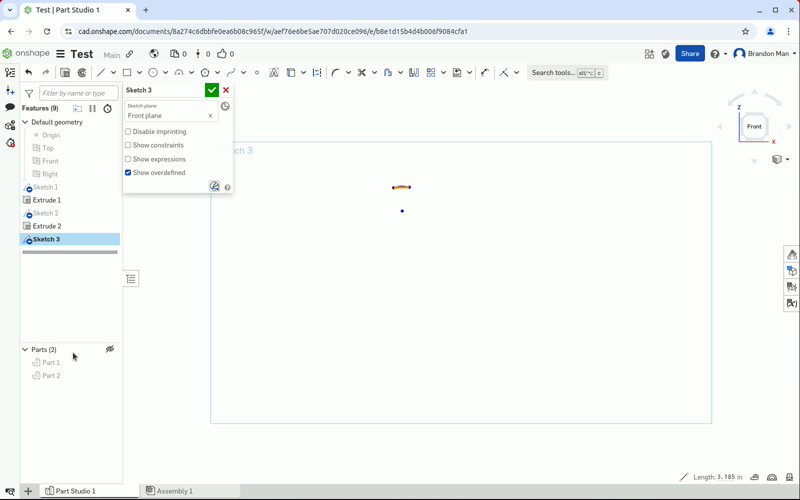
key(shift+e)
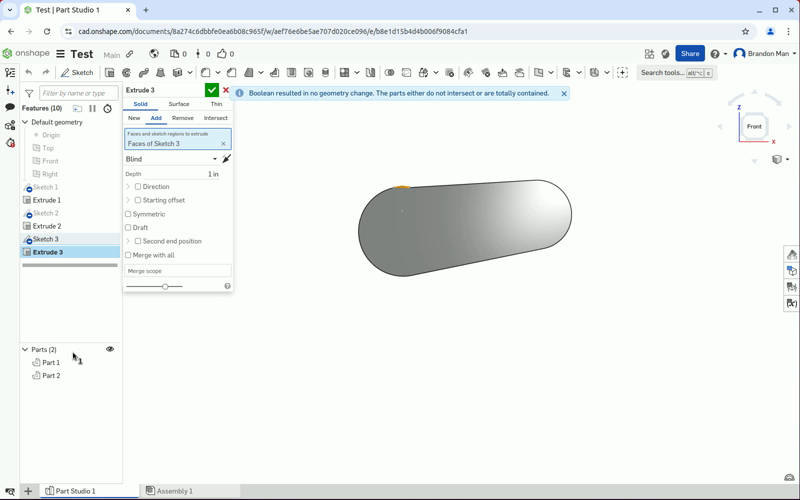
mouse_move(143, 106)
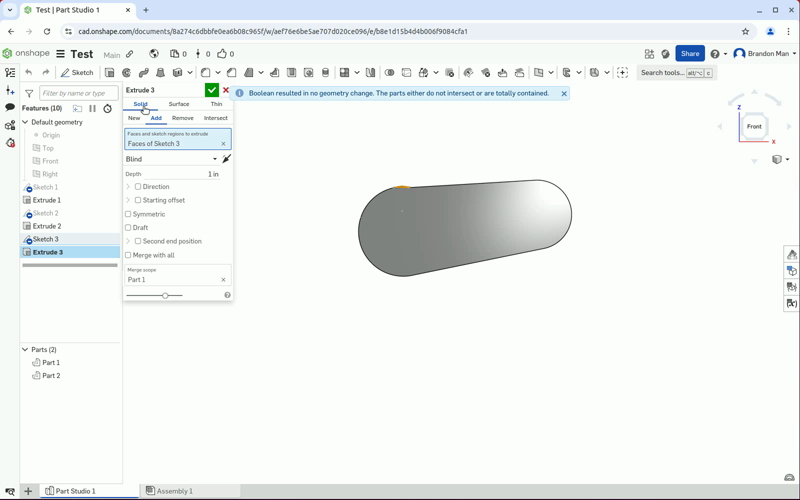
click(143, 106)
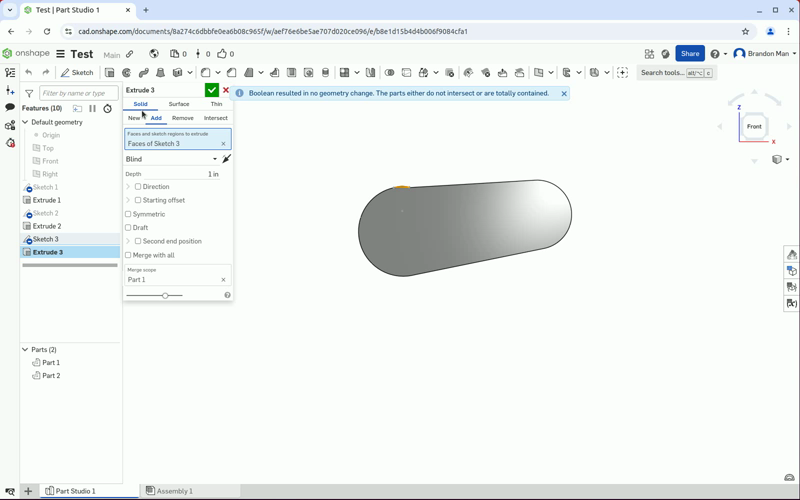
mouse_move(137, 120)
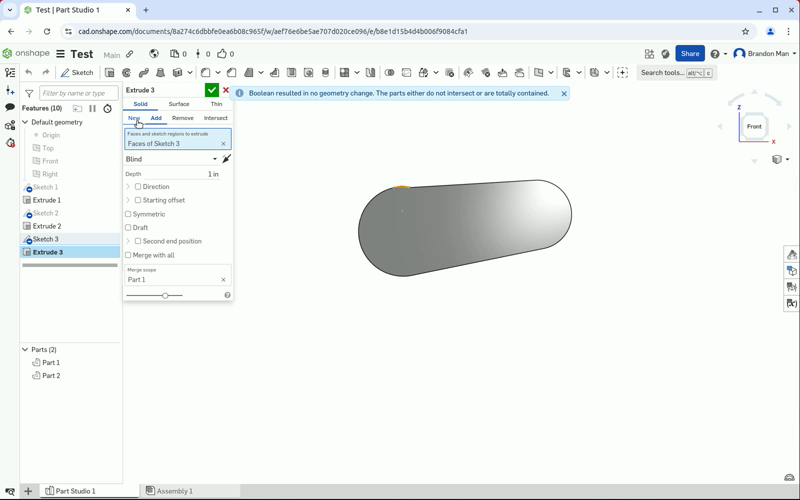
click(137, 120)
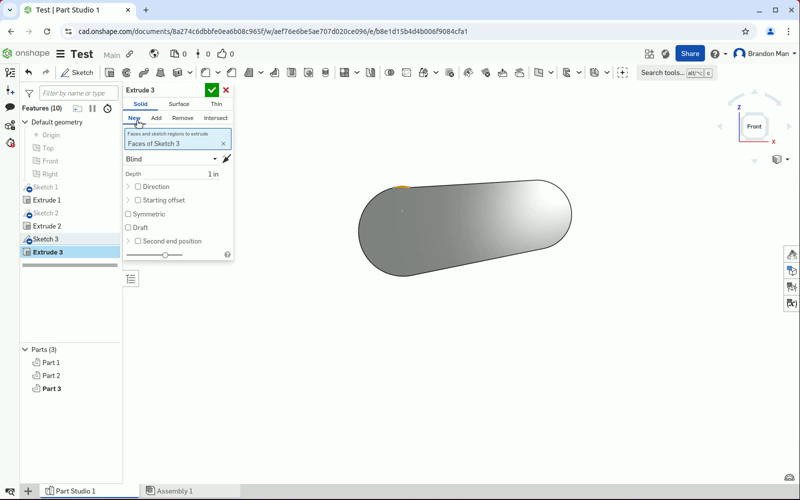
key(tab, 4)
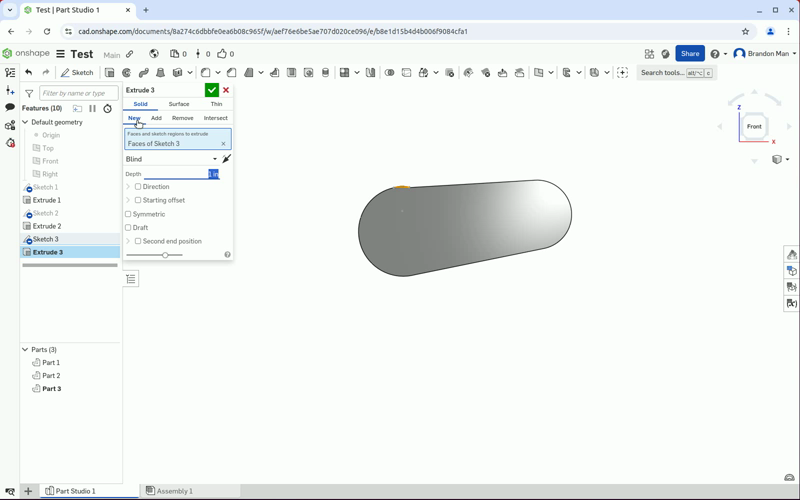
text(1.685)
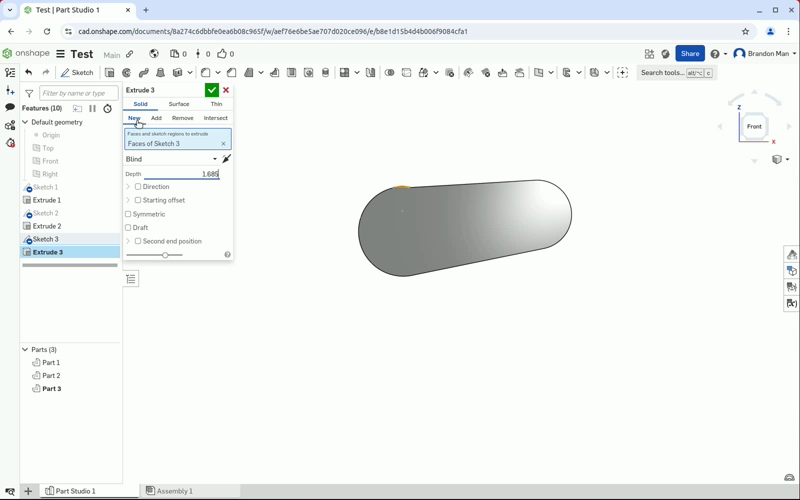
key(enter)
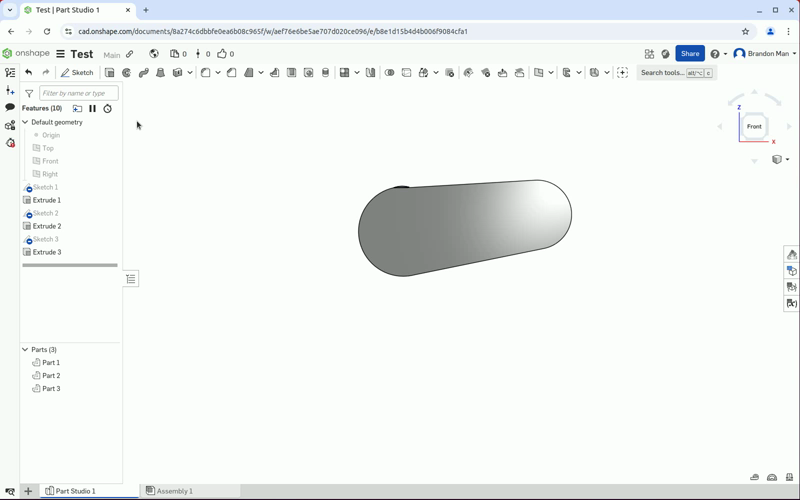
key(shift+h)
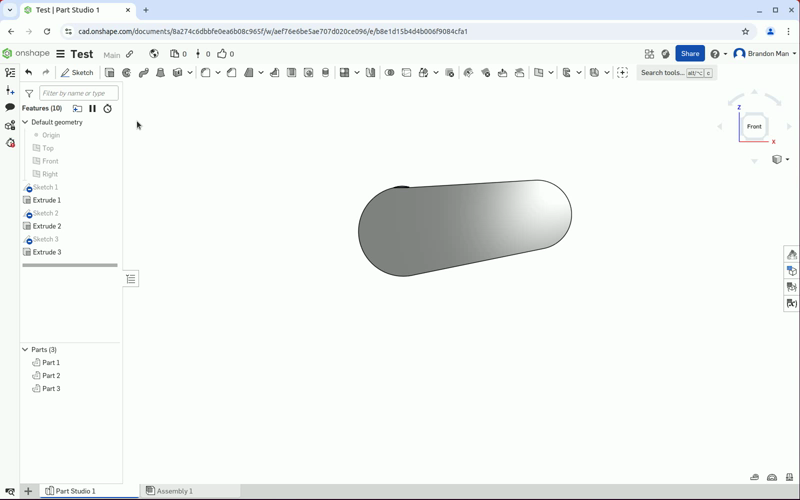
key(shift+h)
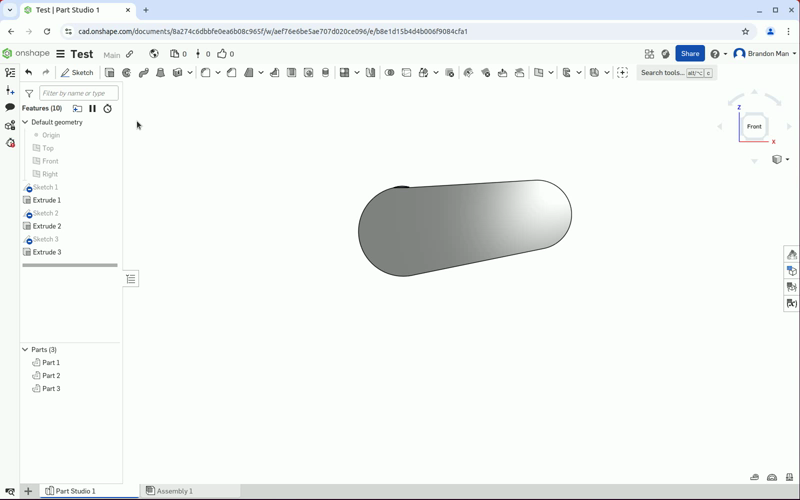
mouse_move(73, 189)
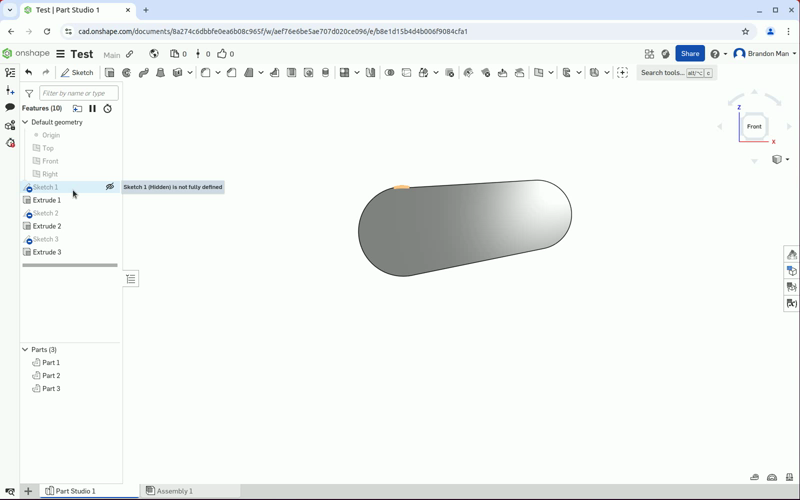
click(73, 189)
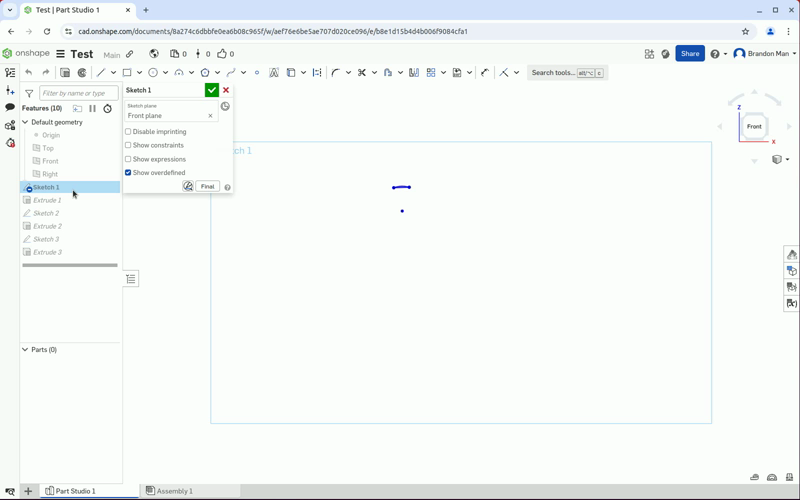
mouse_move(229, 92)
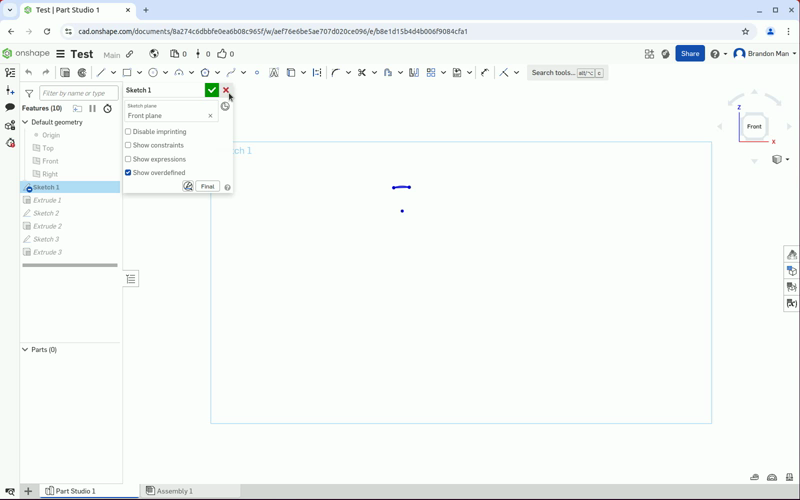
click(229, 92)
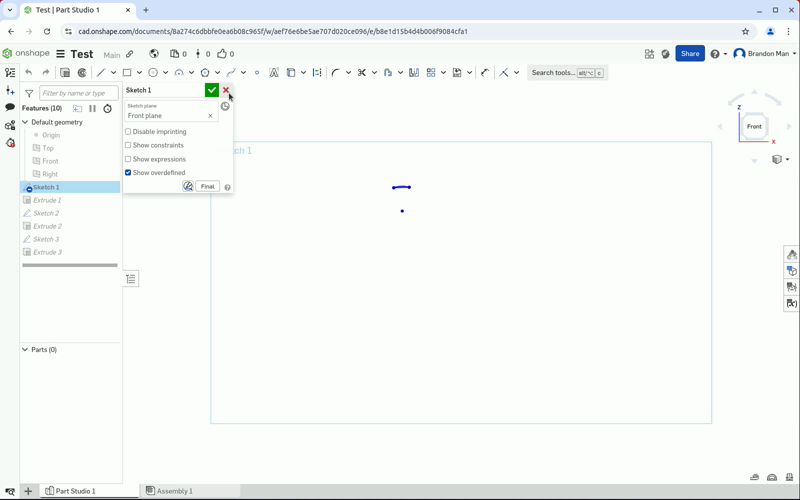
key(shift+s)
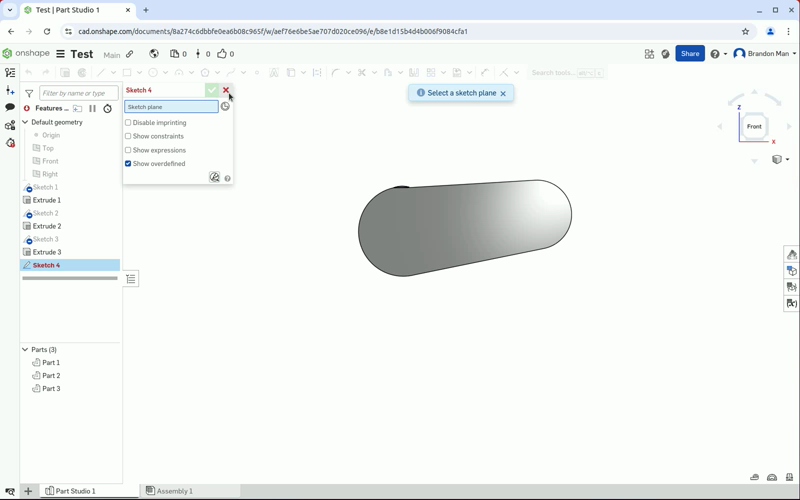
mouse_move(73, 163)
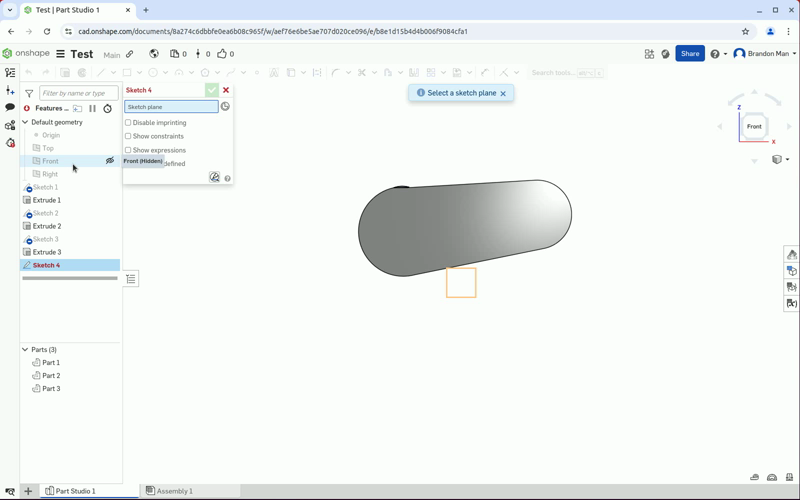
click(73, 163)
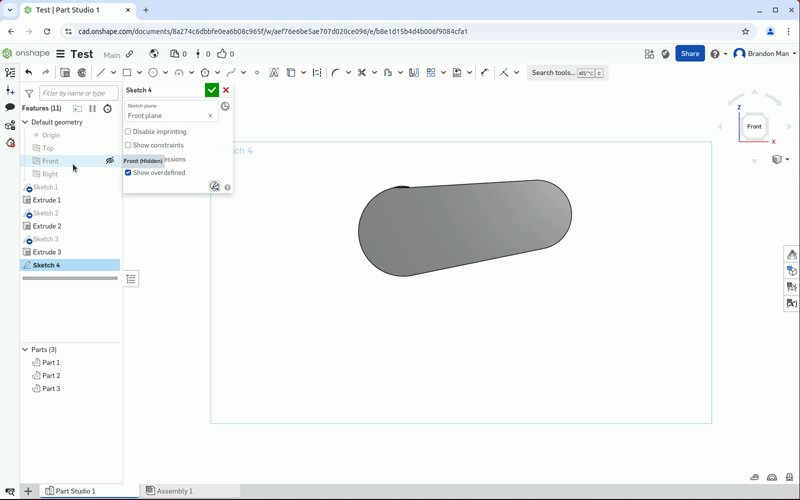
mouse_move(73, 352)
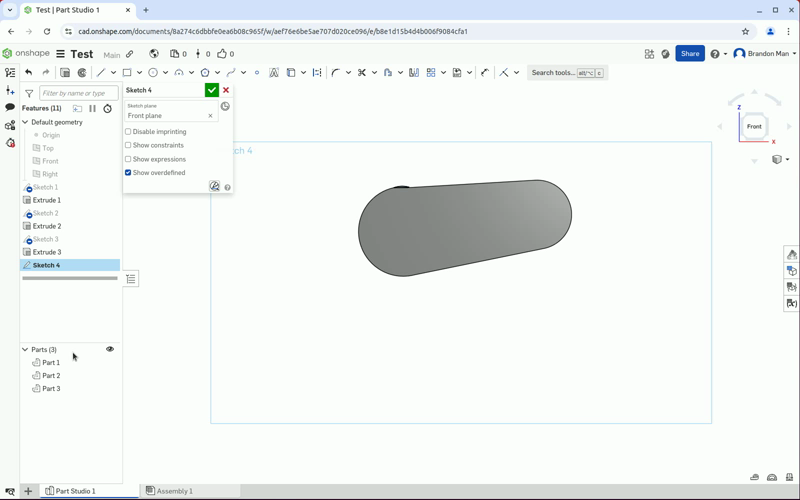
key(y)
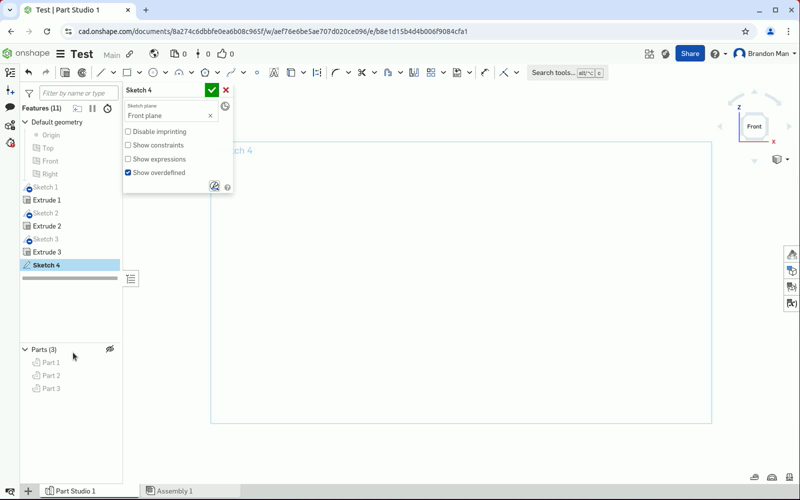
key(a)
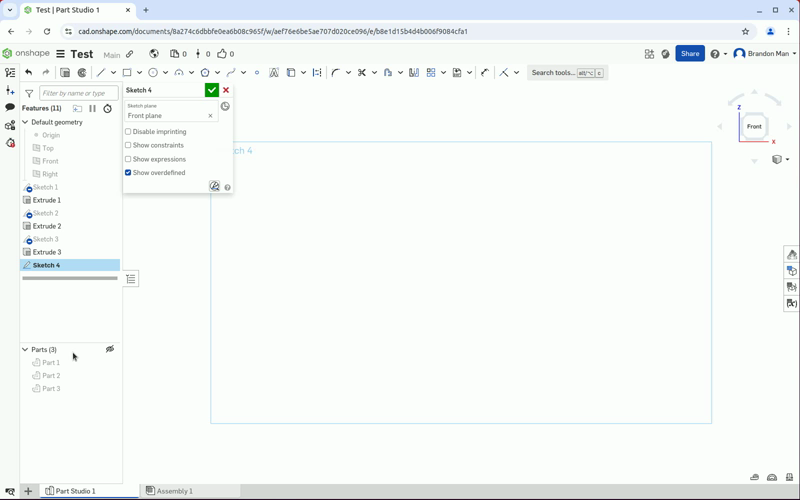
key_down(shift)
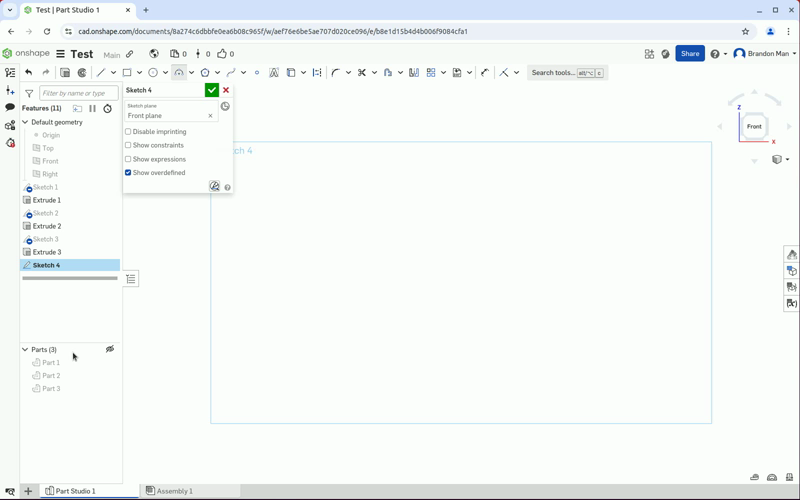
mouse_move(393, 187)
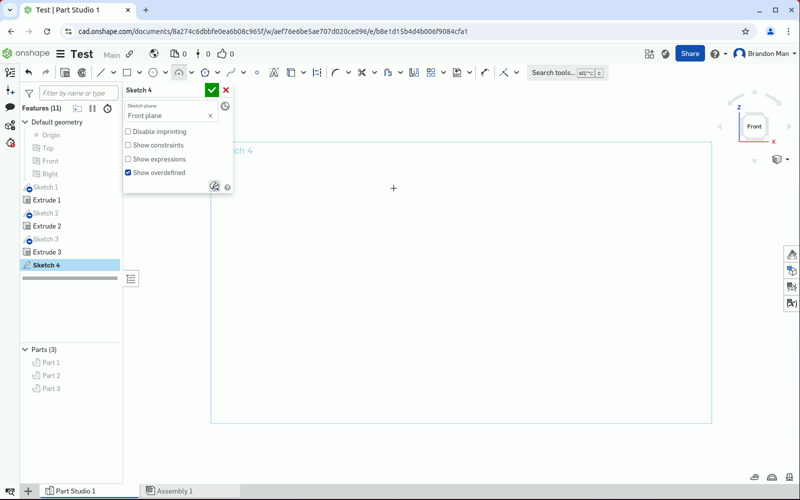
click(393, 187)
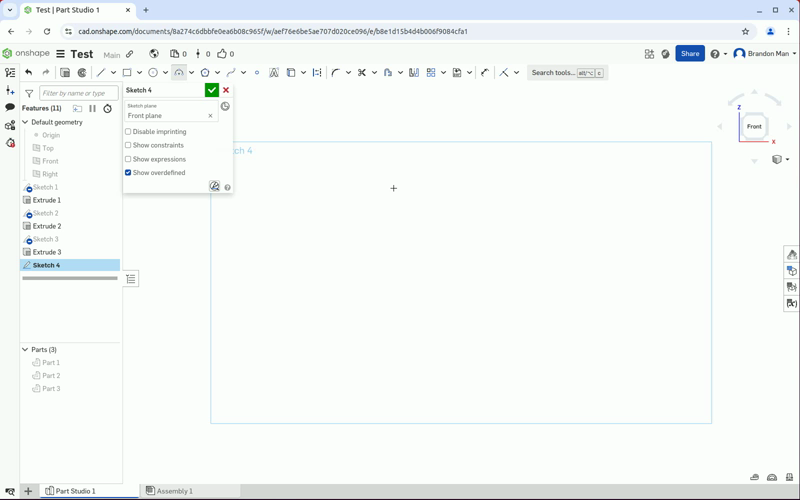
key_up(shift)
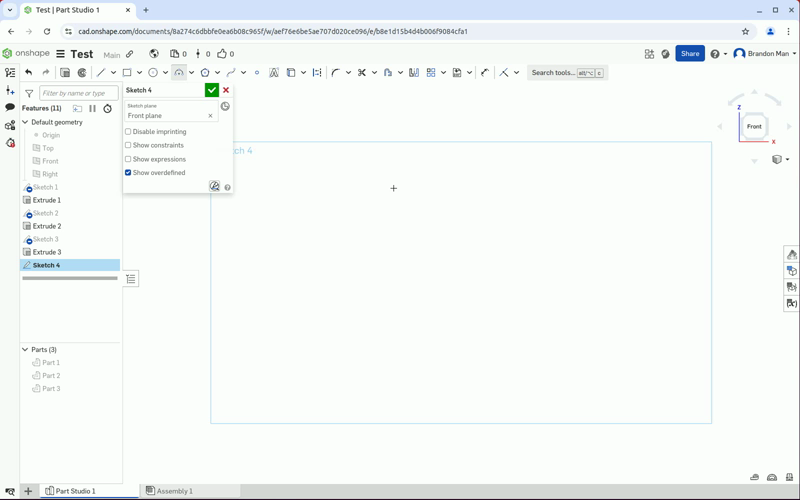
key_down(shift)
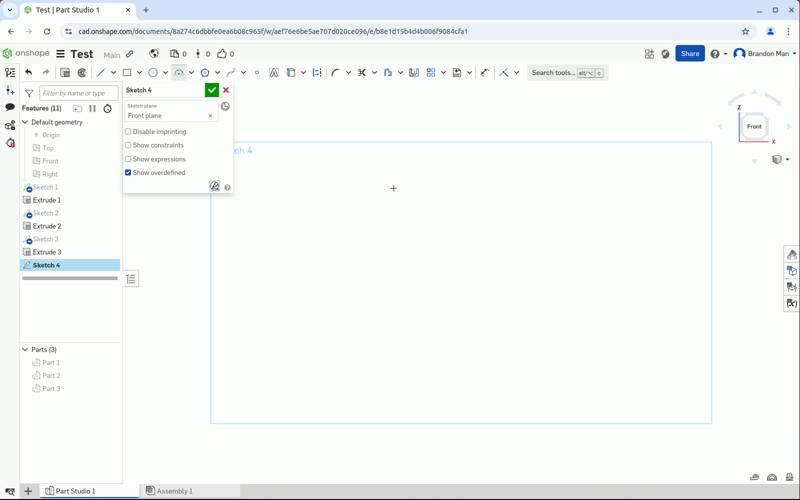
mouse_move(414, 274)
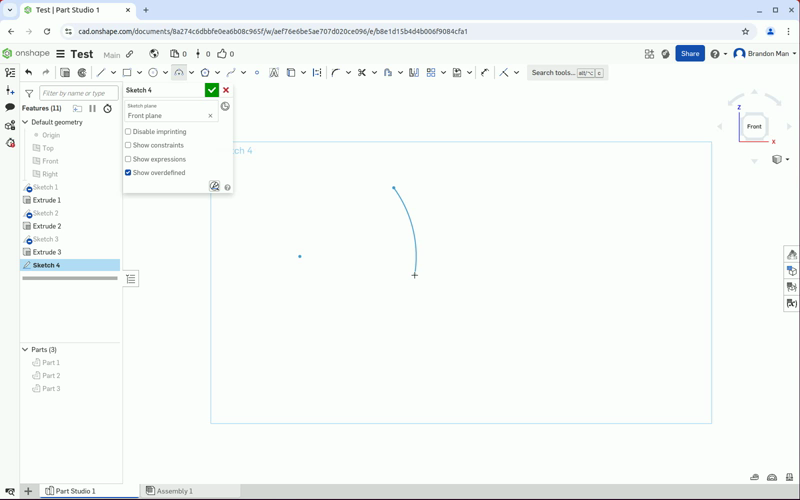
click(414, 274)
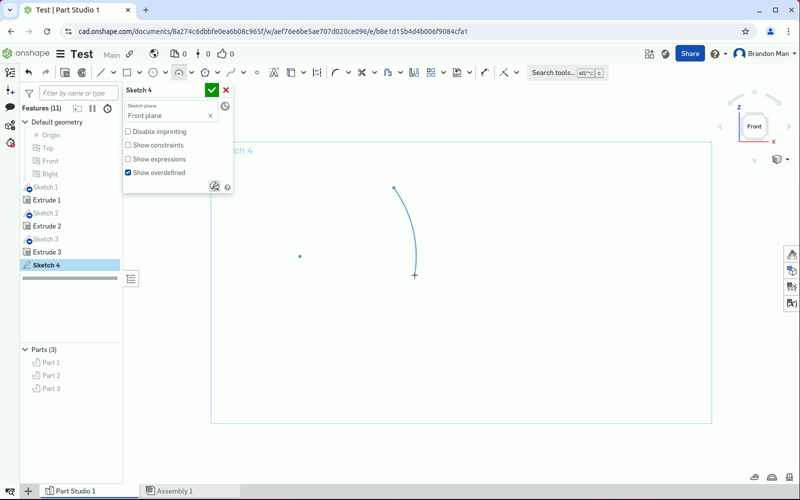
mouse_move(359, 241)
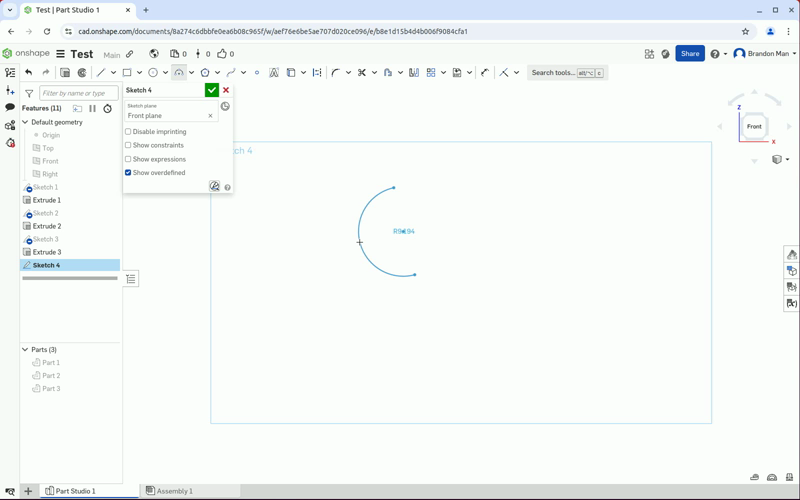
click(359, 241)
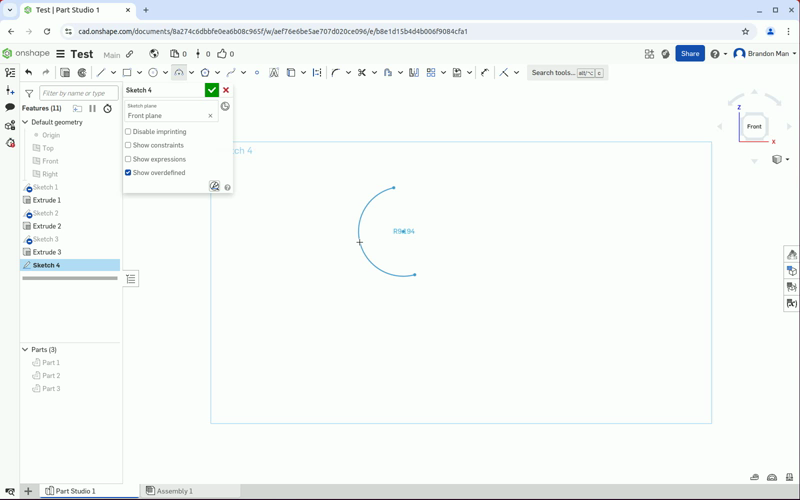
key_up(shift)
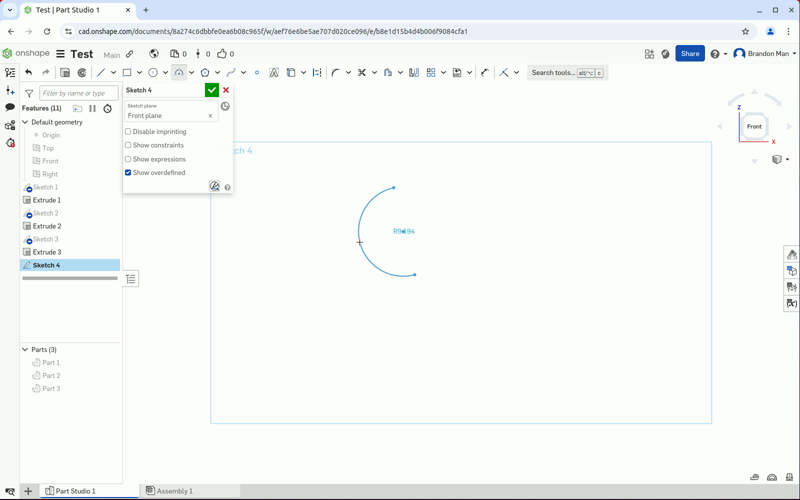
key(esc)
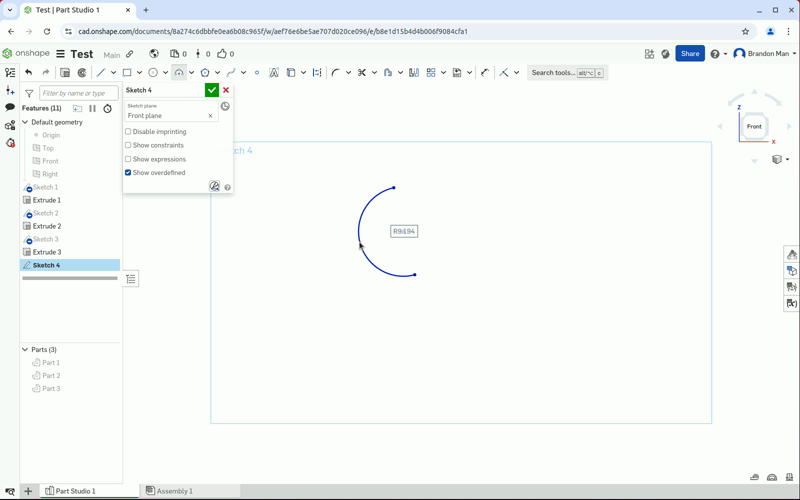
key(l)
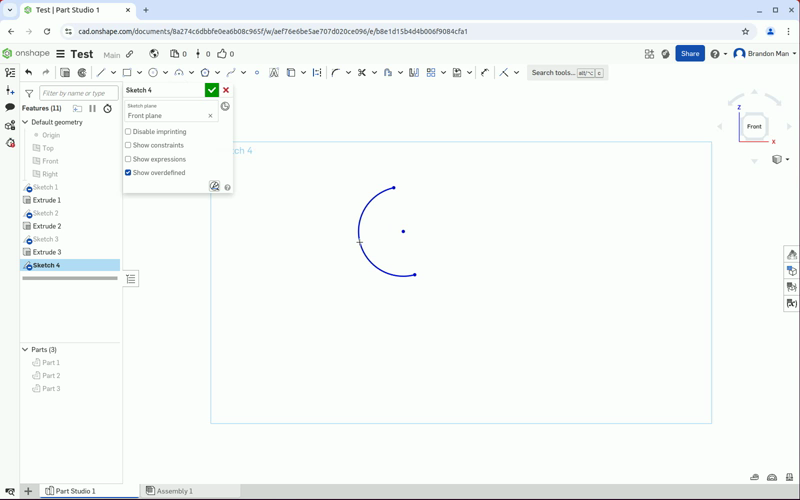
mouse_move(414, 274)
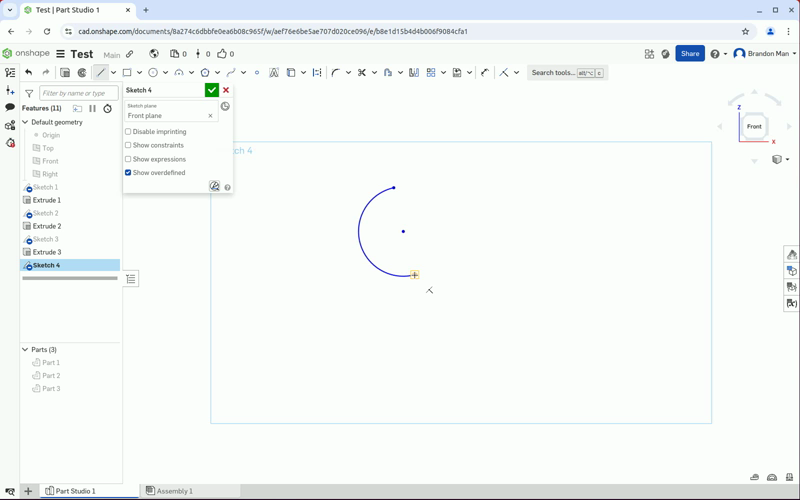
click(414, 274)
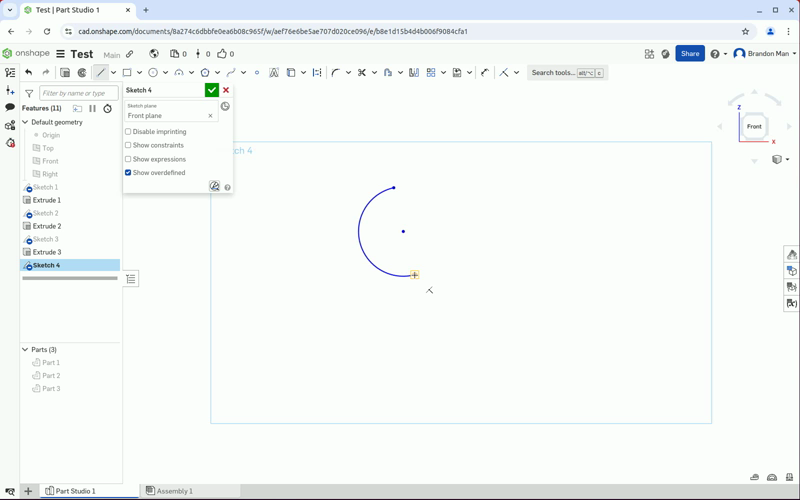
key_down(shift)
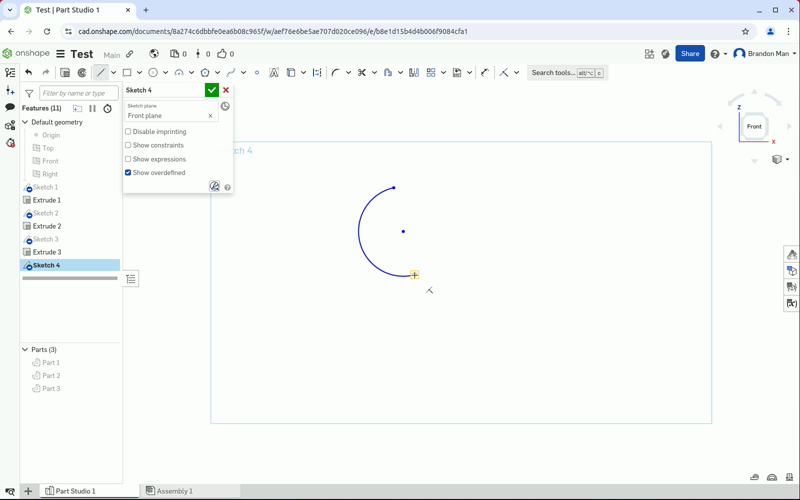
mouse_move(544, 248)
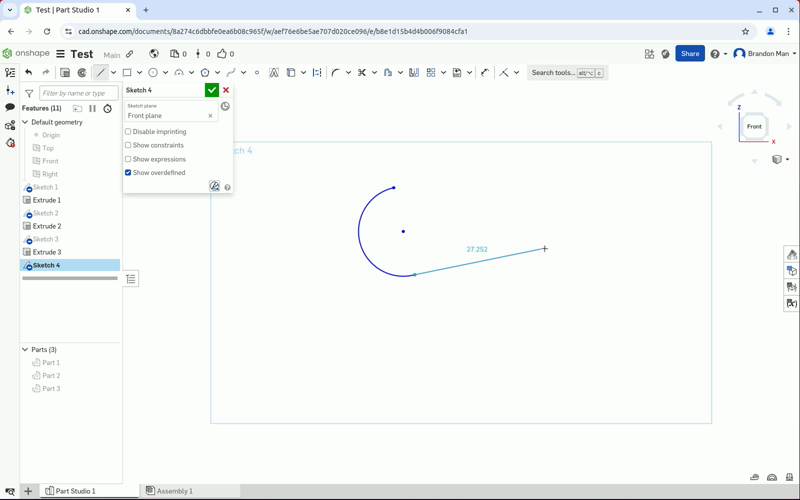
click(544, 248)
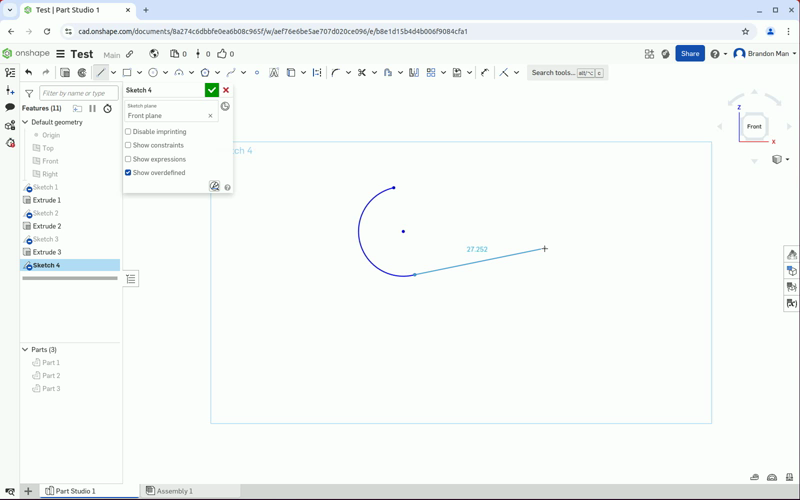
key_up(shift)
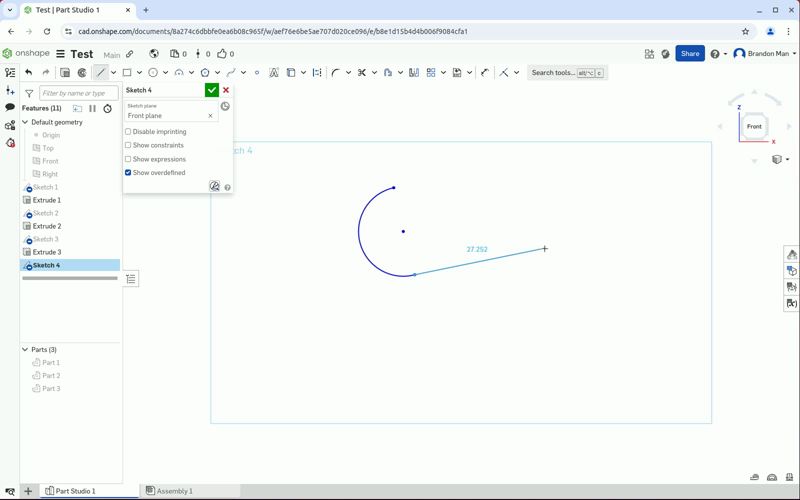
key(esc)
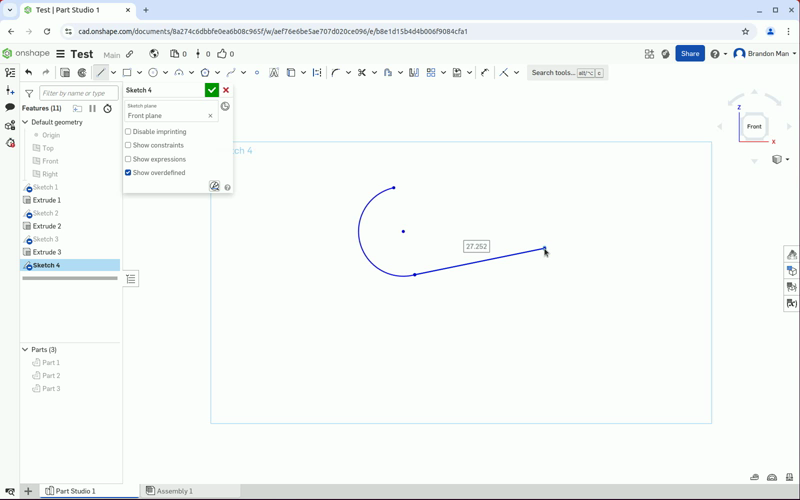
key(a)
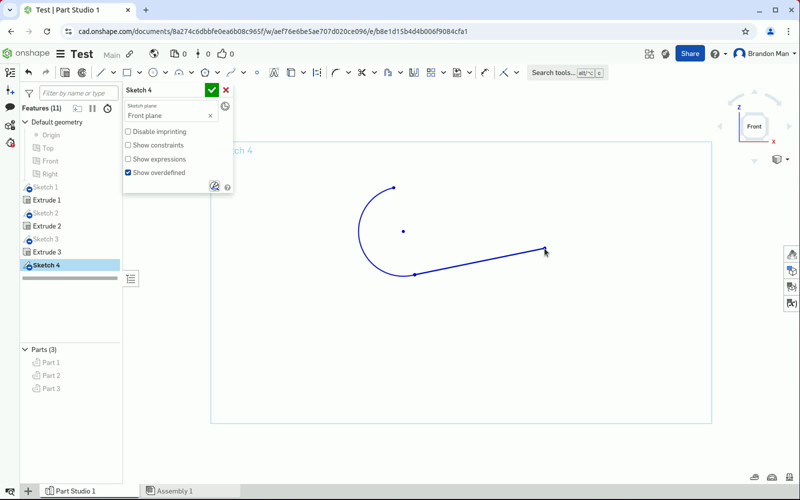
mouse_move(544, 248)
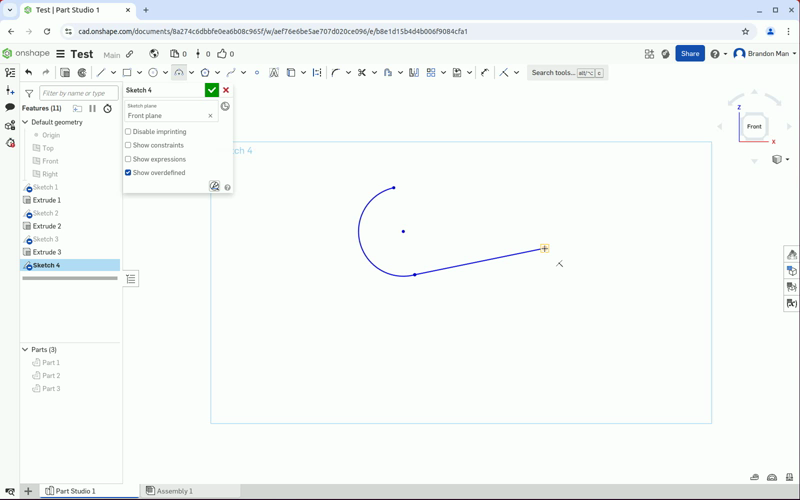
click(544, 248)
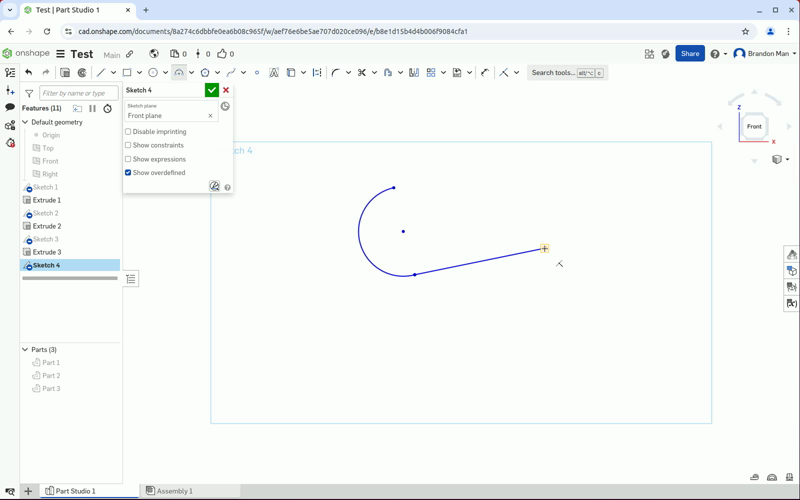
key_down(shift)
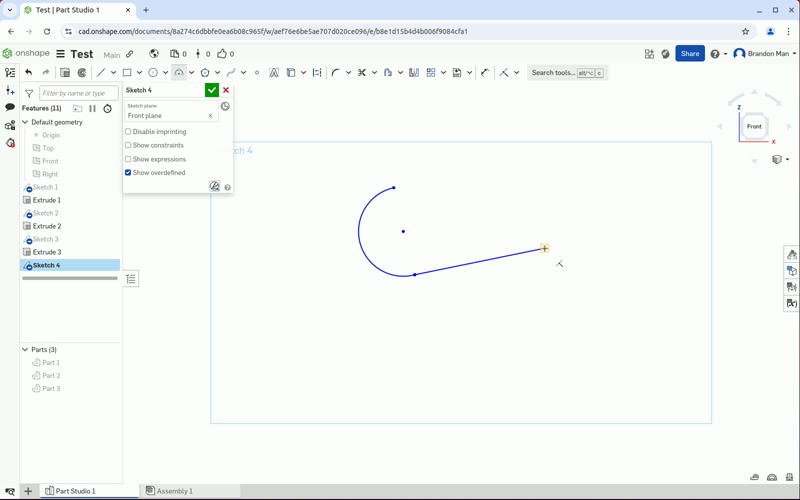
mouse_move(534, 180)
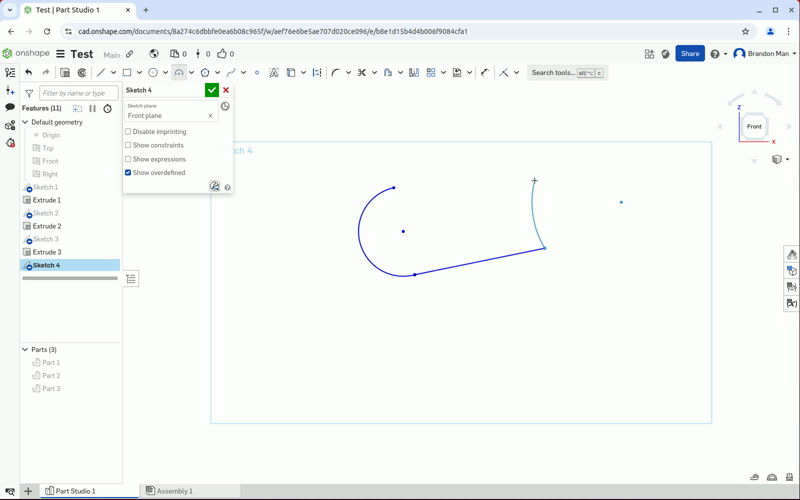
click(534, 180)
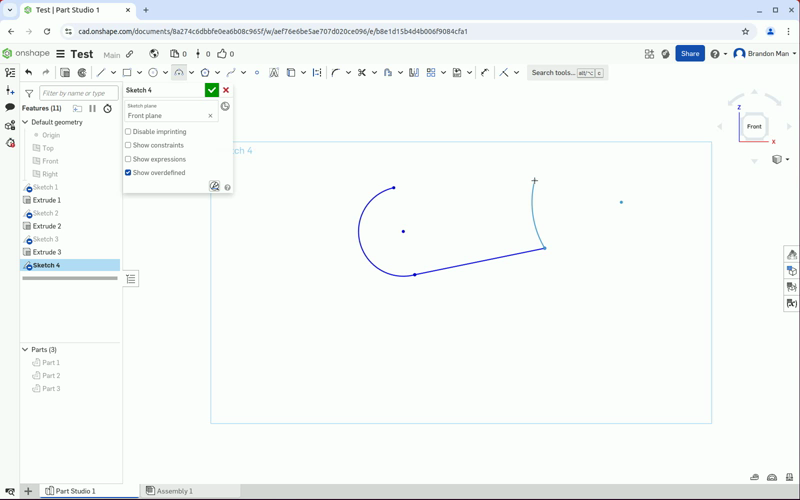
mouse_move(571, 209)
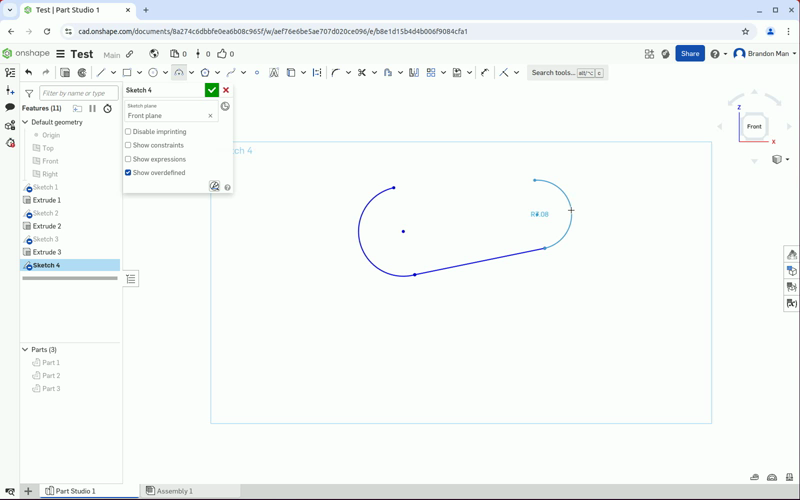
click(571, 209)
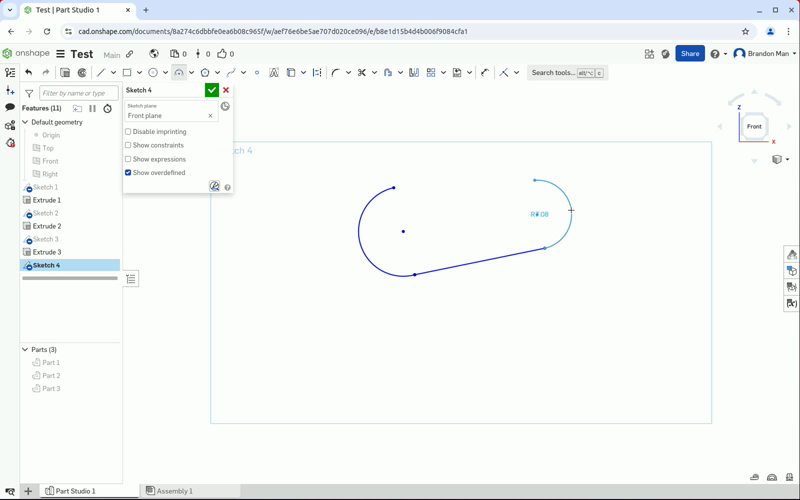
key_up(shift)
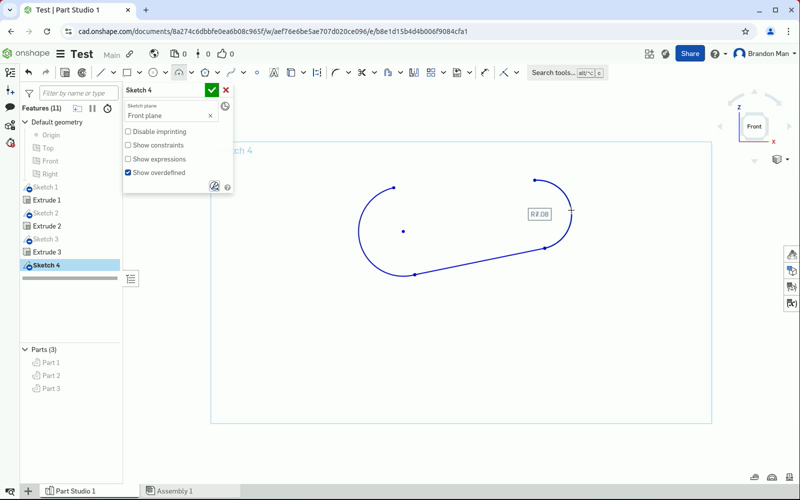
key(esc)
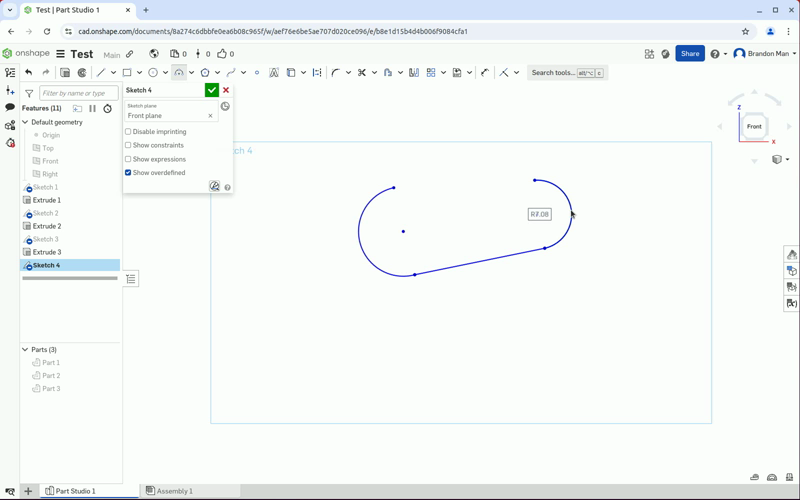
key(l)
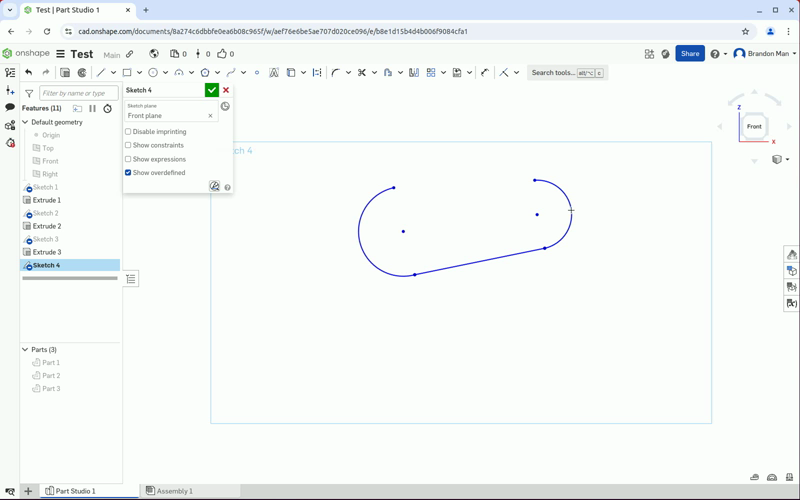
mouse_move(534, 180)
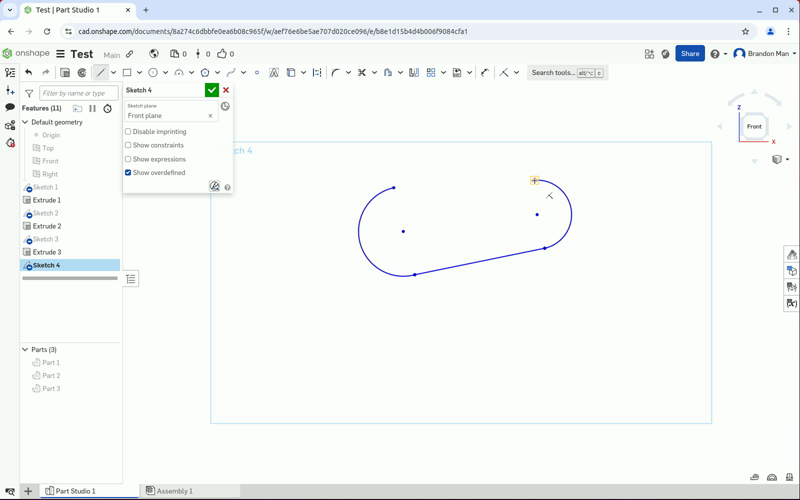
click(534, 180)
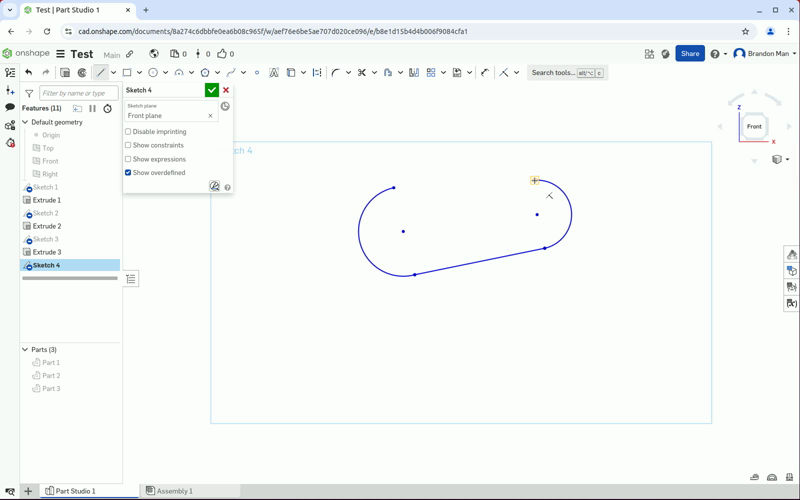
key_down(shift)
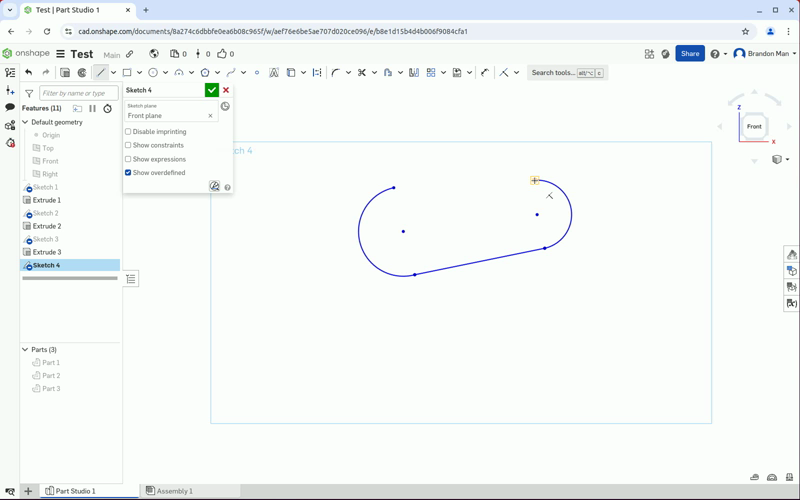
mouse_move(407, 187)
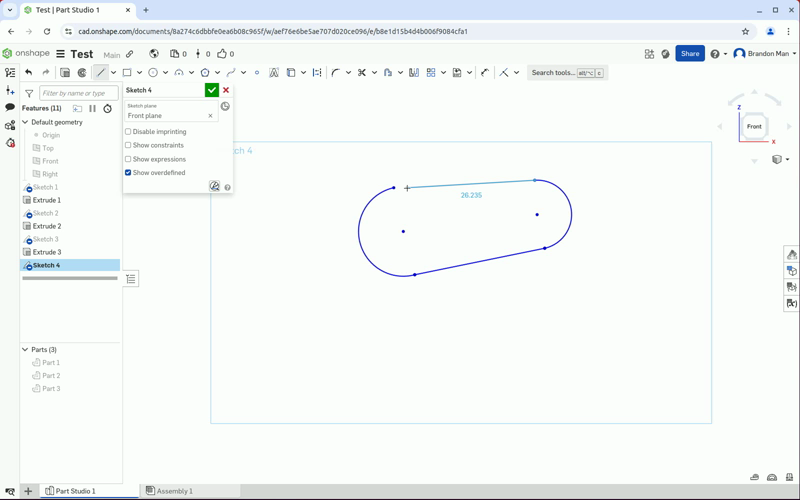
click(407, 187)
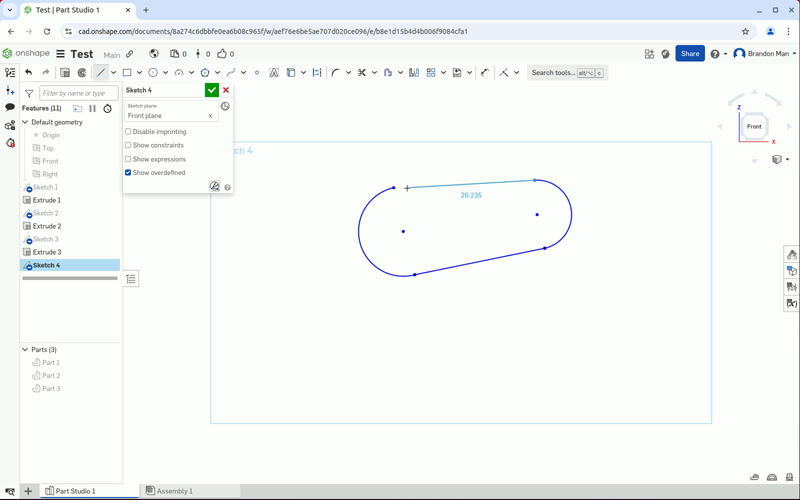
key_up(shift)
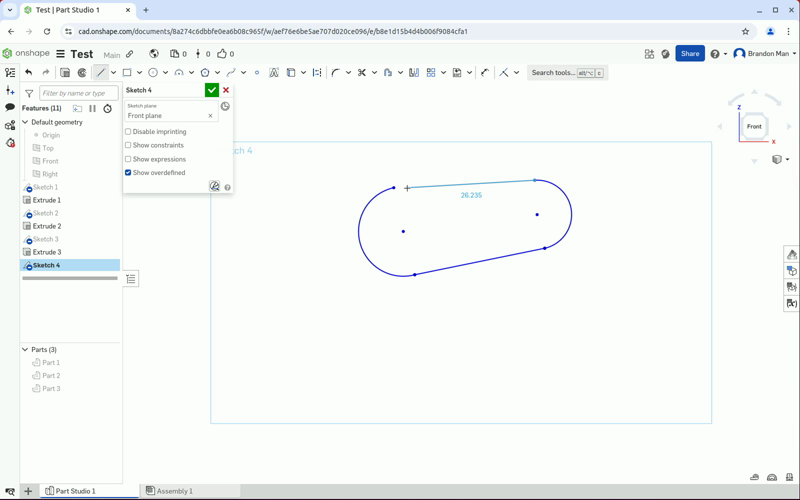
mouse_move(437, 187)
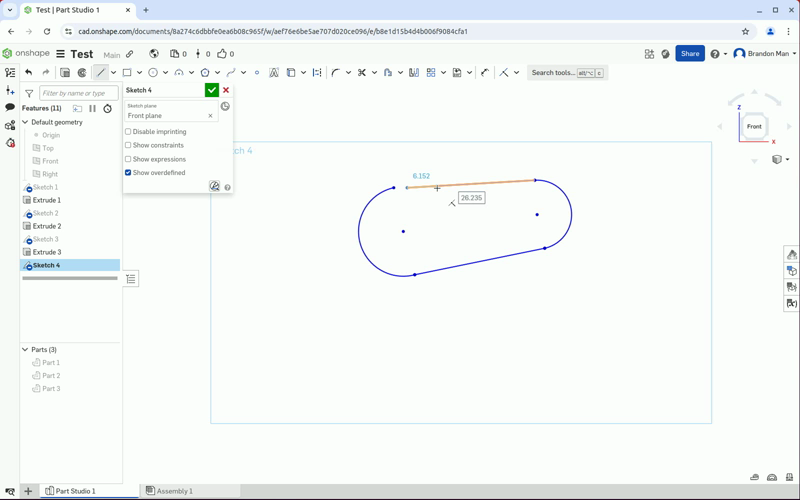
key_down(shift)
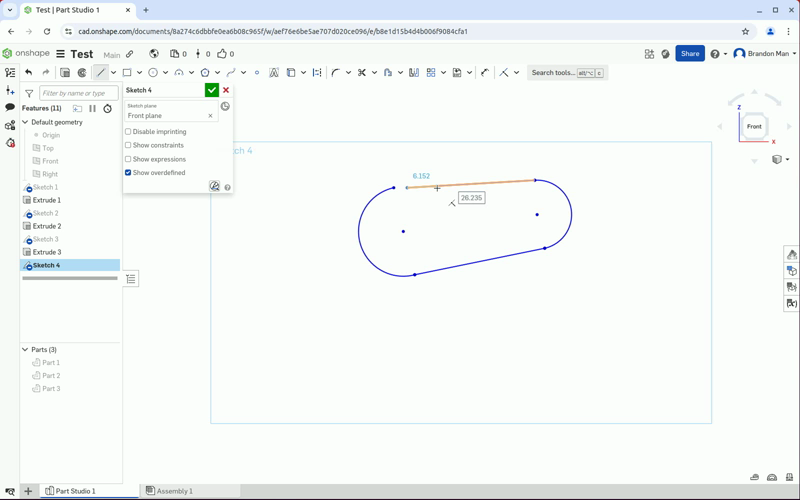
mouse_move(393, 187)
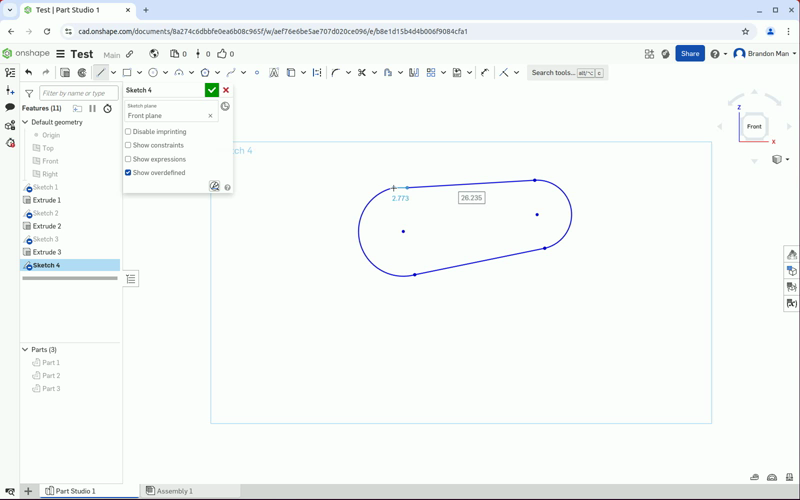
key_up(shift)
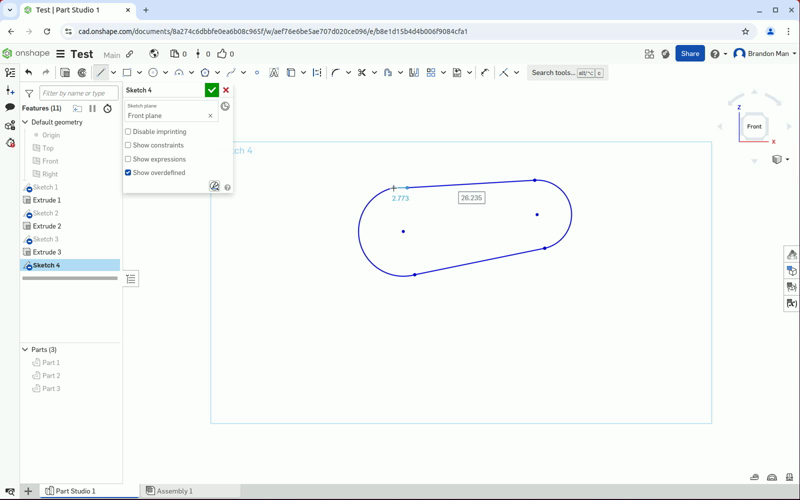
click(393, 187)
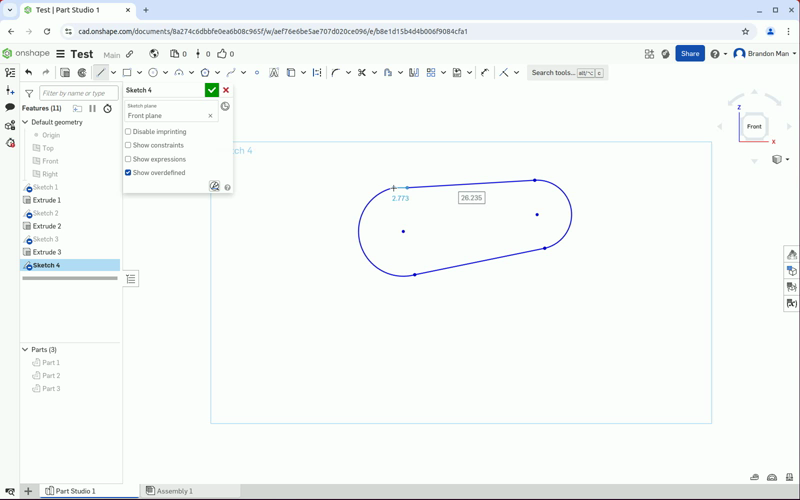
key(esc)
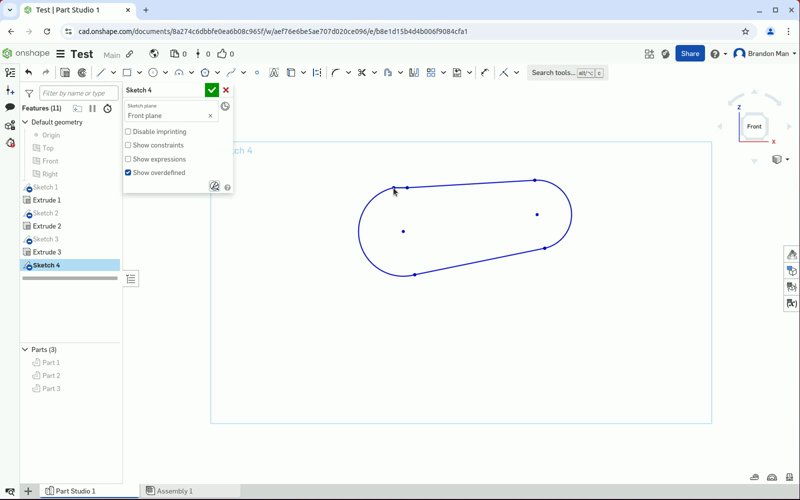
mouse_move(419, 240)
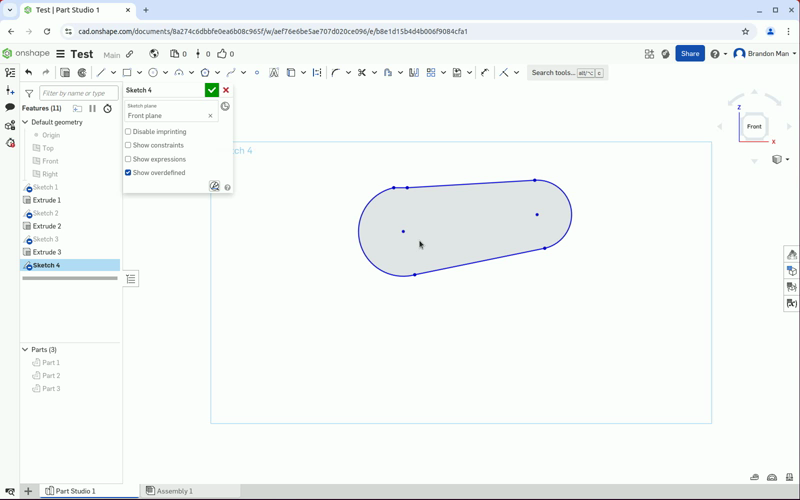
click(419, 240)
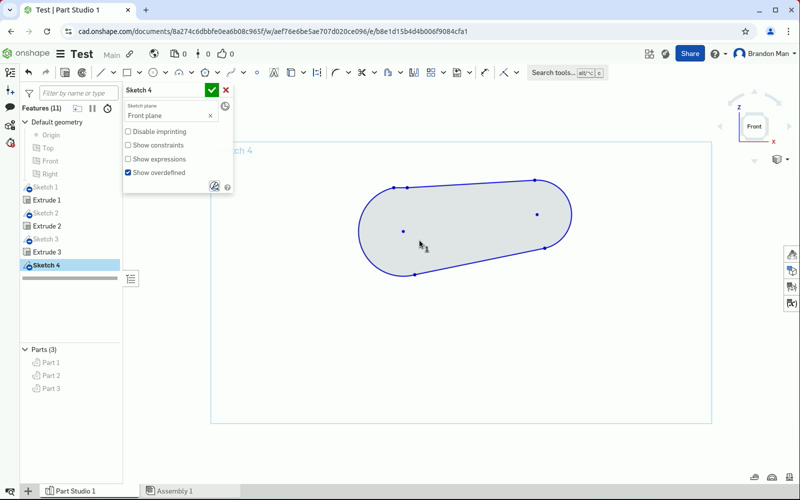
mouse_move(73, 352)
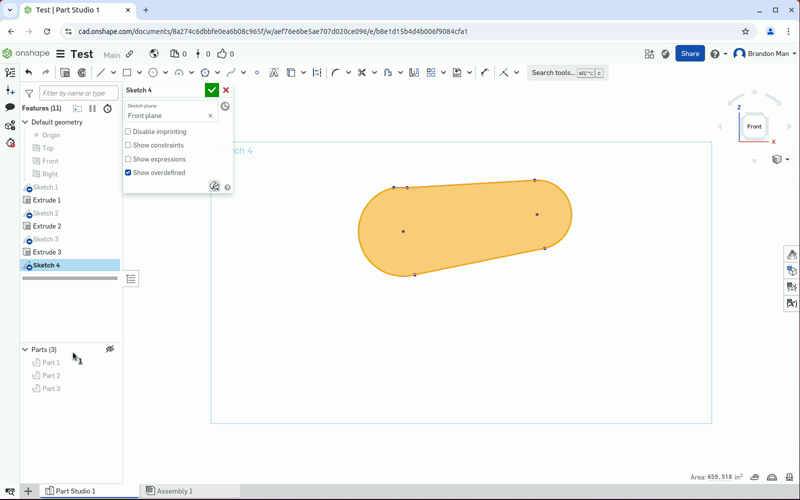
key(shift+y)
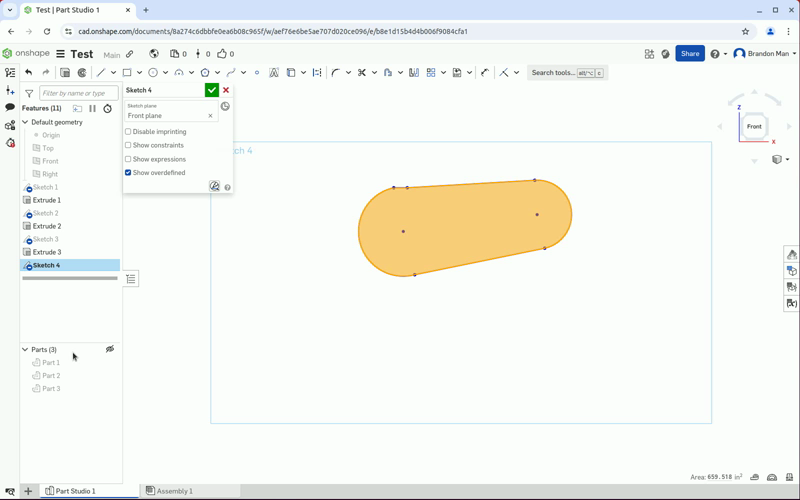
key(shift+e)
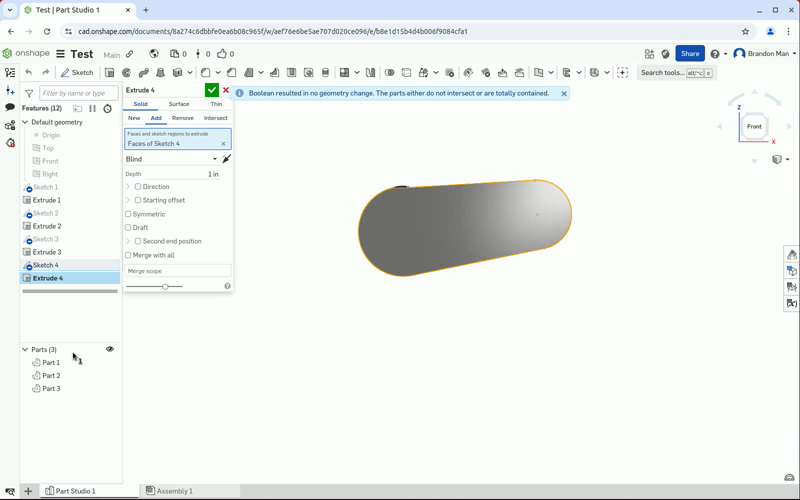
mouse_move(143, 106)
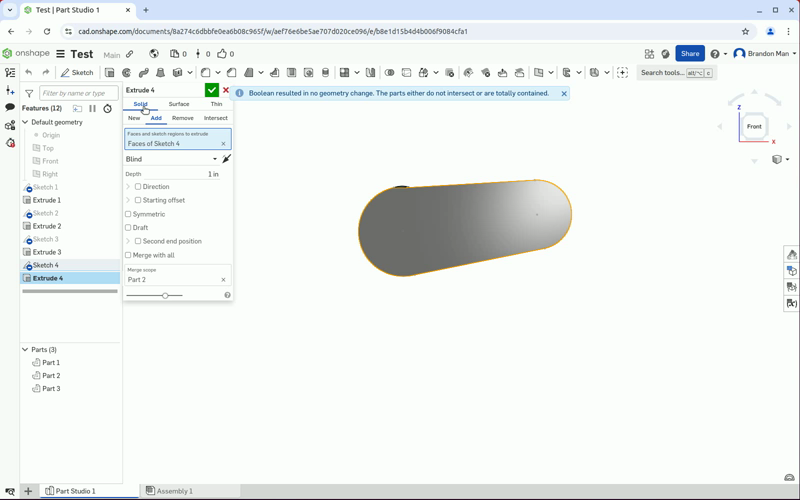
click(143, 106)
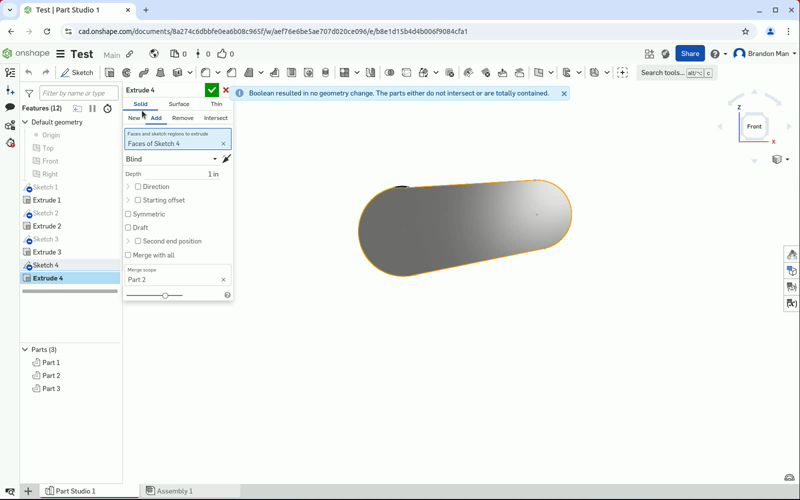
mouse_move(137, 120)
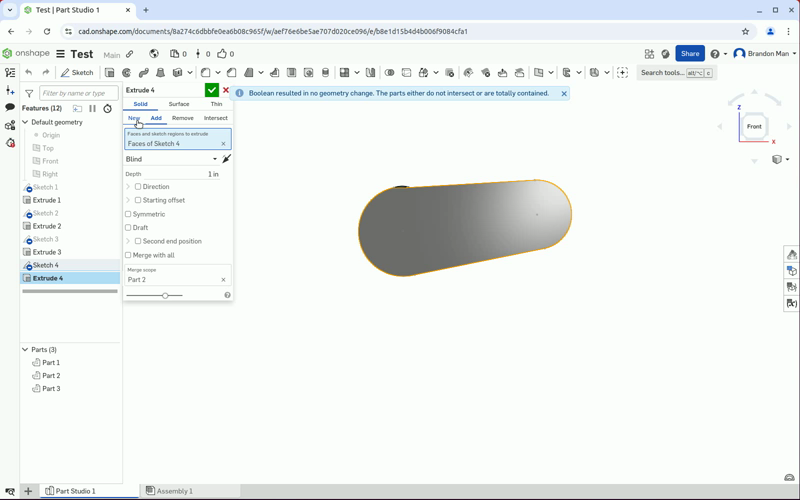
click(137, 120)
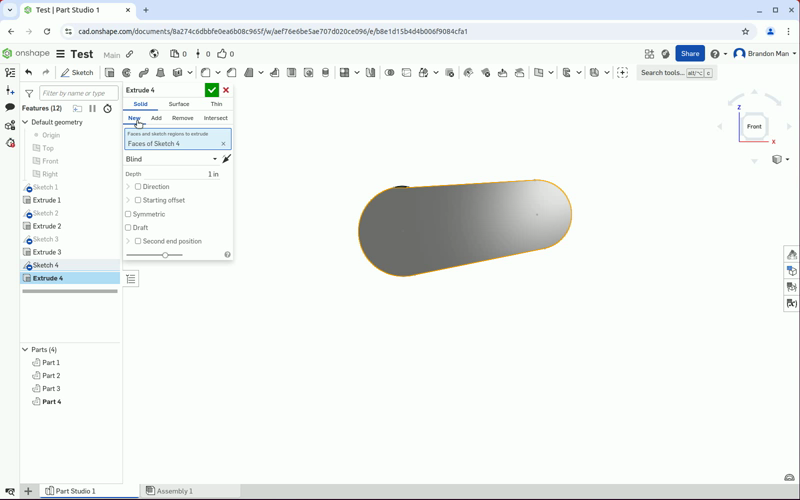
key(tab, 4)
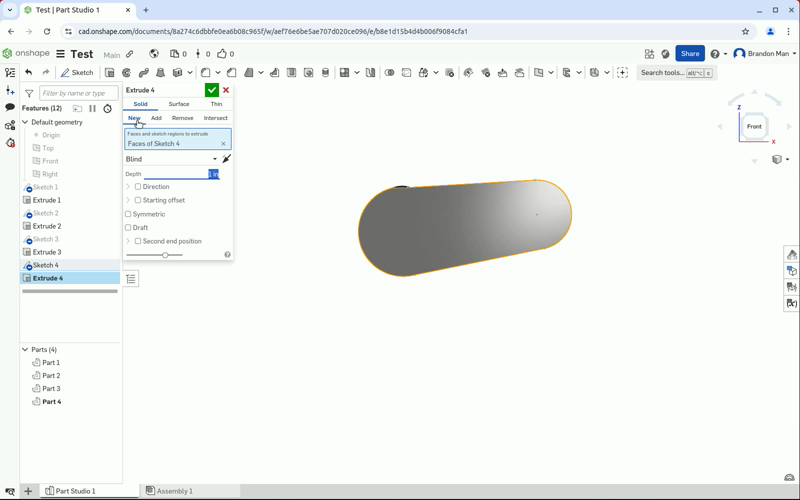
text(1.685)
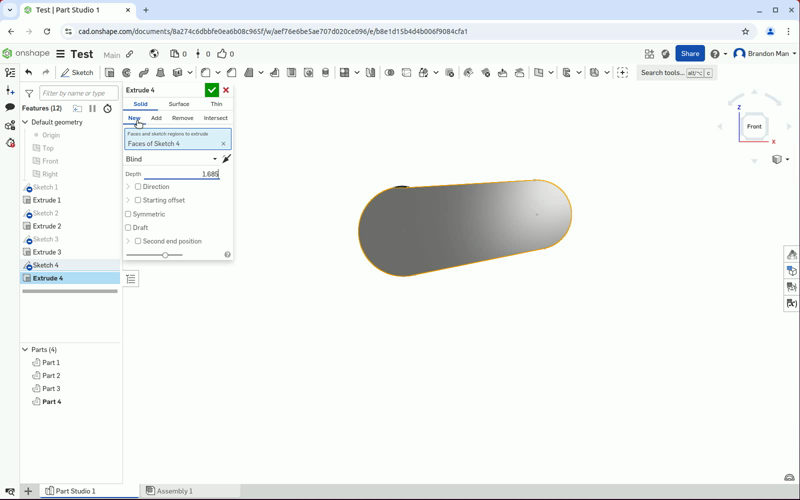
key(enter)
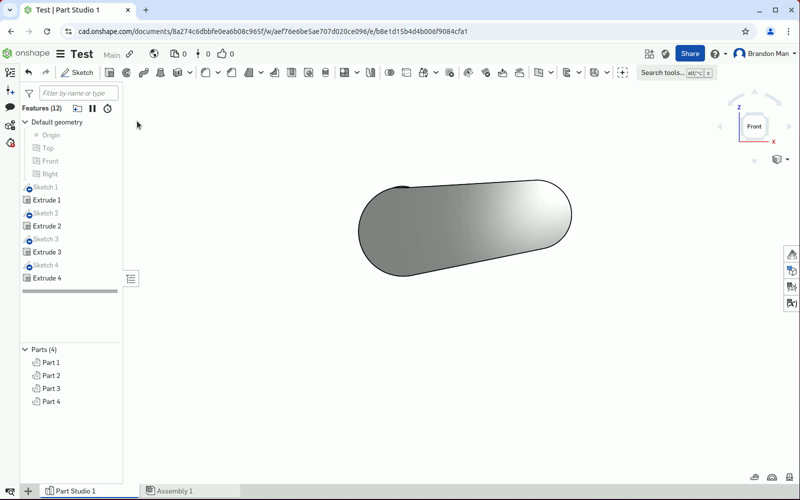
key(shift+h)
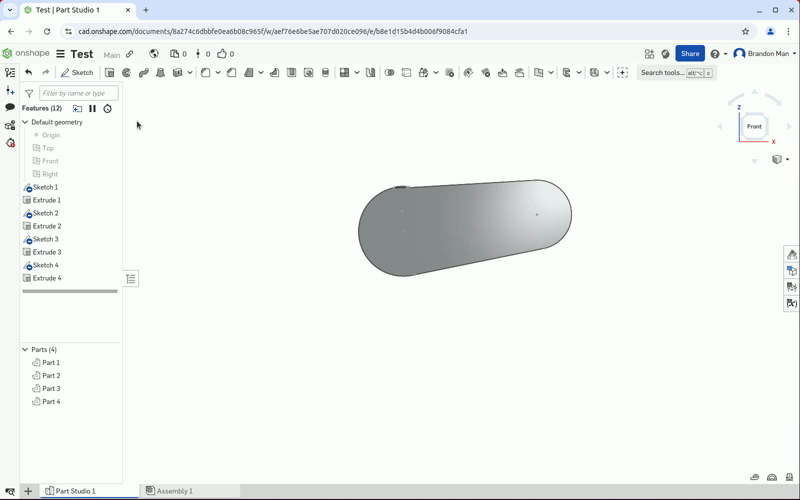
key(shift+h)
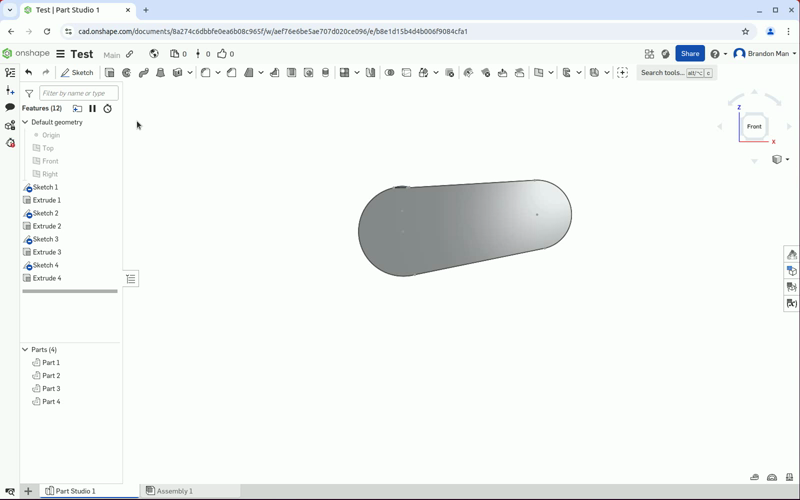
key(shift+7)
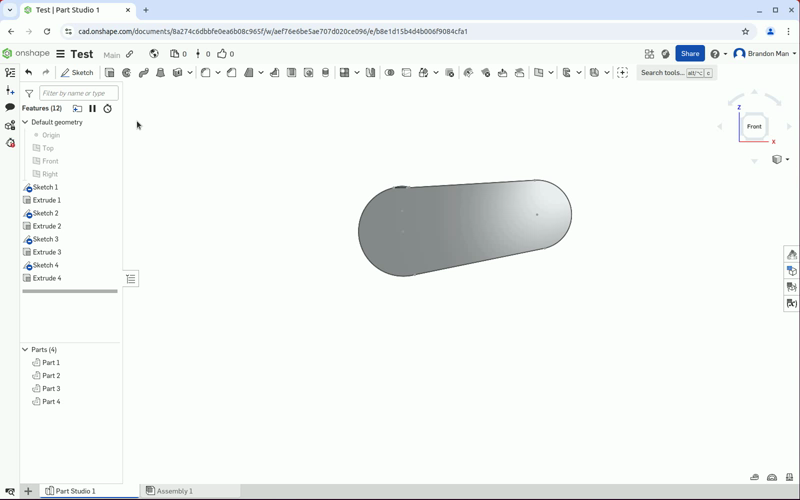
key(left, 2)
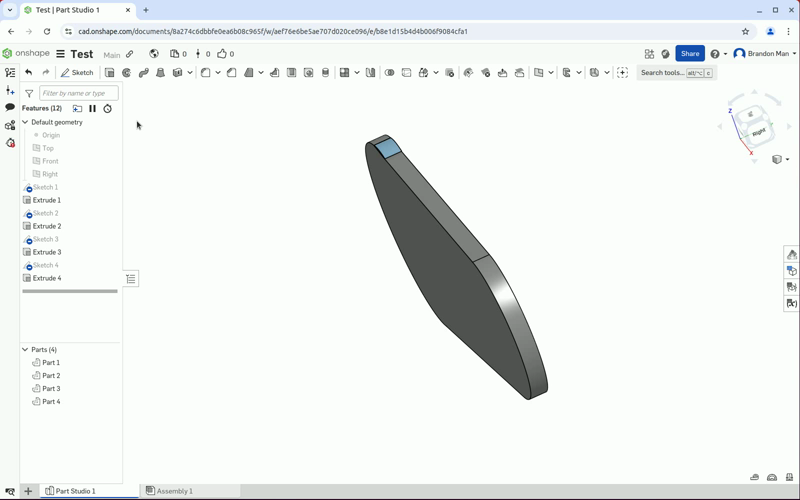
key(down, 2)
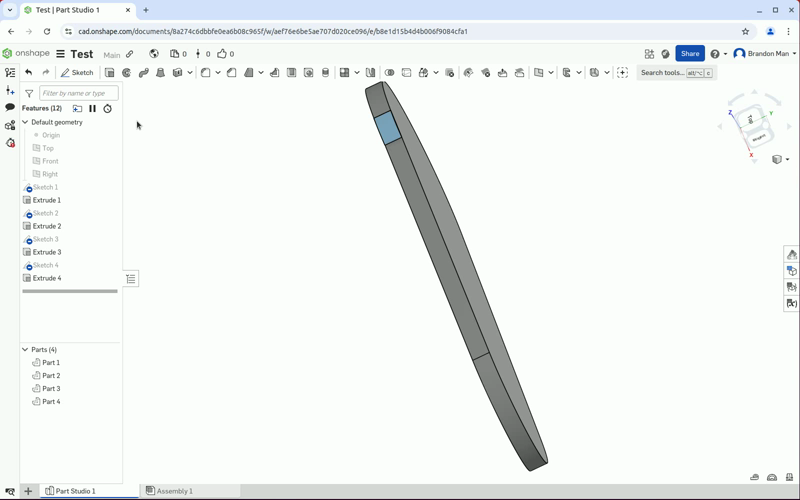
key(up, 2)
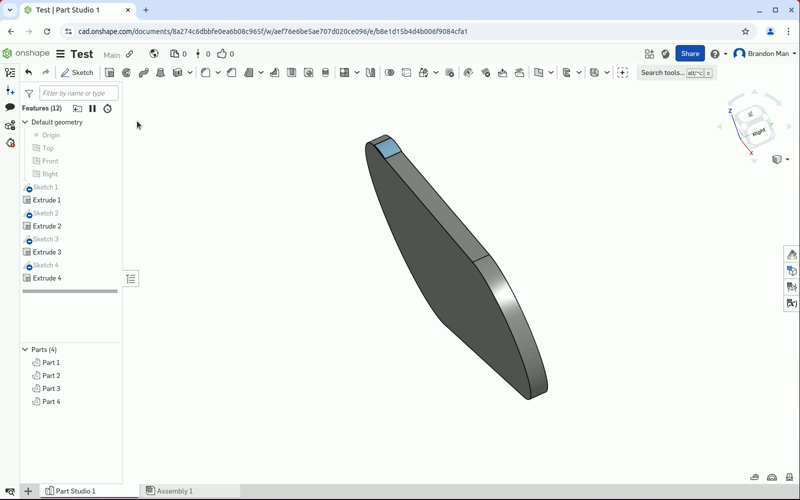
key(right, 2)
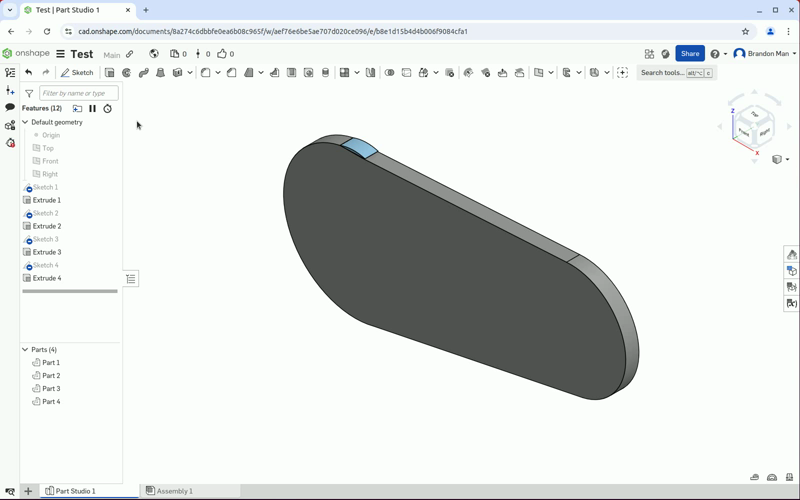
mouse_move(73, 189)
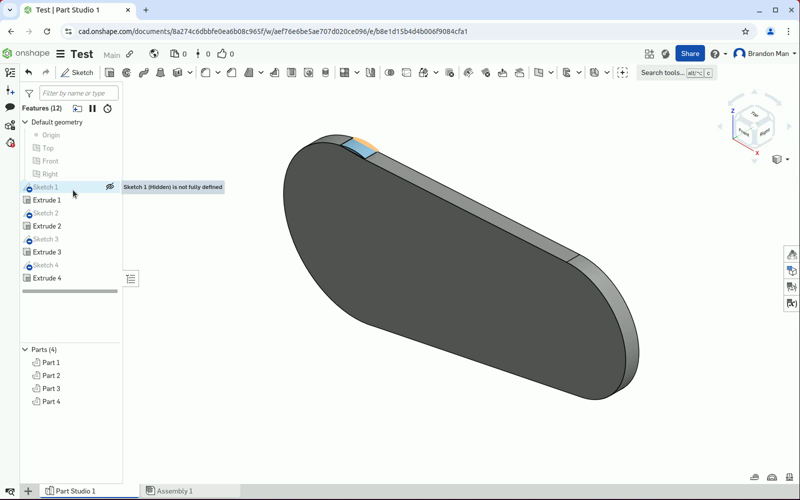
click(73, 189)